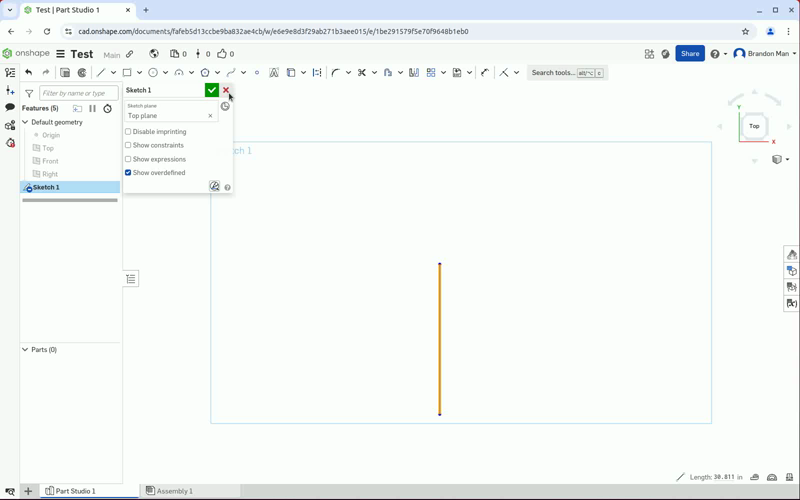
key(shift+h)
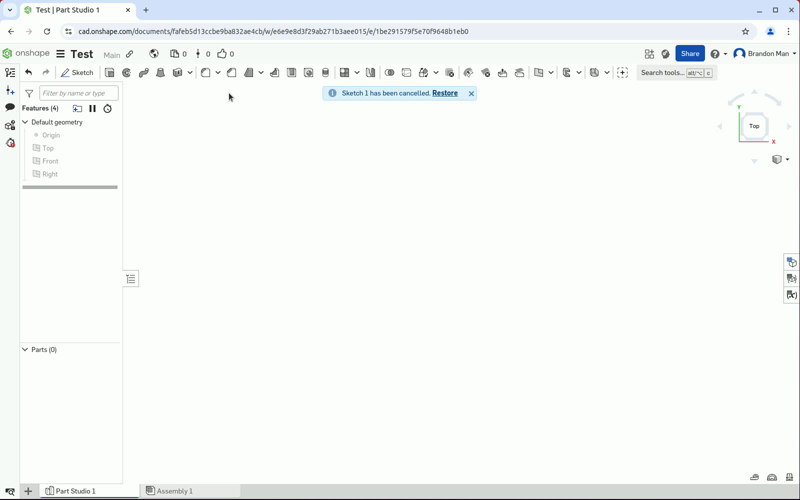
mouse_move(73, 352)
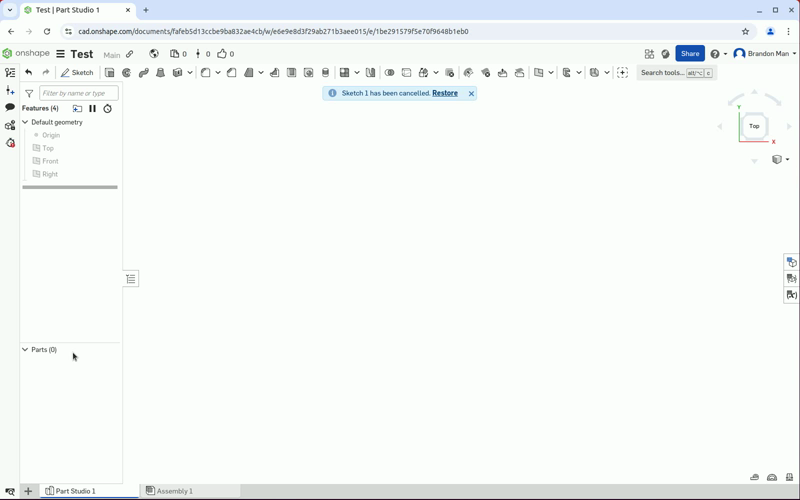
key(y)
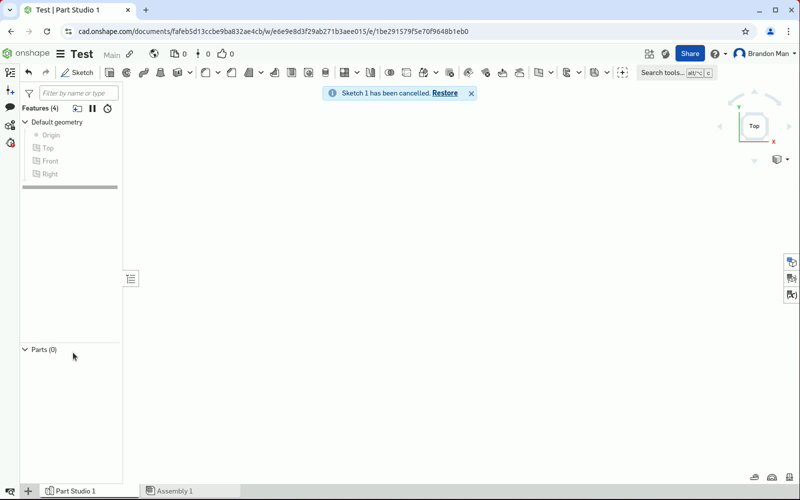
key(shift+p)
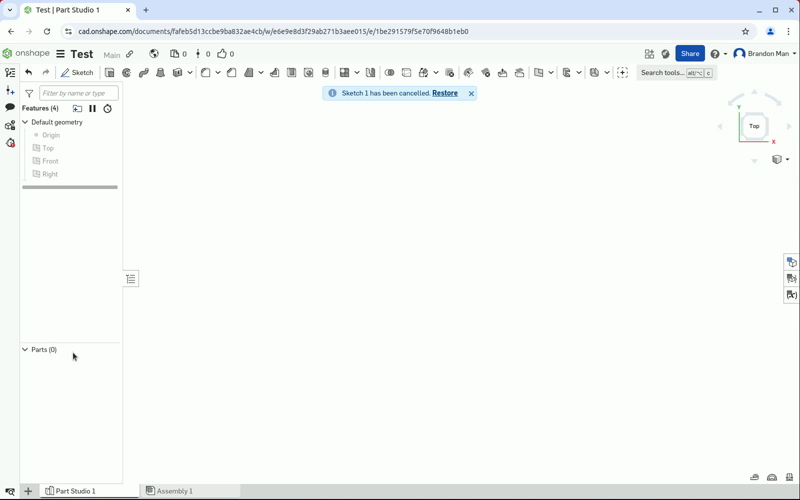
key(space)
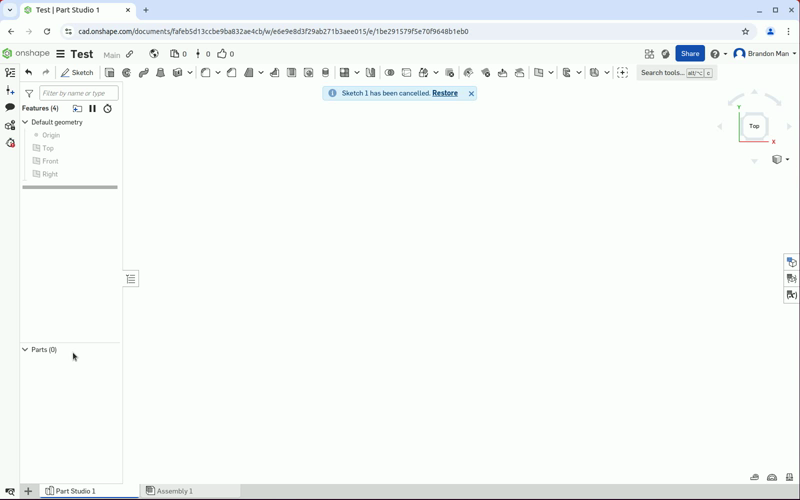
key_down(shift)
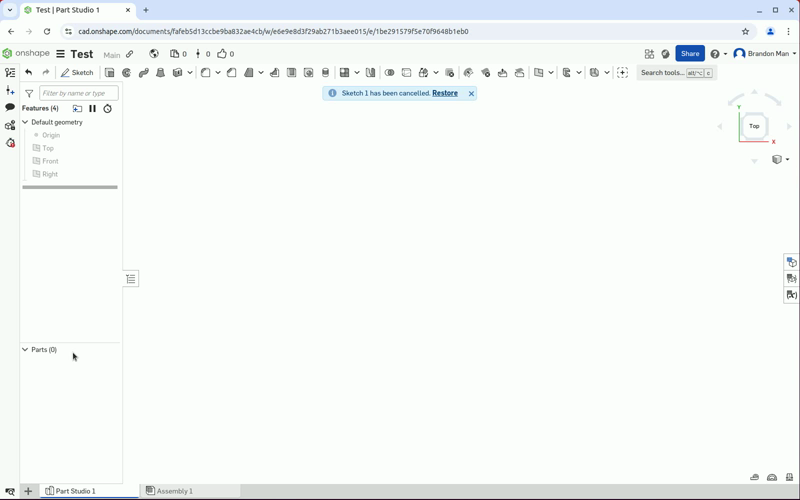
key(up)
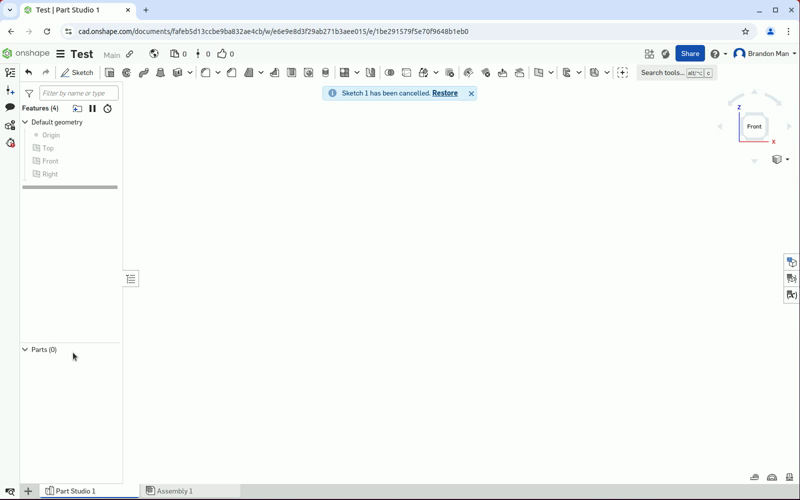
key_up(shift)
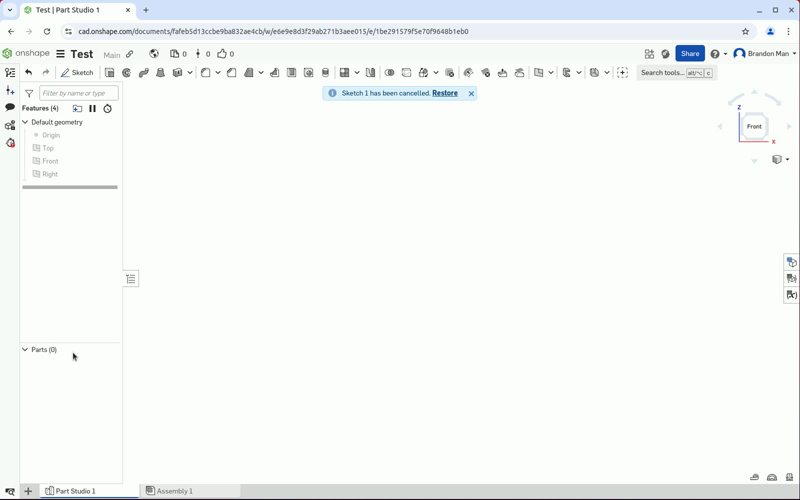
mouse_move(73, 352)
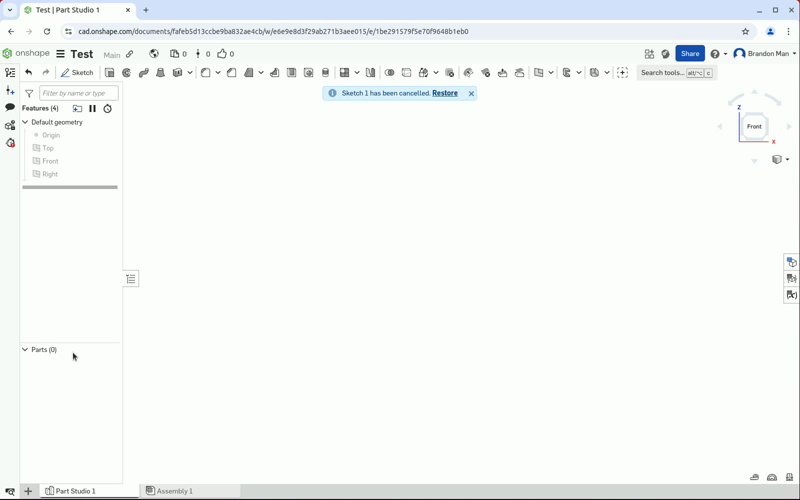
key(shift+y)
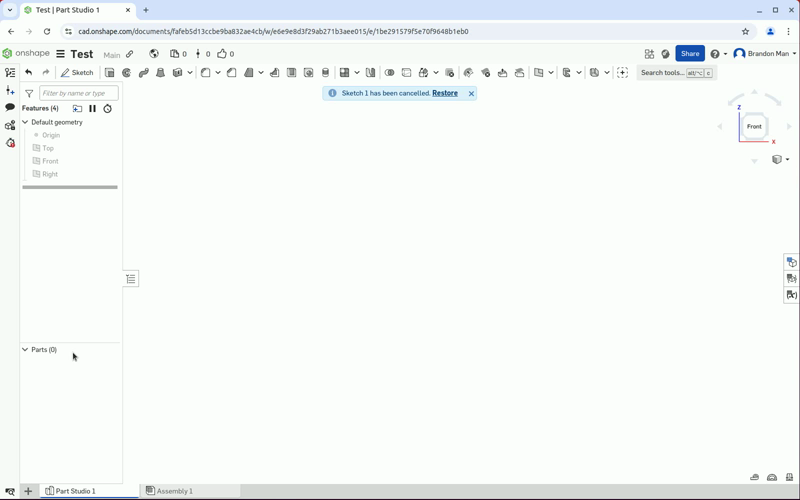
key(shift+s)
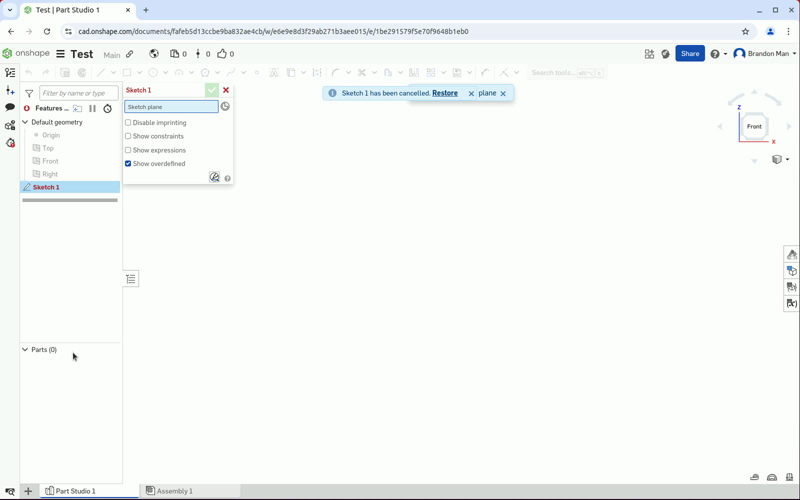
mouse_move(73, 163)
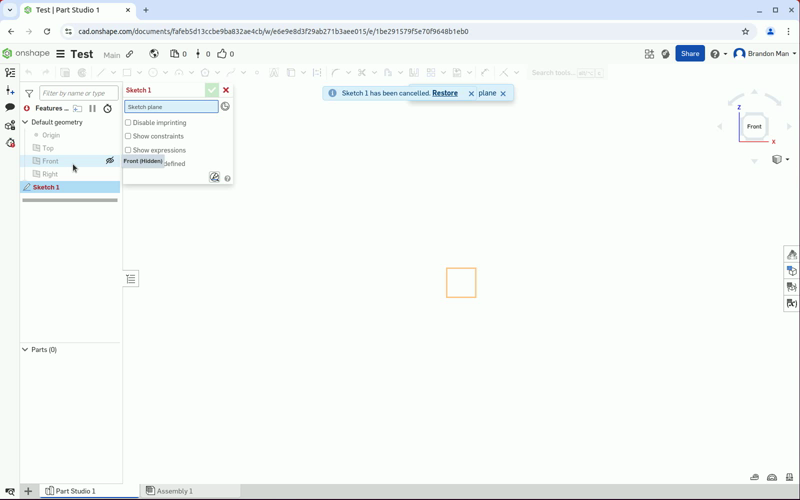
click(73, 163)
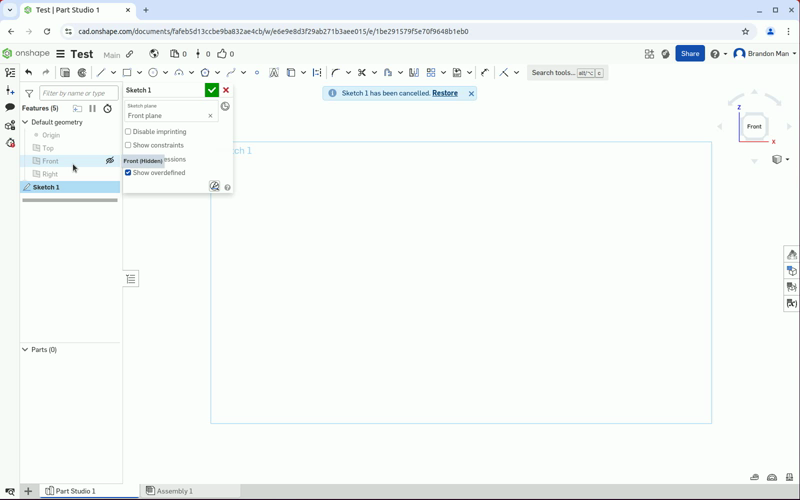
mouse_move(73, 352)
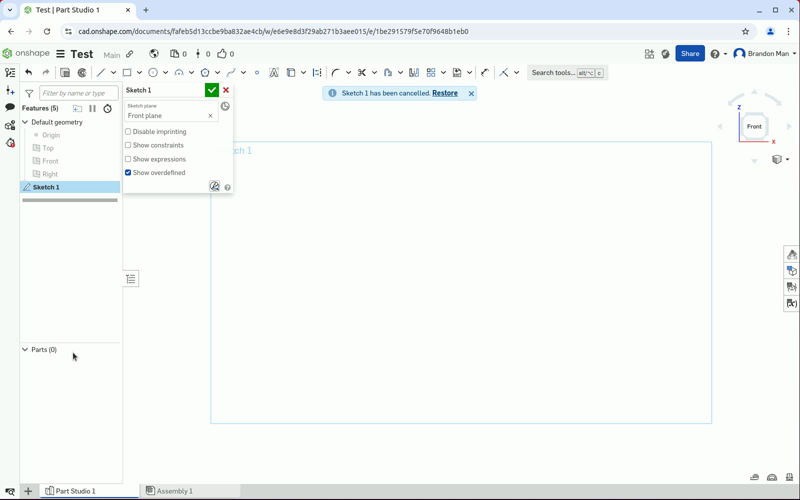
key(y)
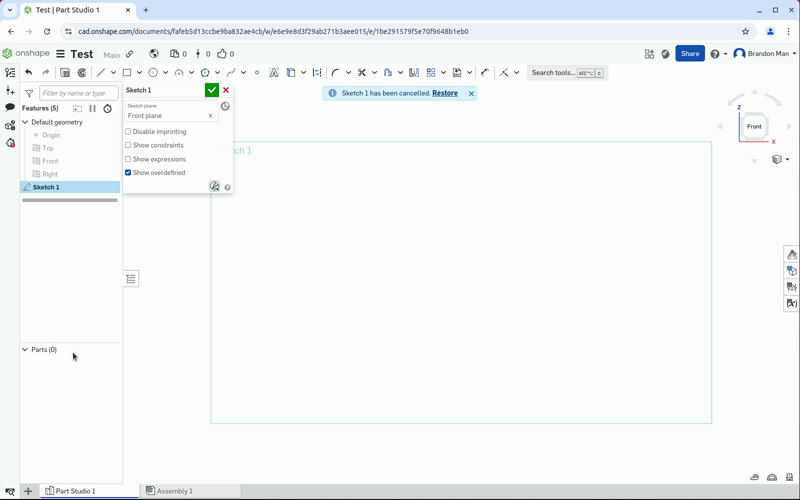
key(c)
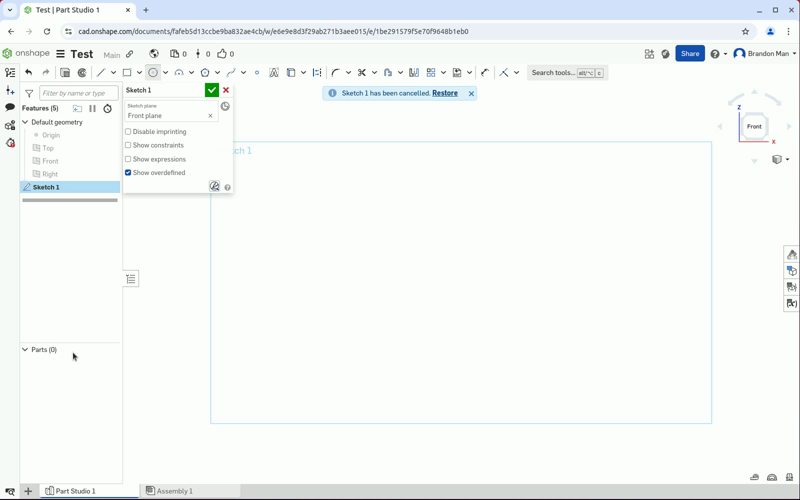
key_down(shift)
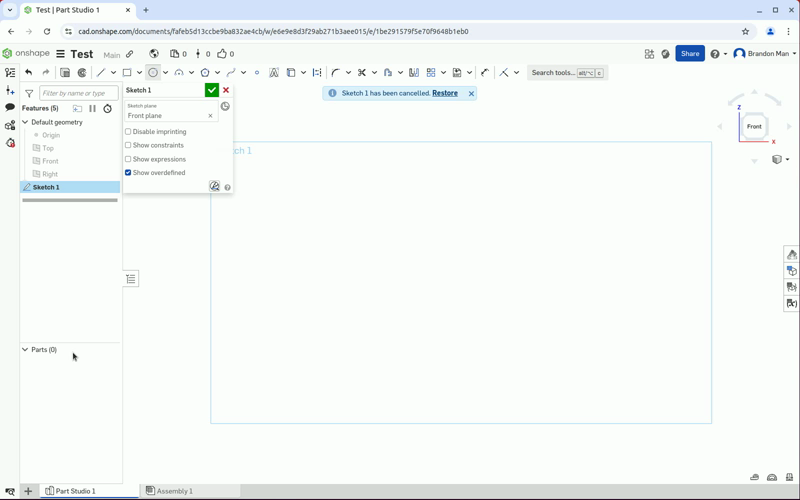
mouse_move(461, 282)
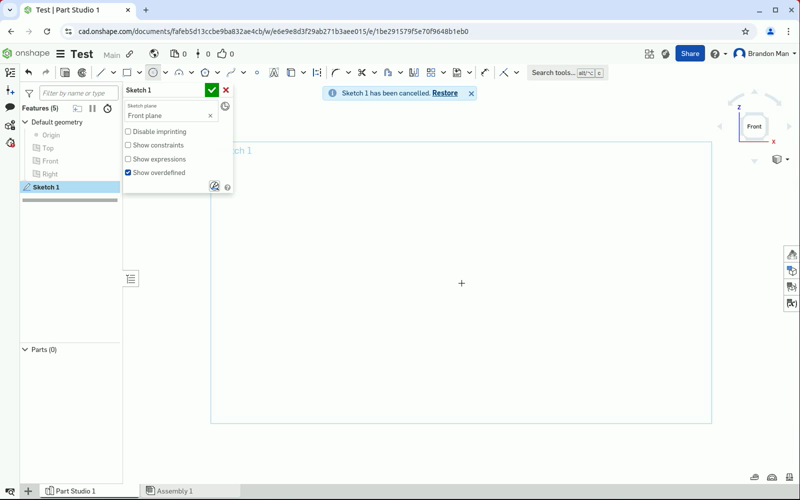
click(461, 282)
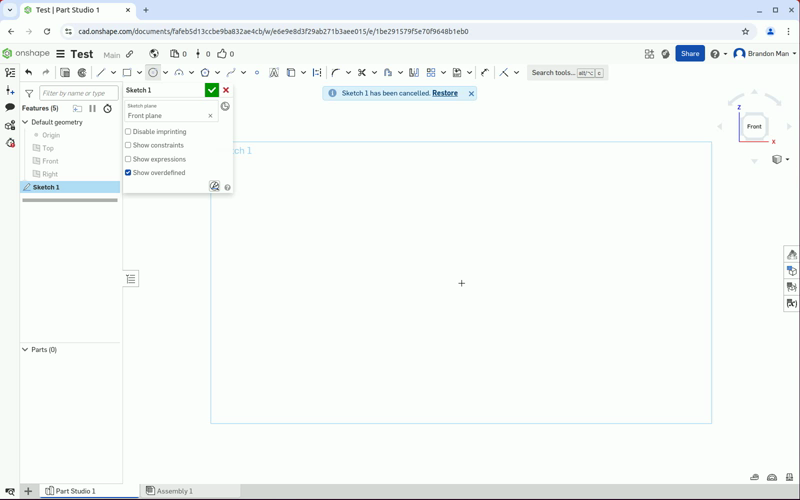
key_up(shift)
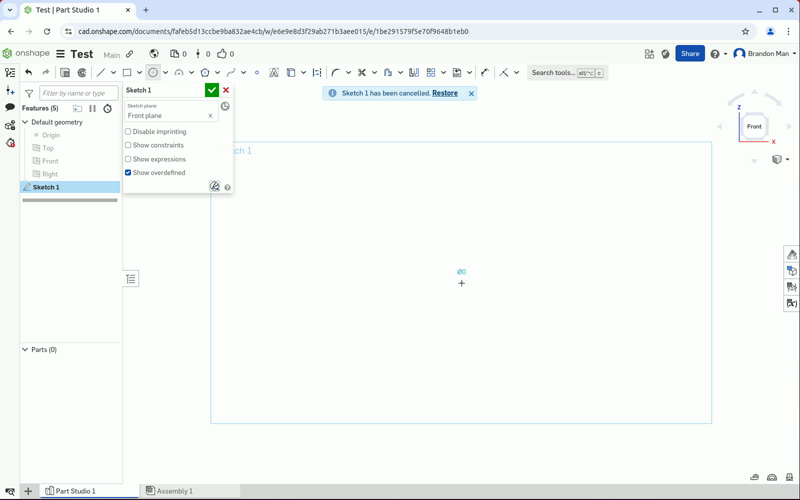
mouse_move(465, 282)
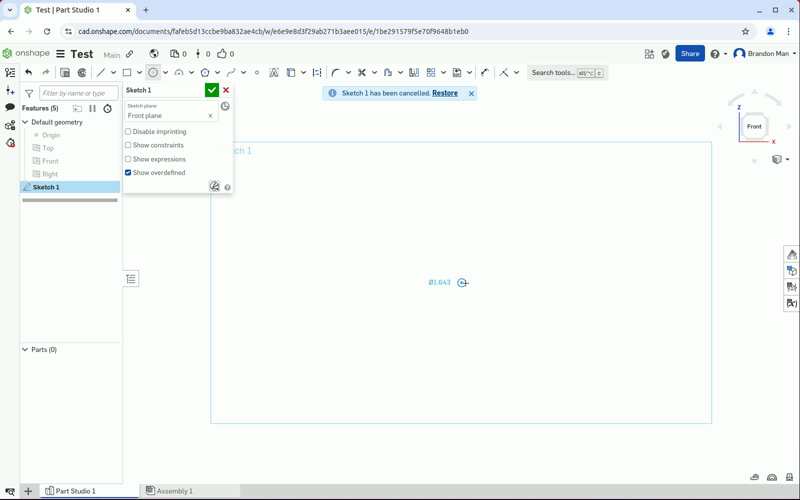
click(465, 282)
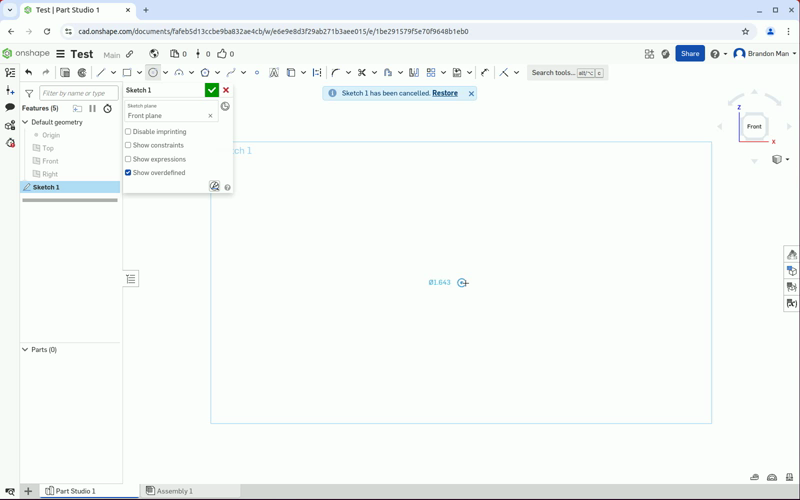
key(esc)
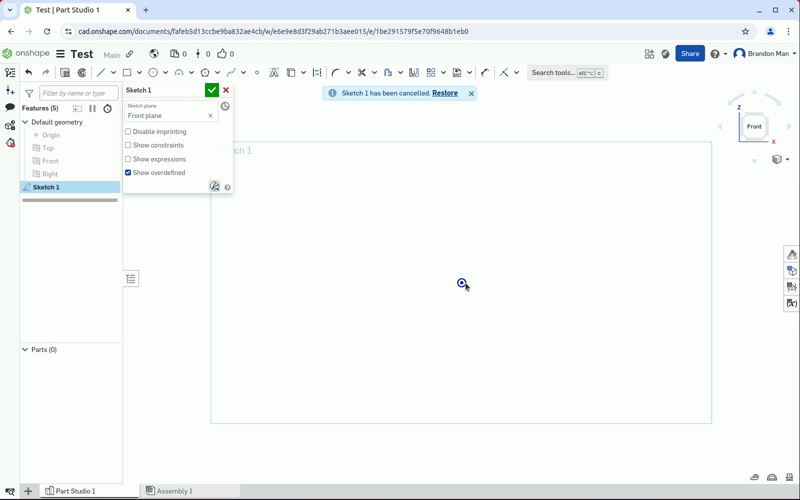
mouse_move(462, 280)
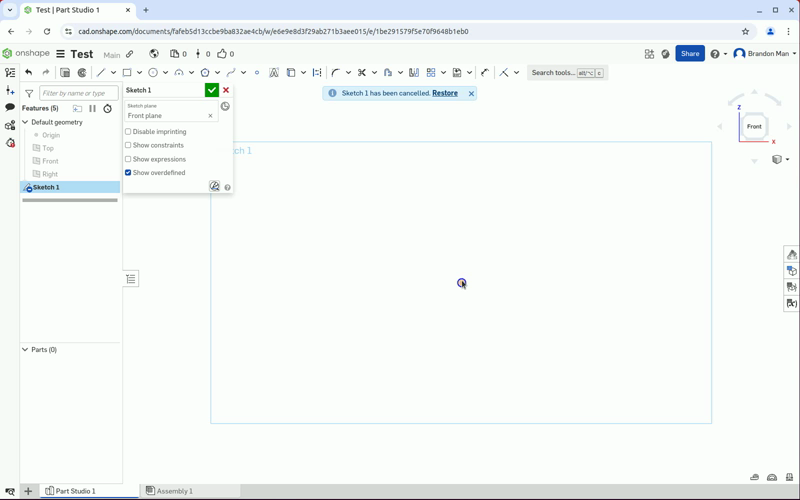
scroll(6)
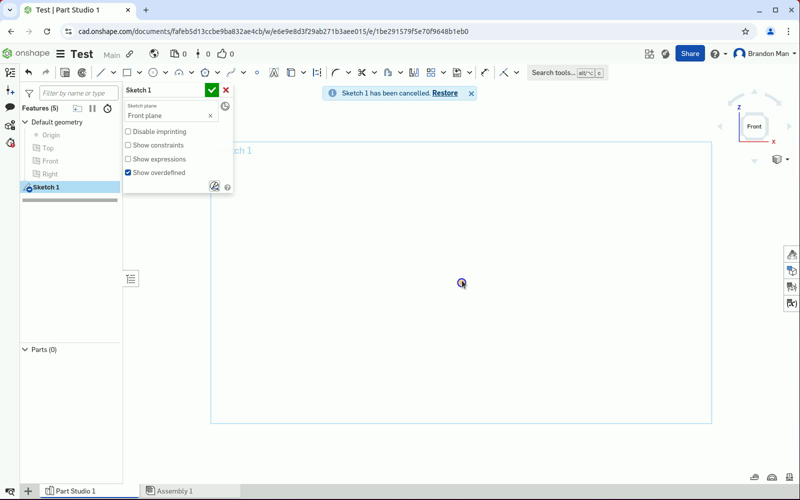
scroll(6)
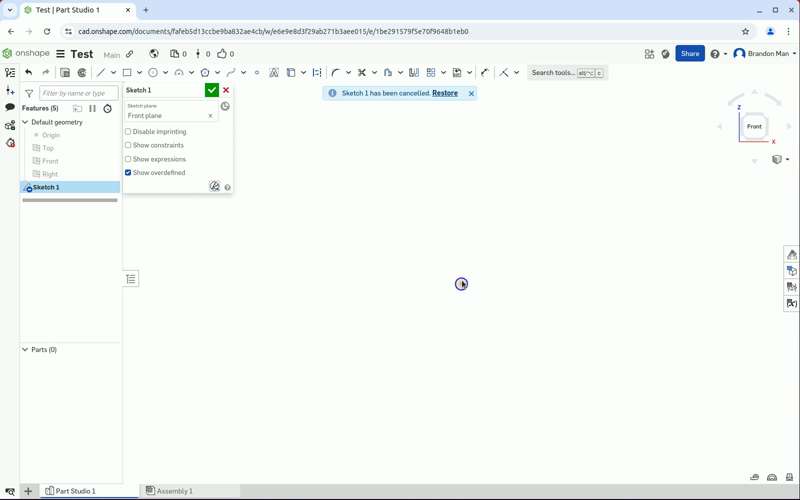
scroll(6)
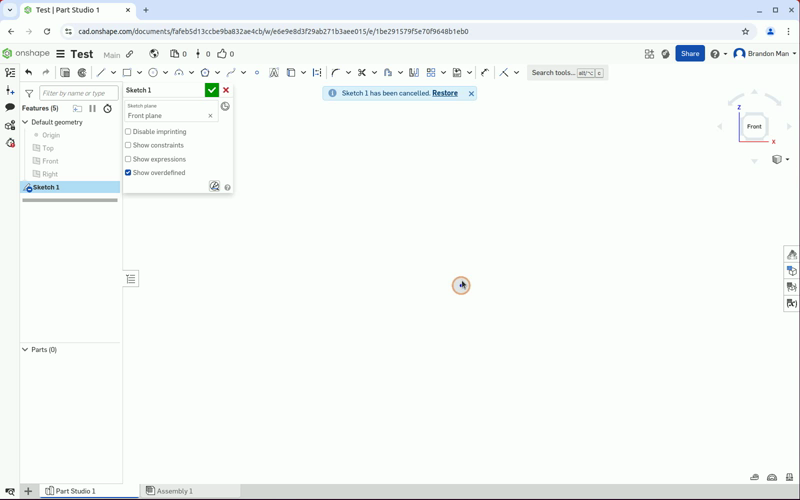
scroll(6)
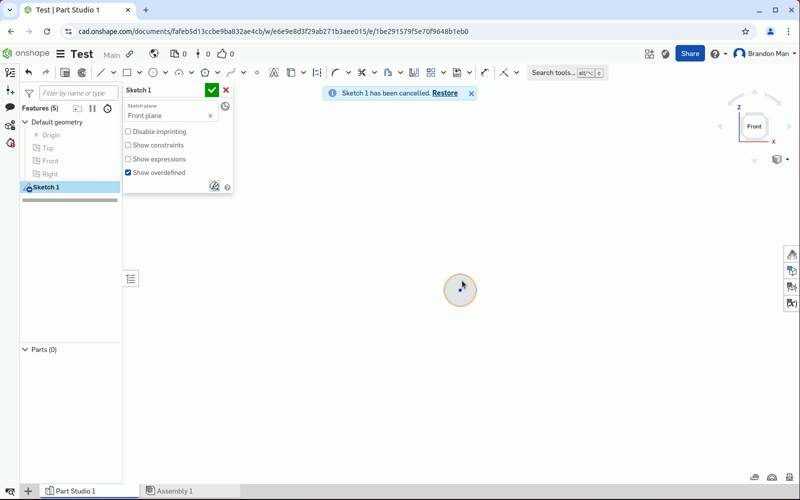
scroll(6)
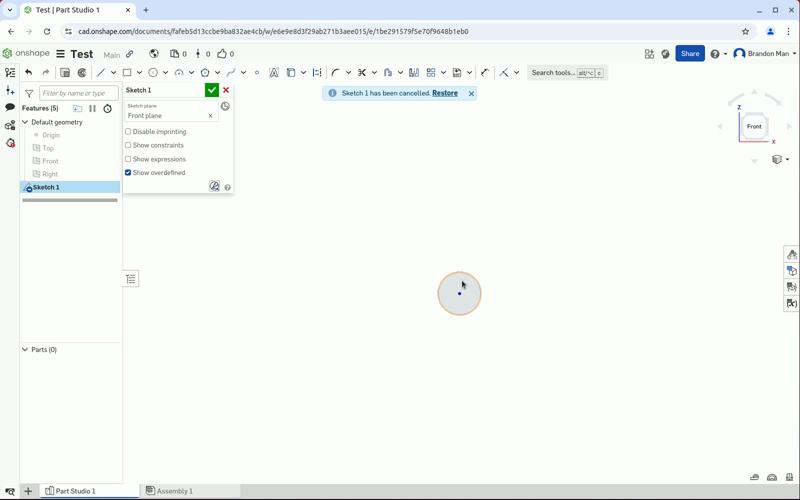
scroll(6)
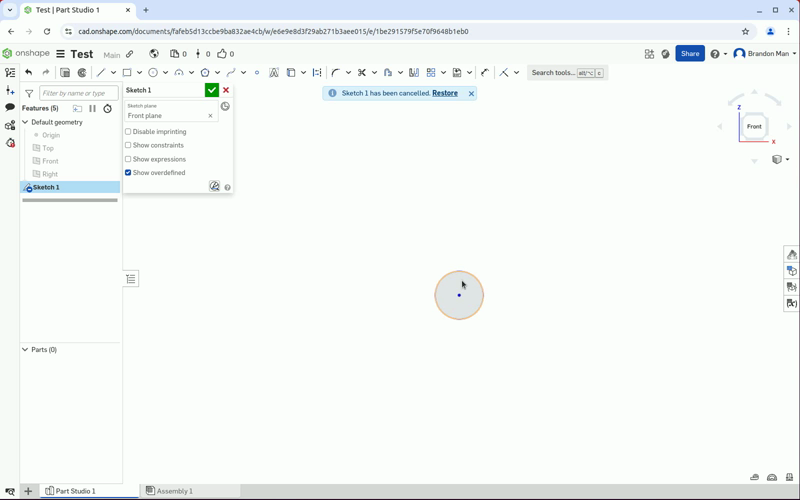
scroll(6)
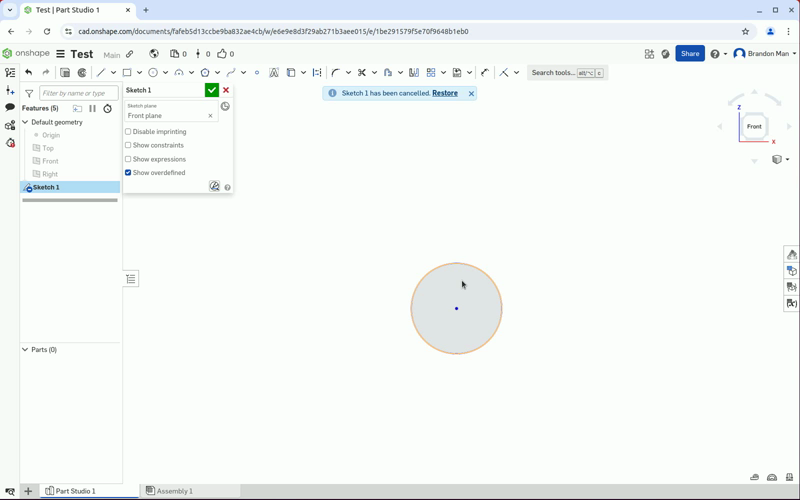
click(462, 280)
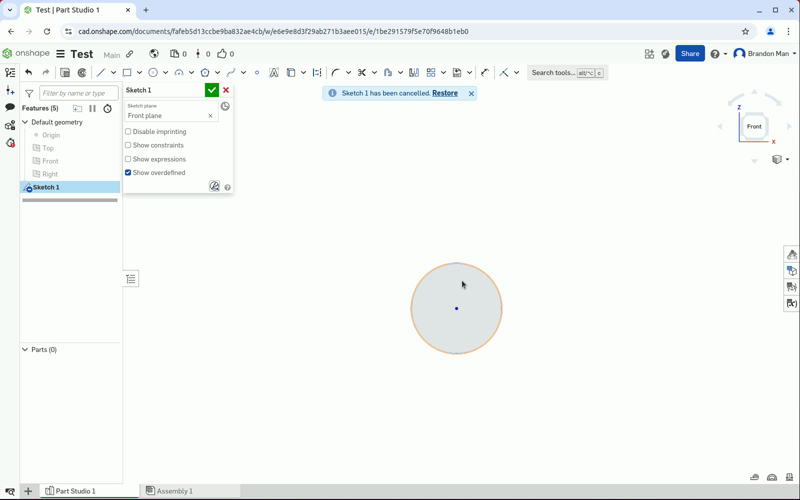
scroll(-6)
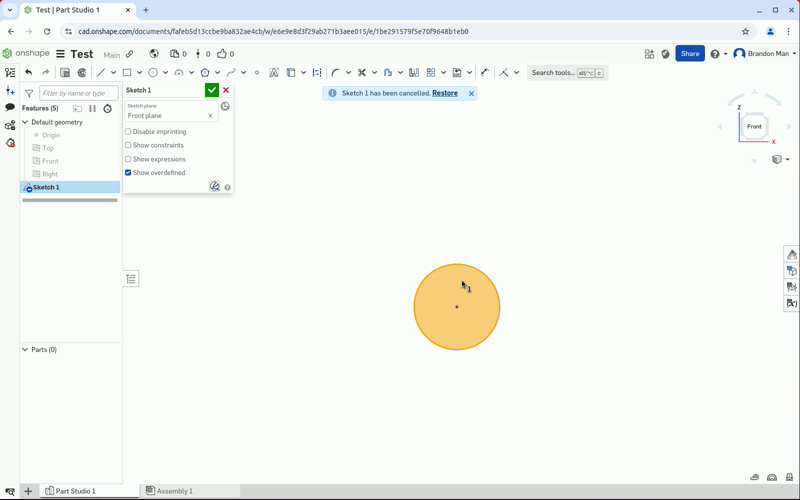
scroll(-6)
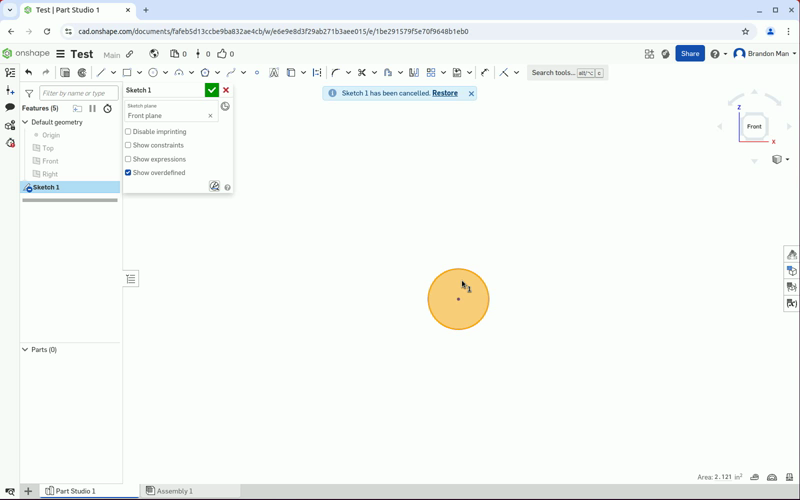
scroll(-6)
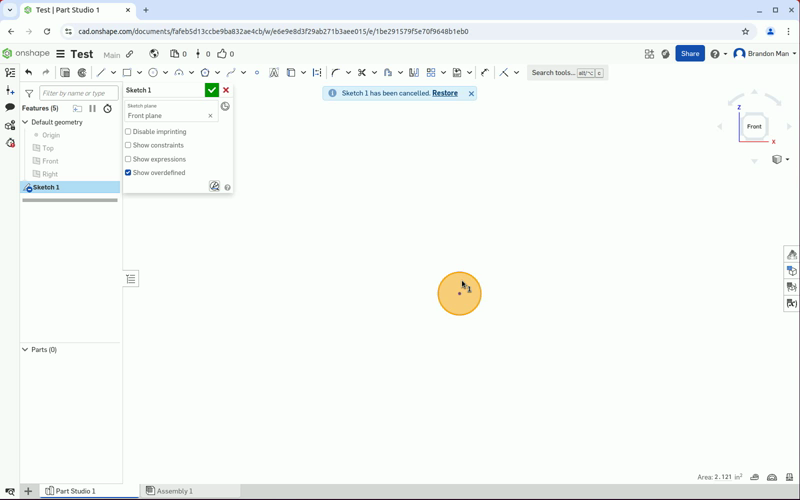
scroll(-6)
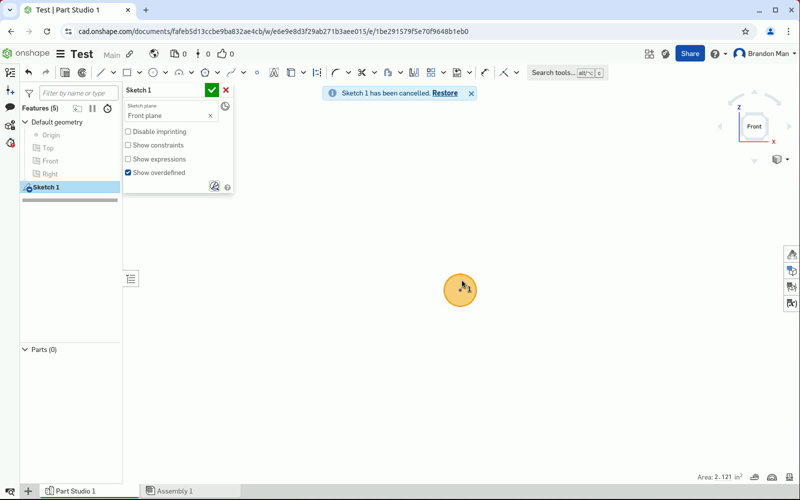
scroll(-6)
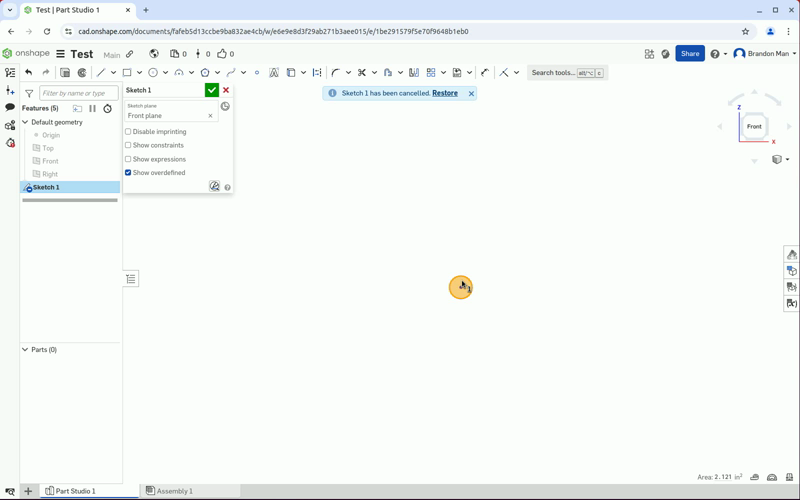
scroll(-6)
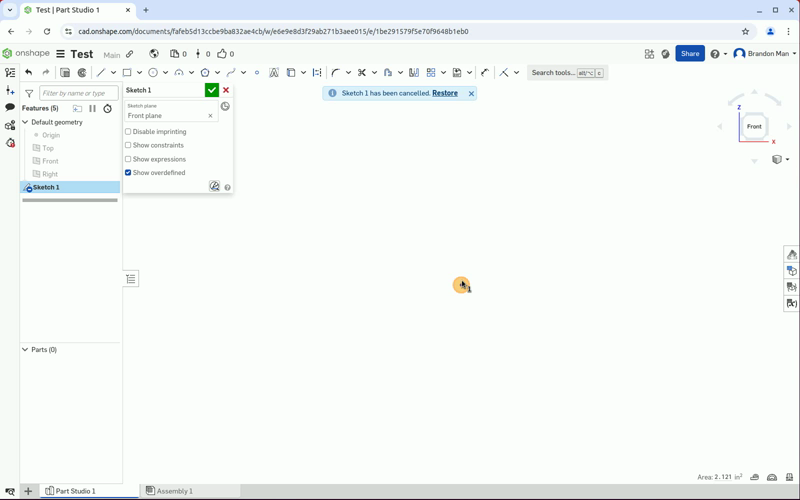
scroll(-6)
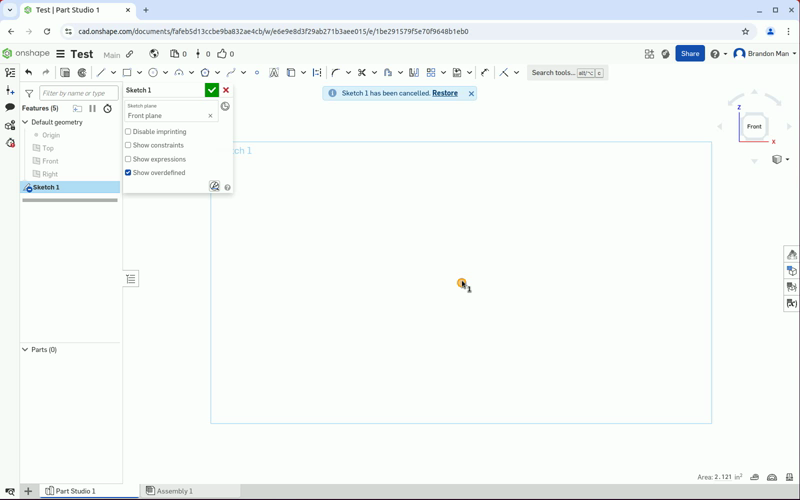
mouse_move(73, 352)
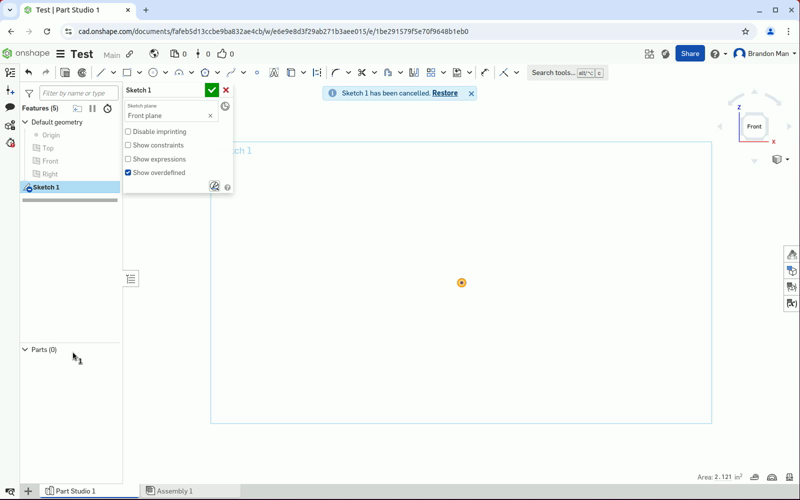
key(shift+y)
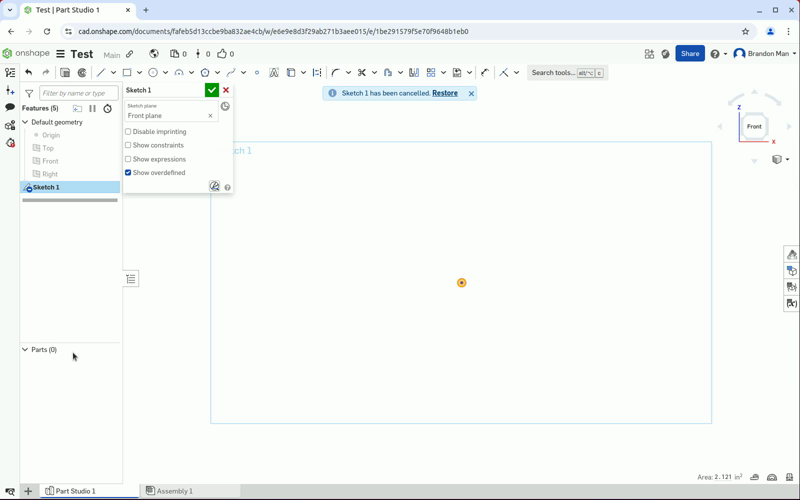
key(shift+e)
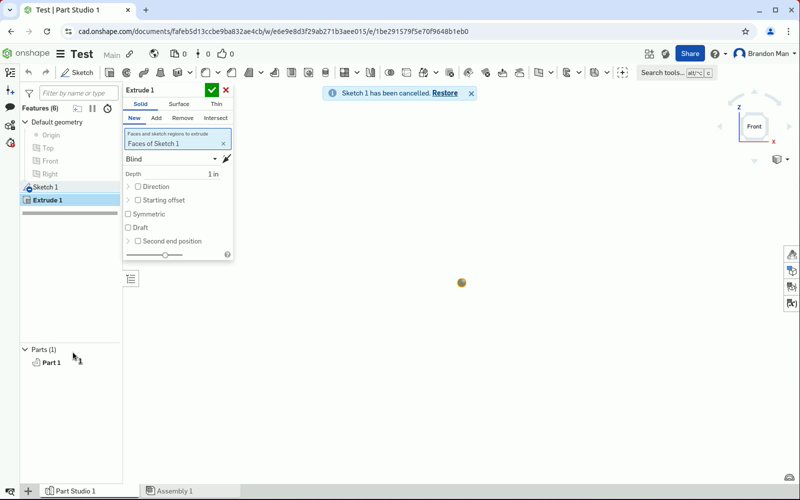
mouse_move(143, 106)
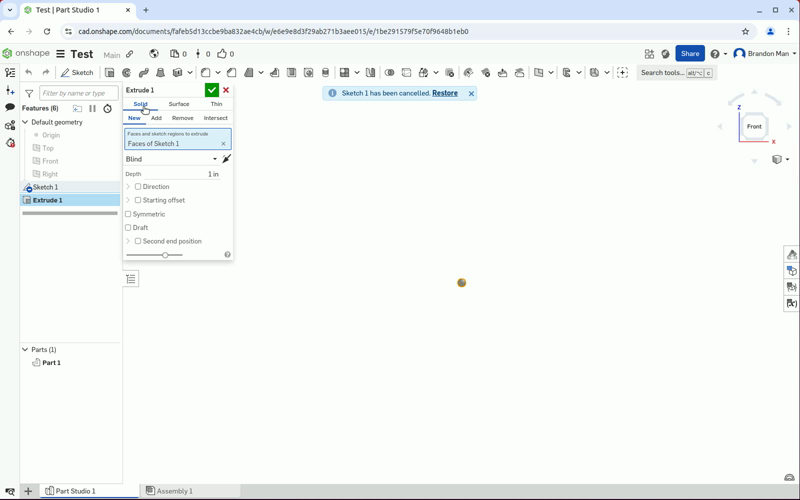
click(143, 106)
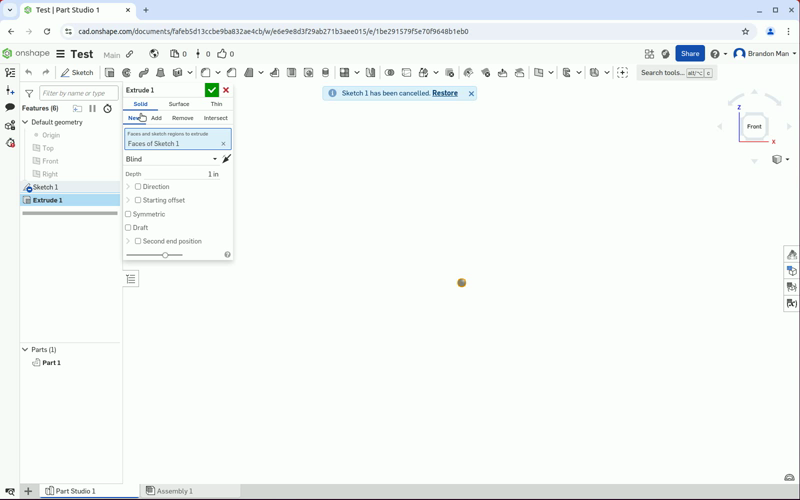
mouse_move(137, 120)
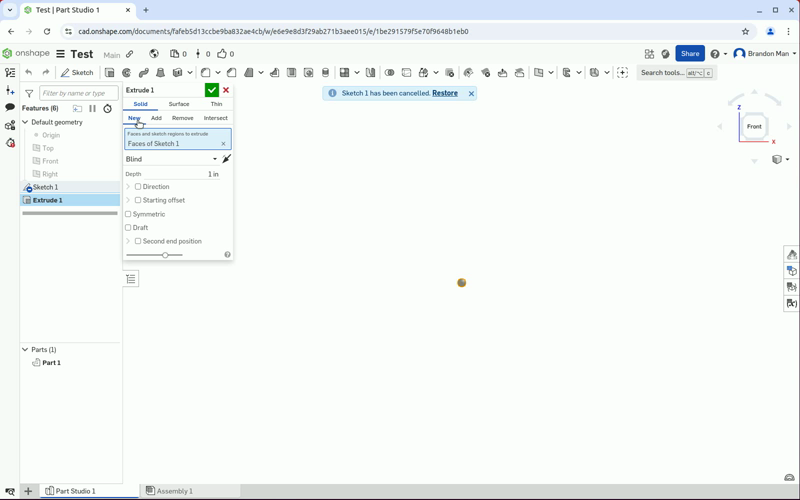
click(137, 120)
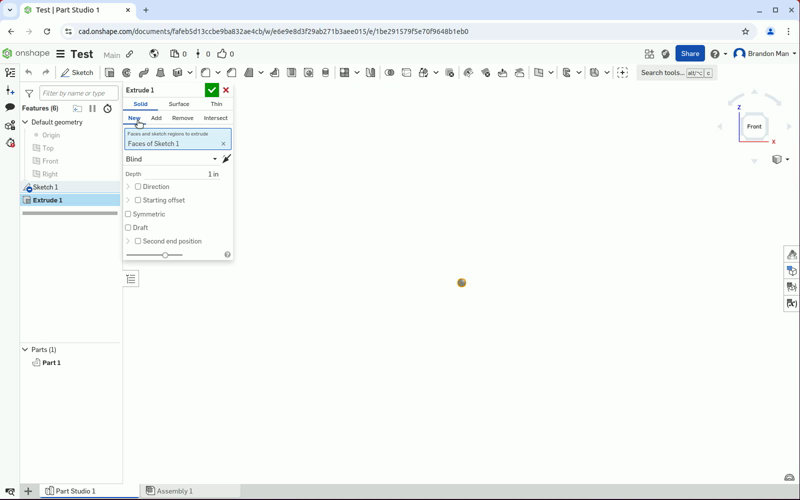
key(tab, 4)
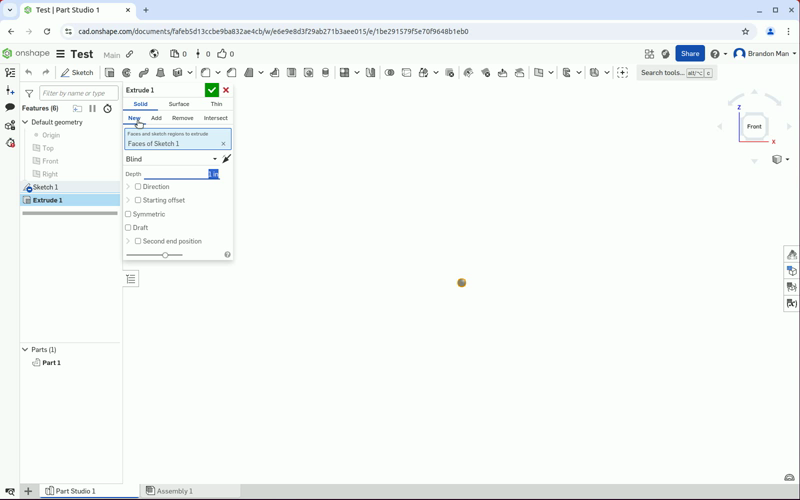
text(23.108)
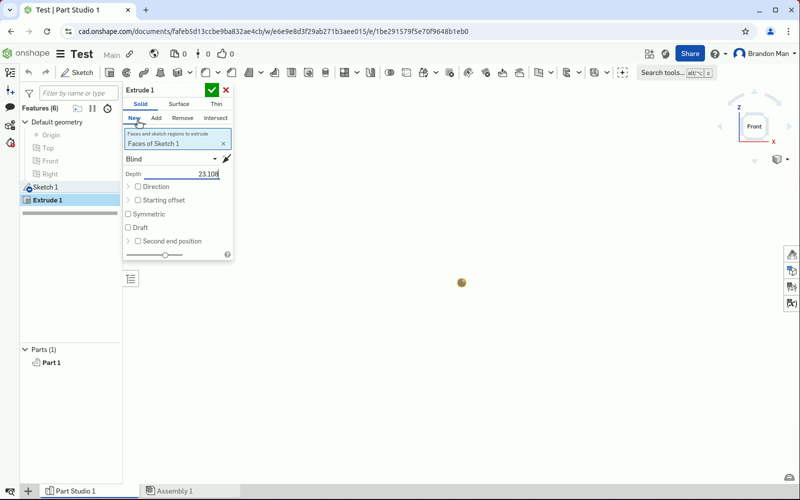
key(enter)
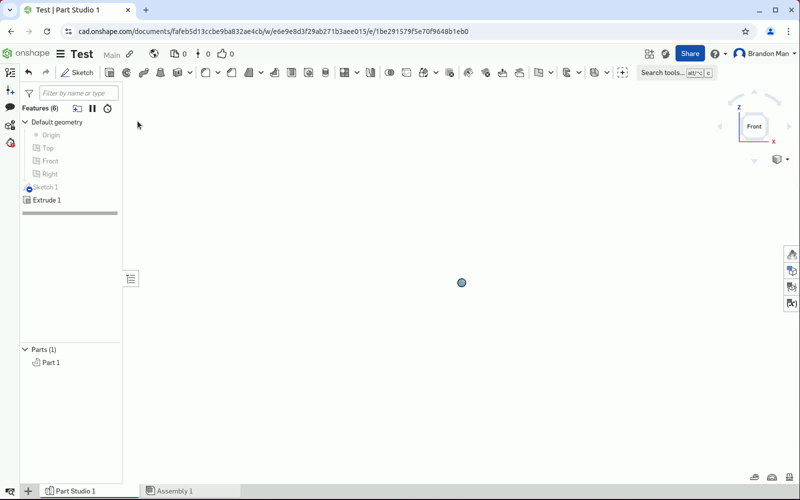
key(shift+h)
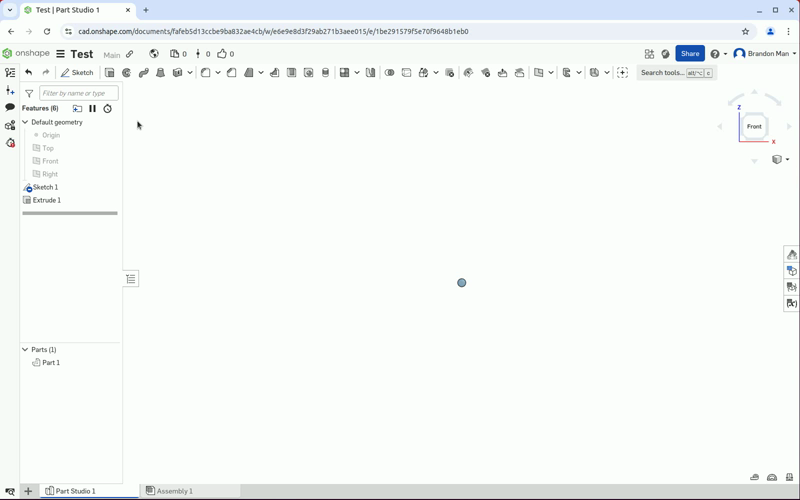
key(shift+h)
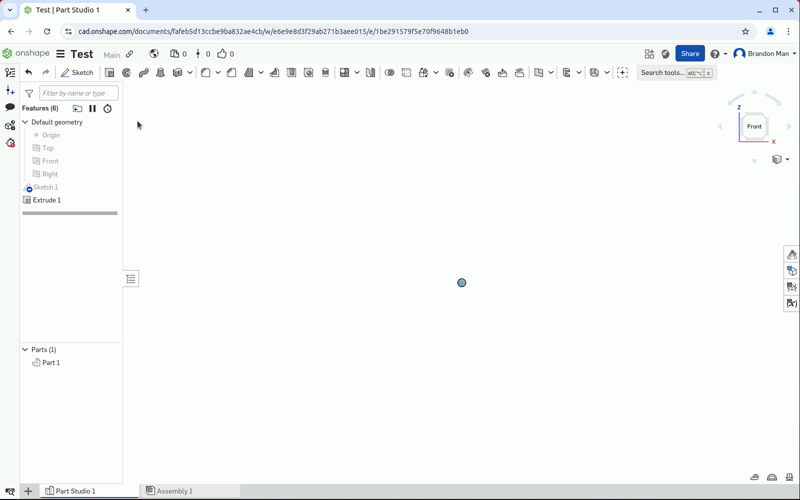
mouse_move(73, 189)
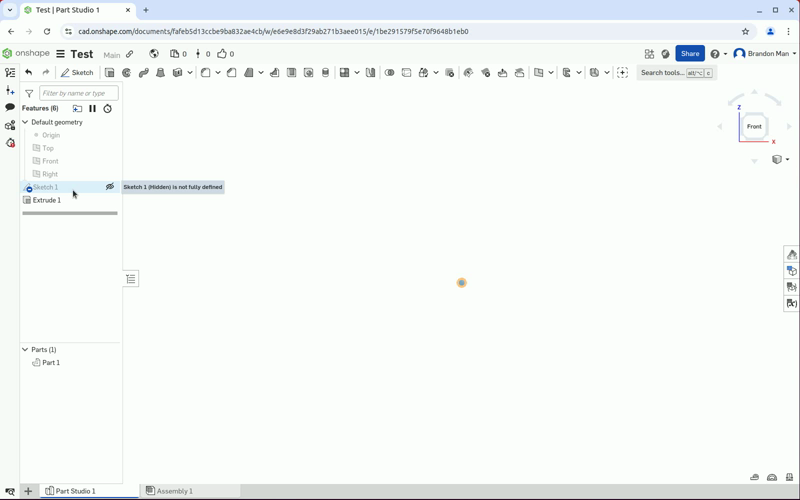
click(73, 189)
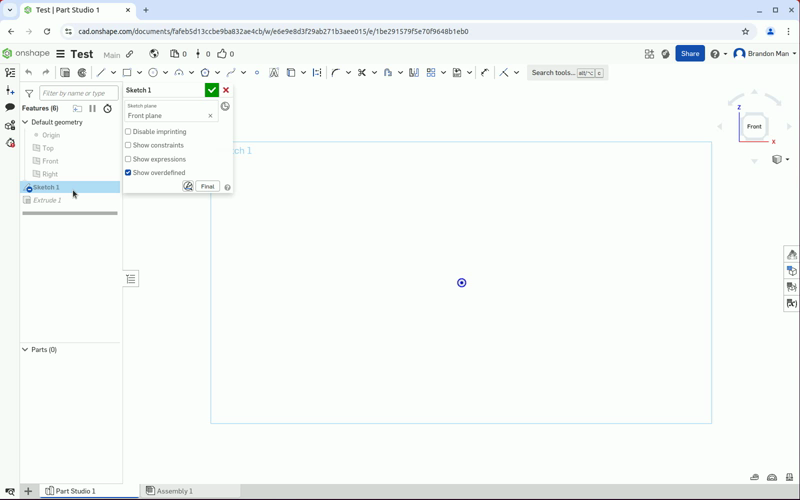
mouse_move(229, 92)
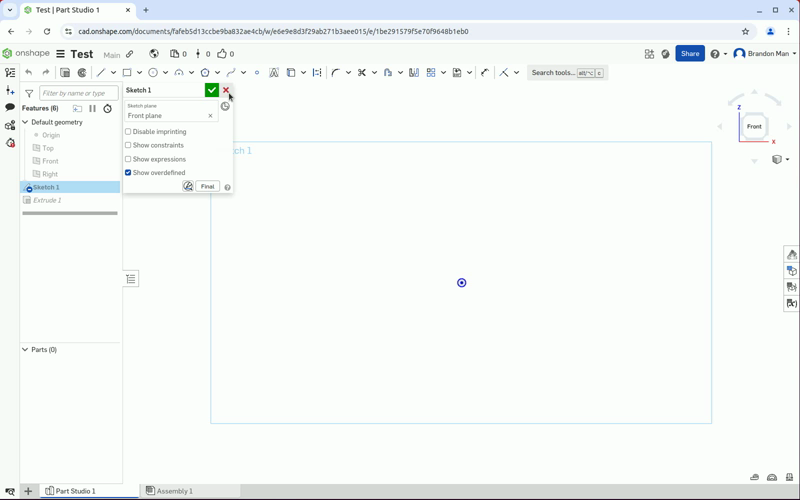
click(229, 92)
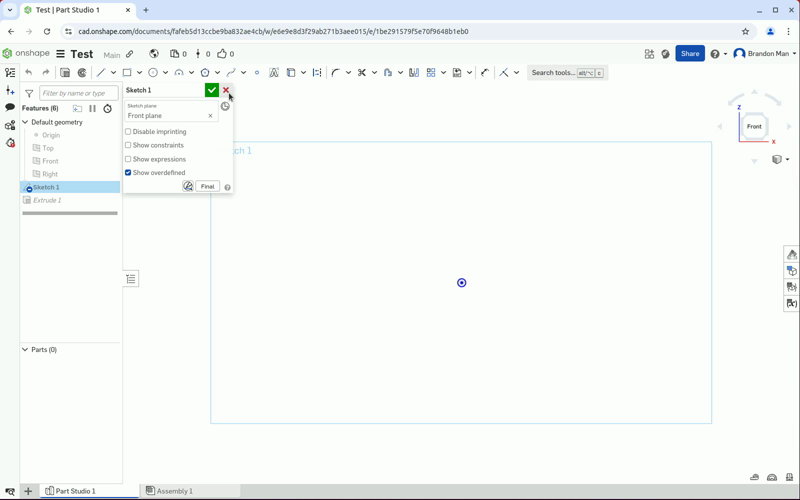
key(shift+s)
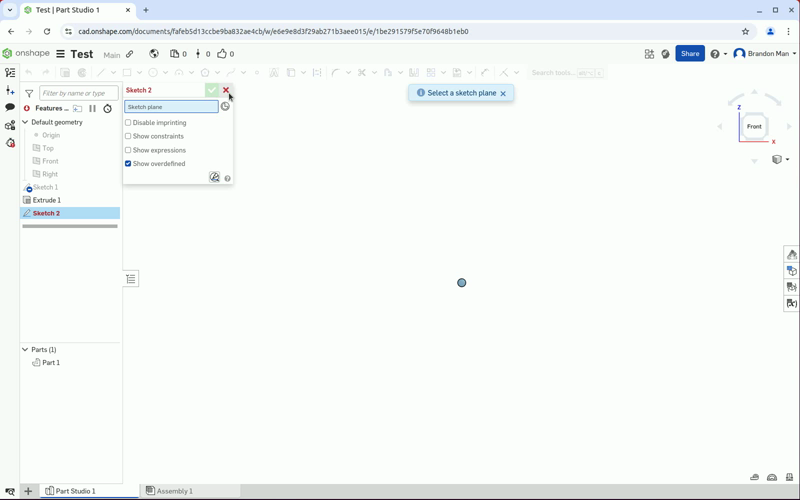
mouse_move(73, 163)
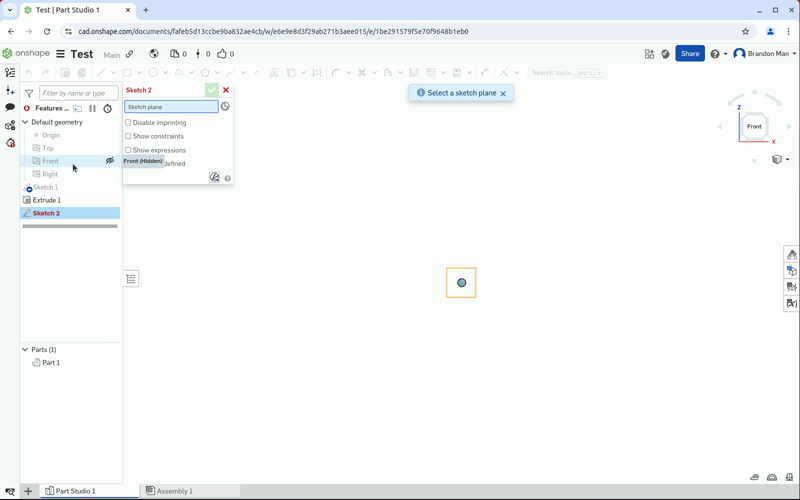
click(73, 163)
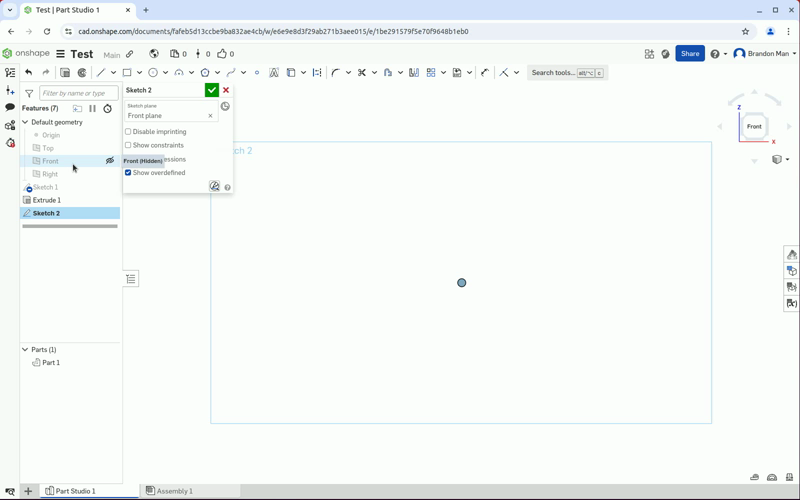
mouse_move(73, 352)
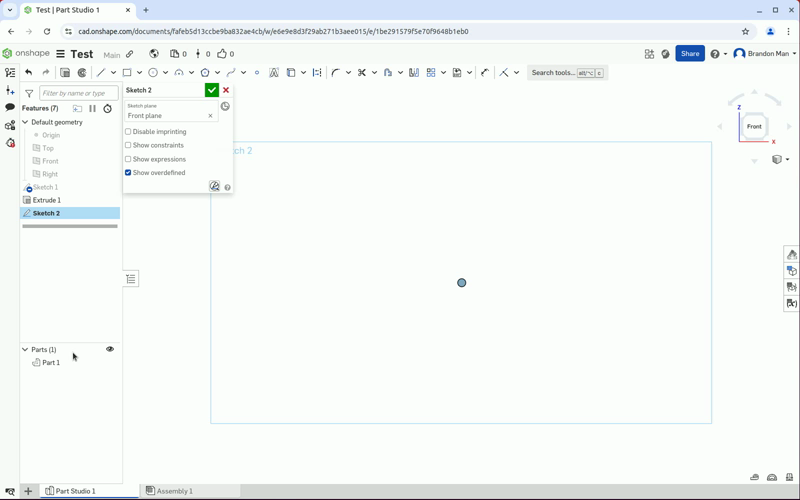
key(y)
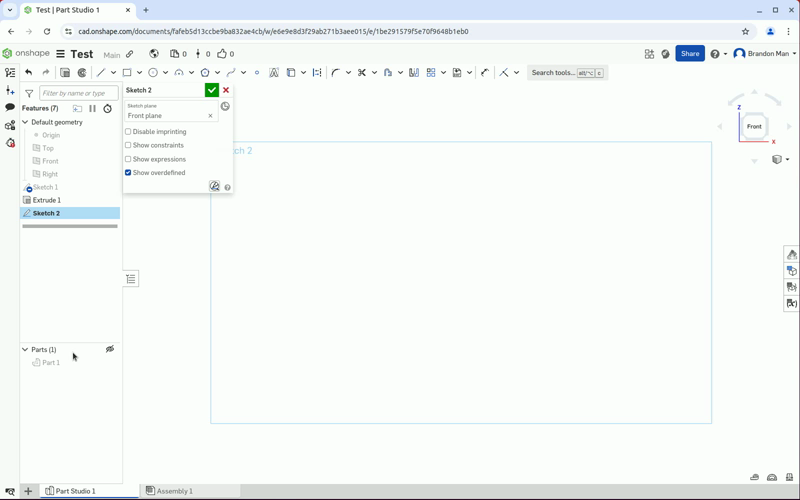
key(c)
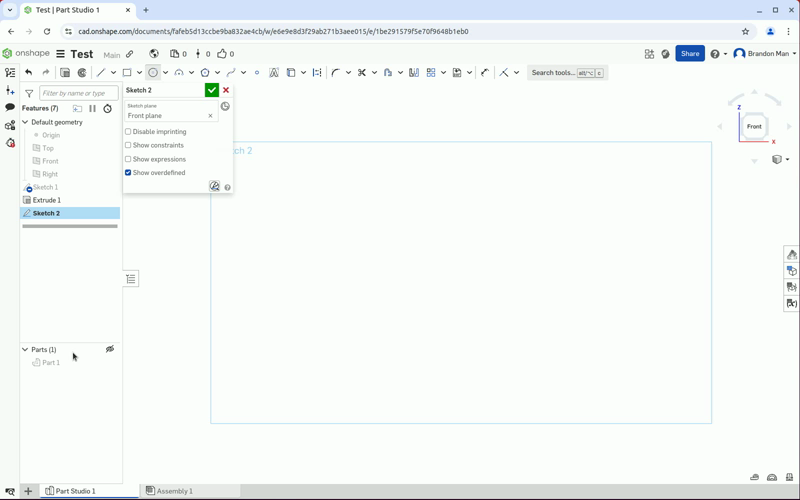
key_down(shift)
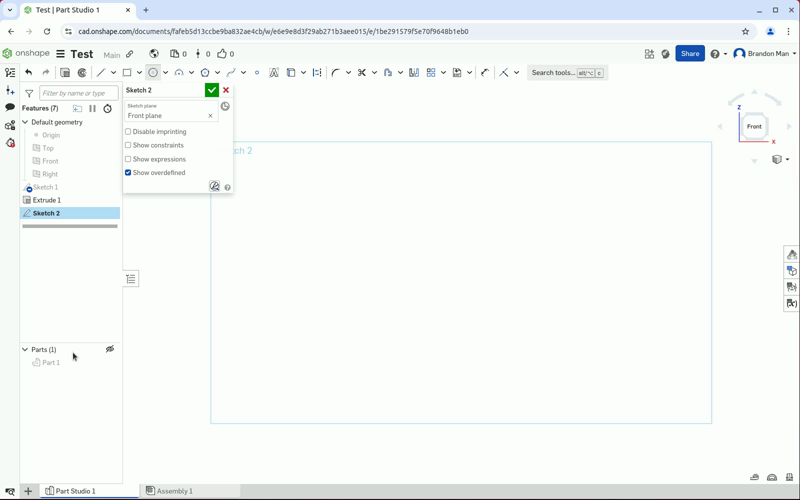
mouse_move(461, 282)
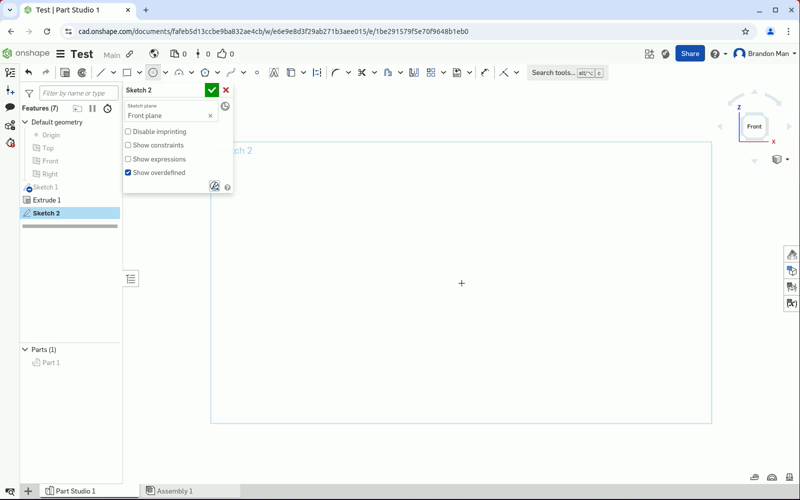
click(461, 282)
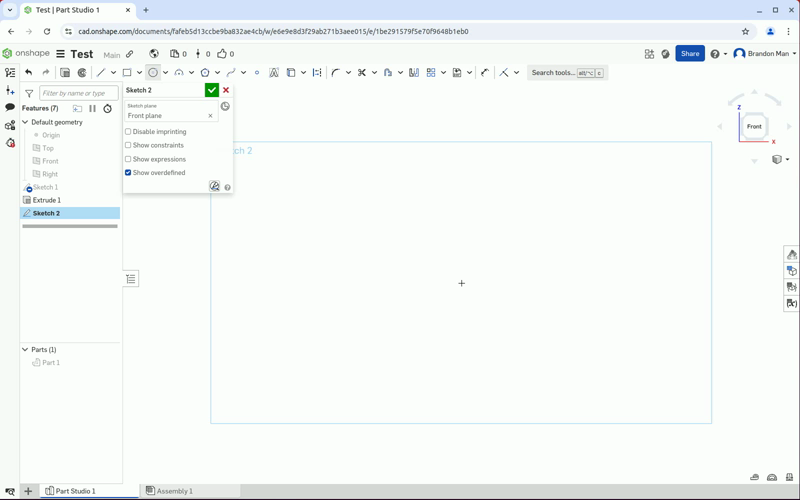
key_up(shift)
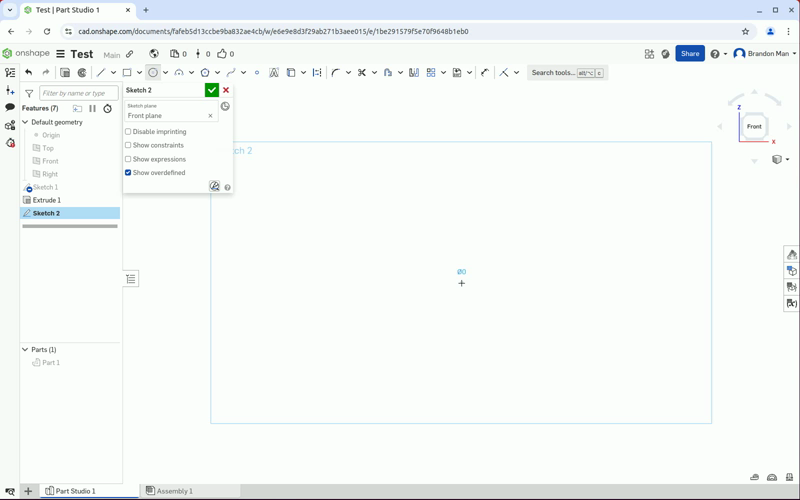
mouse_move(465, 282)
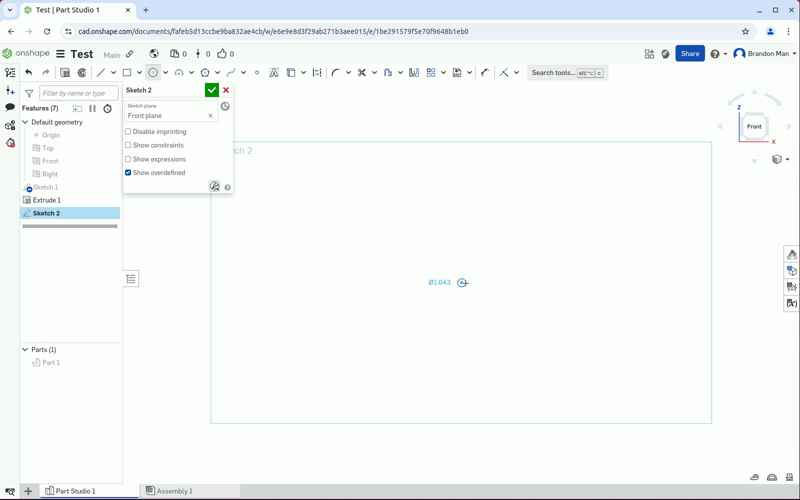
click(465, 282)
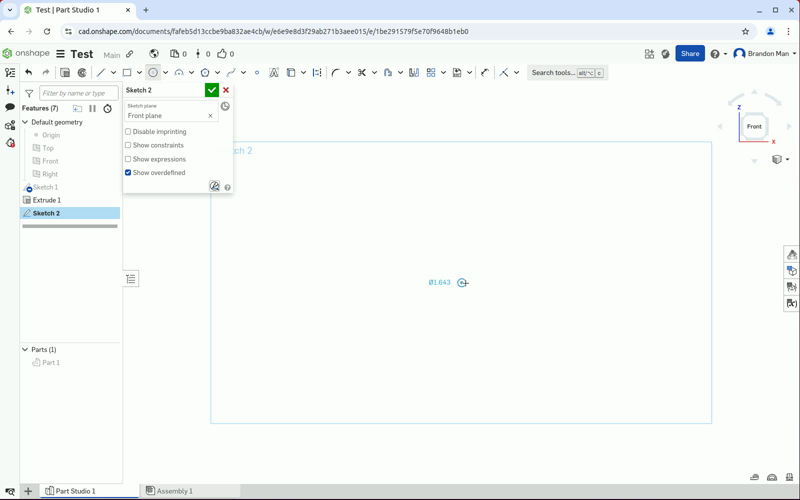
key(esc)
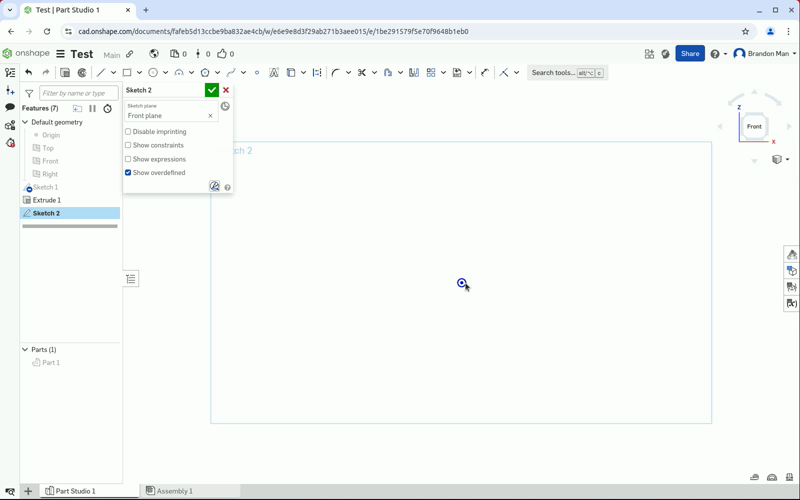
mouse_move(460, 283)
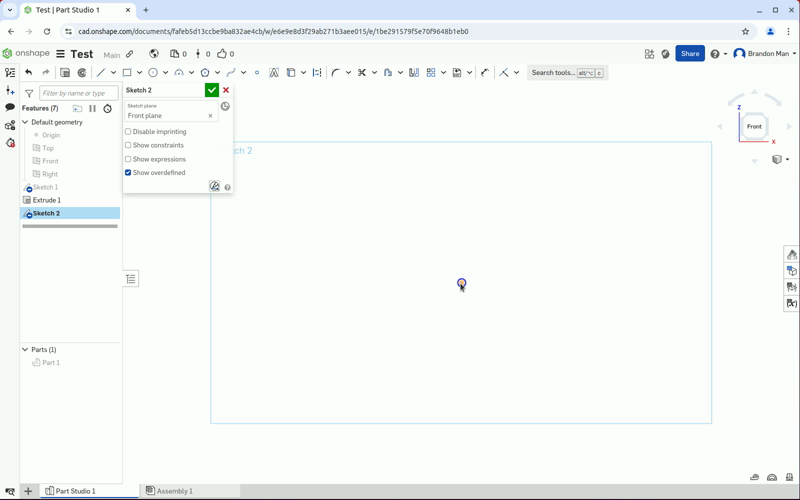
scroll(6)
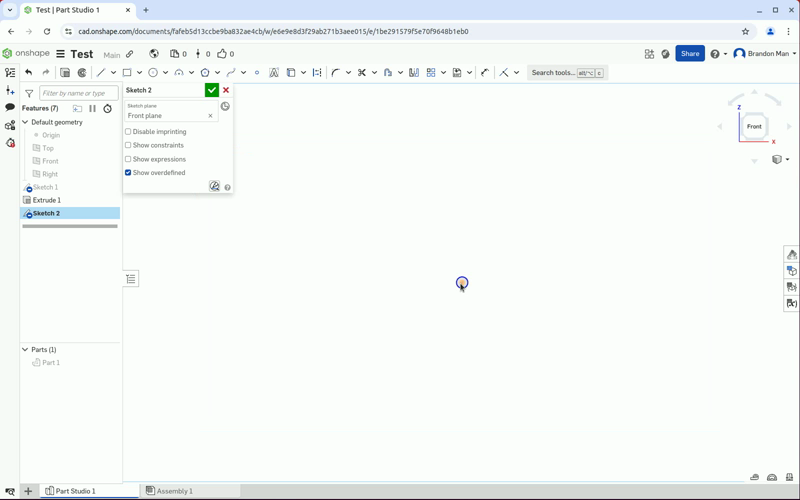
scroll(6)
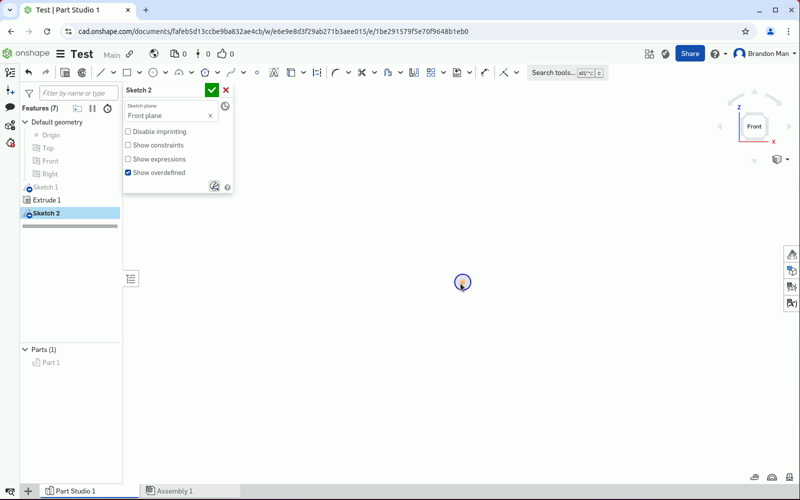
scroll(6)
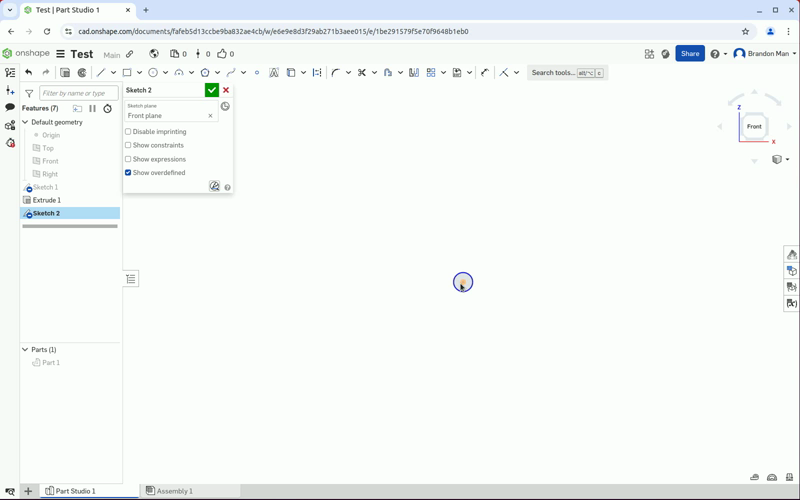
scroll(6)
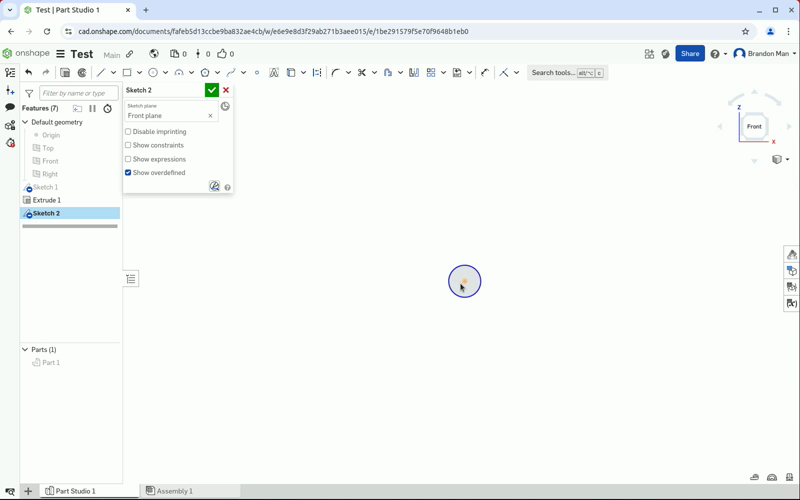
scroll(6)
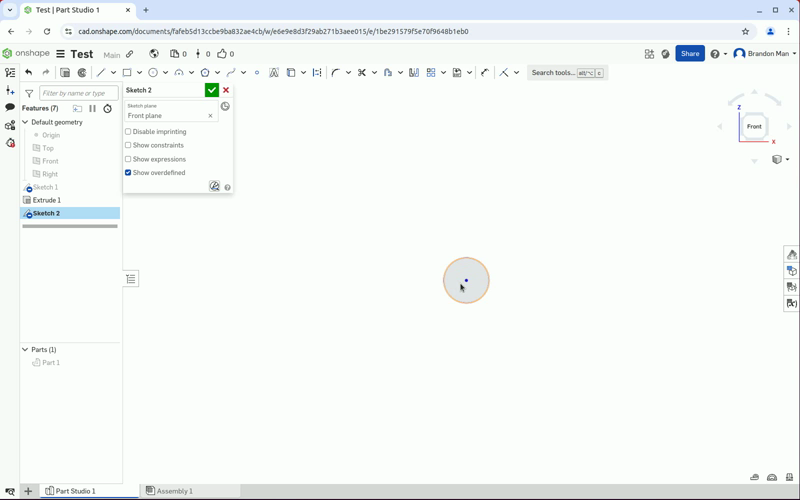
scroll(6)
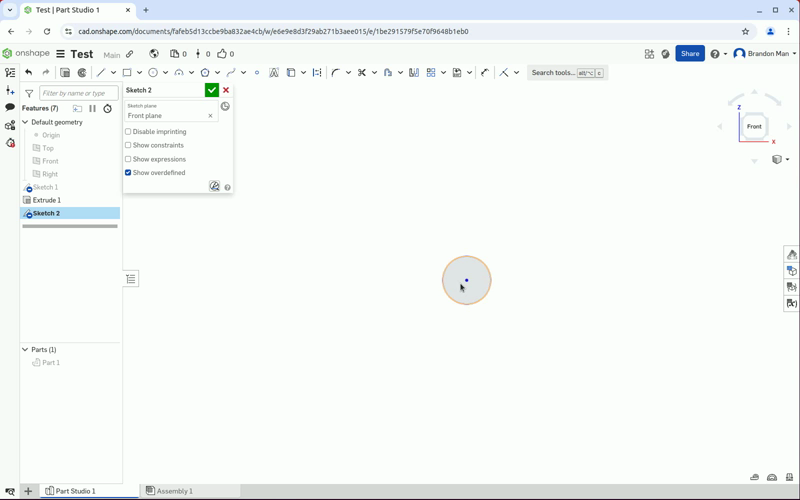
scroll(6)
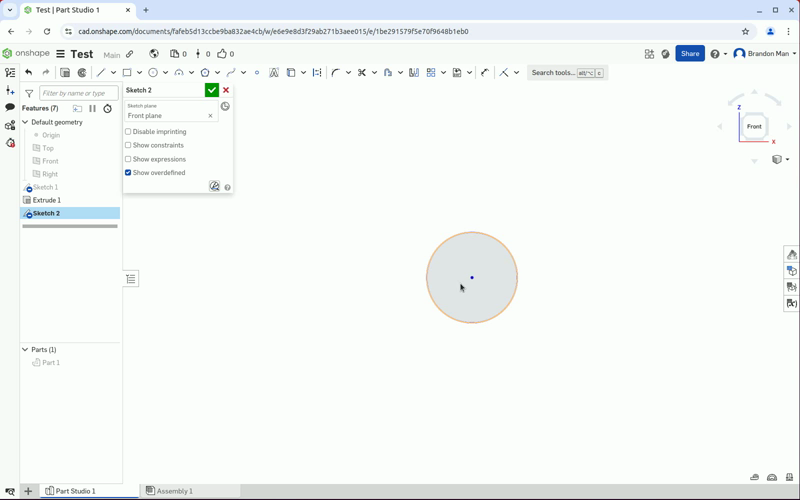
click(460, 283)
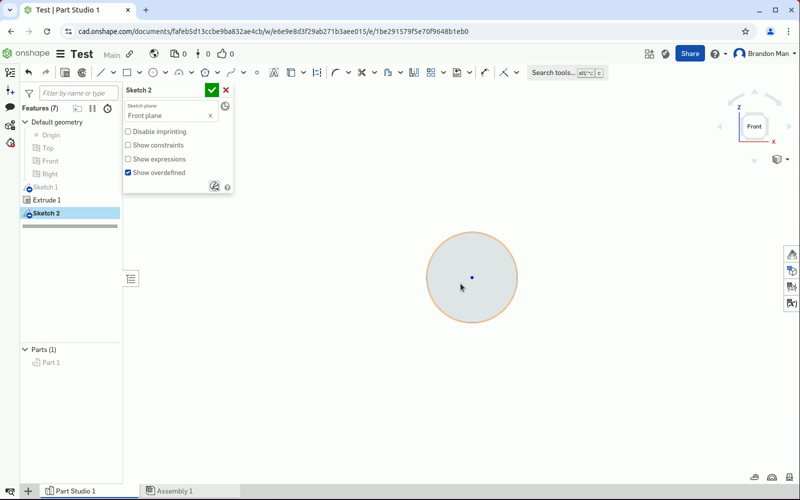
scroll(-6)
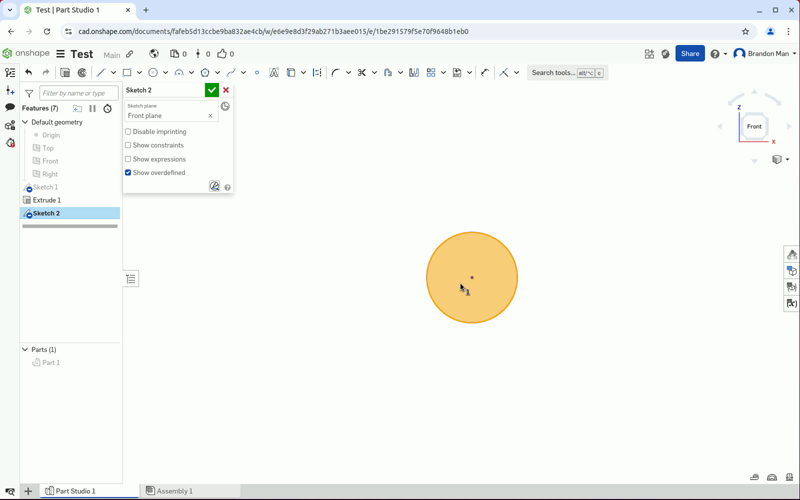
scroll(-6)
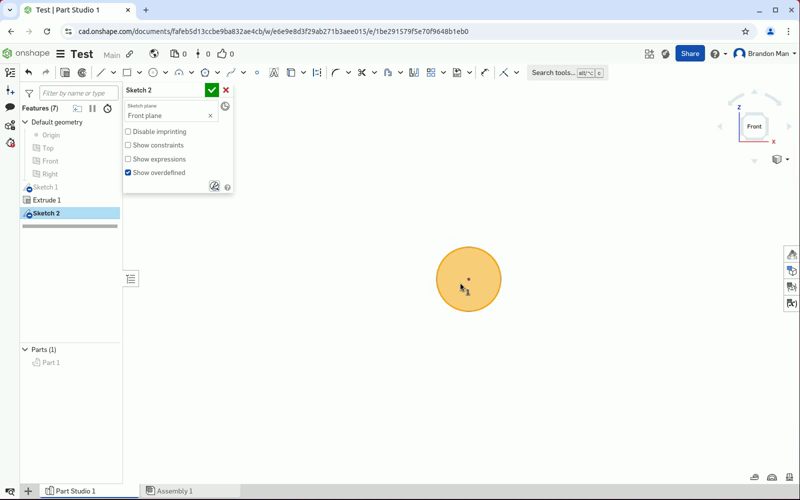
scroll(-6)
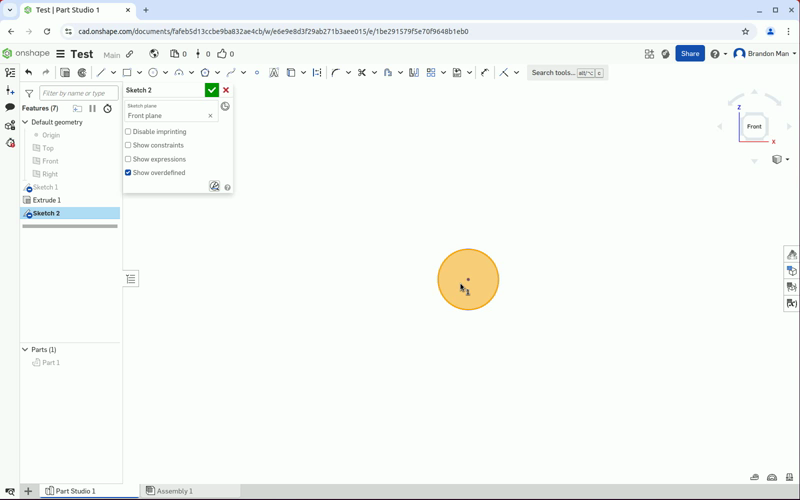
scroll(-6)
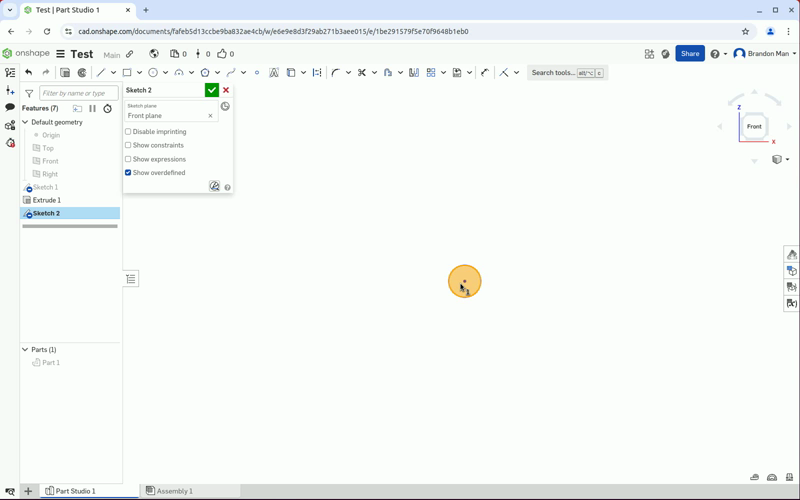
scroll(-6)
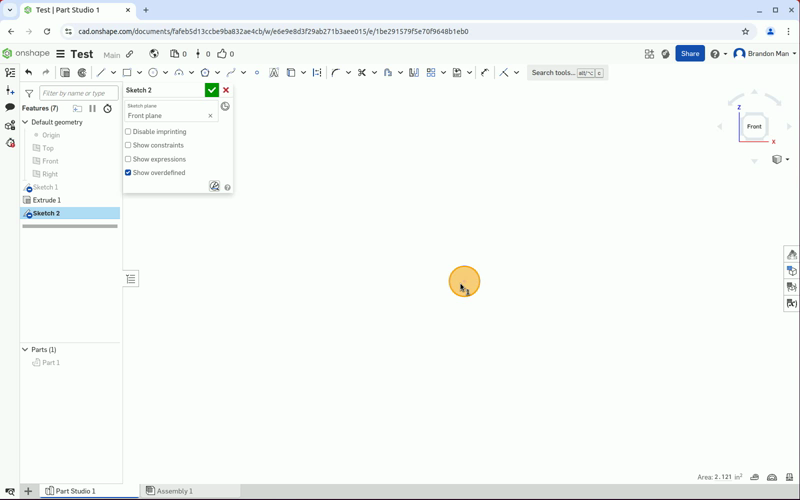
scroll(-6)
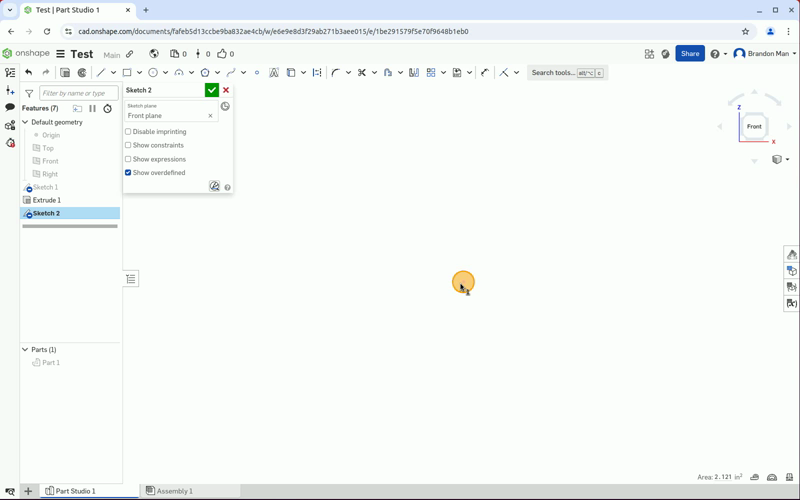
scroll(-6)
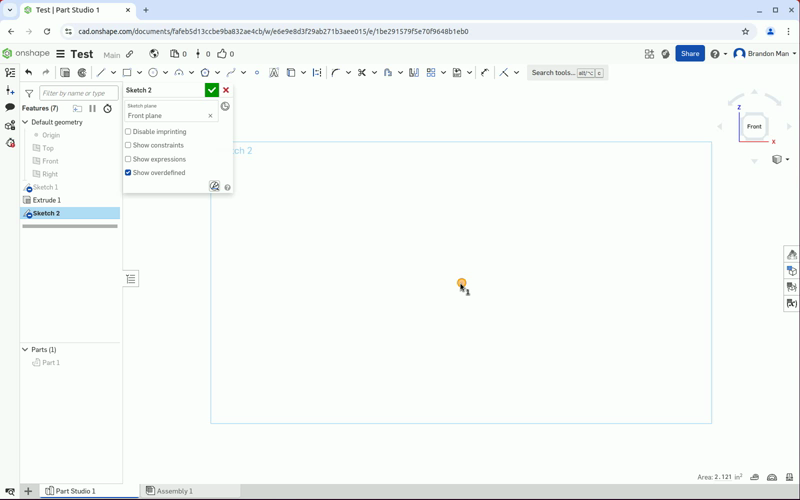
mouse_move(73, 352)
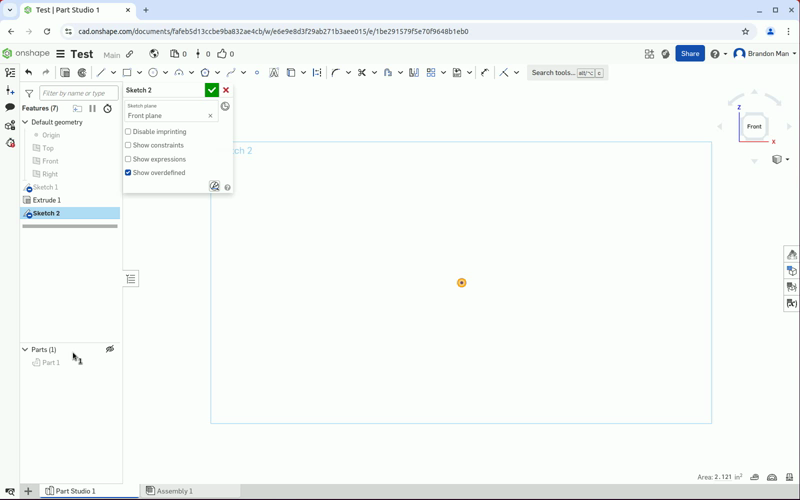
key(shift+y)
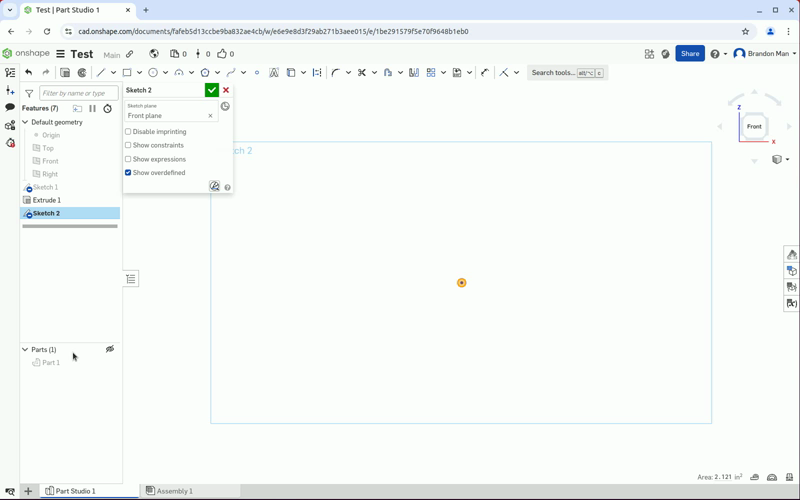
key(shift+e)
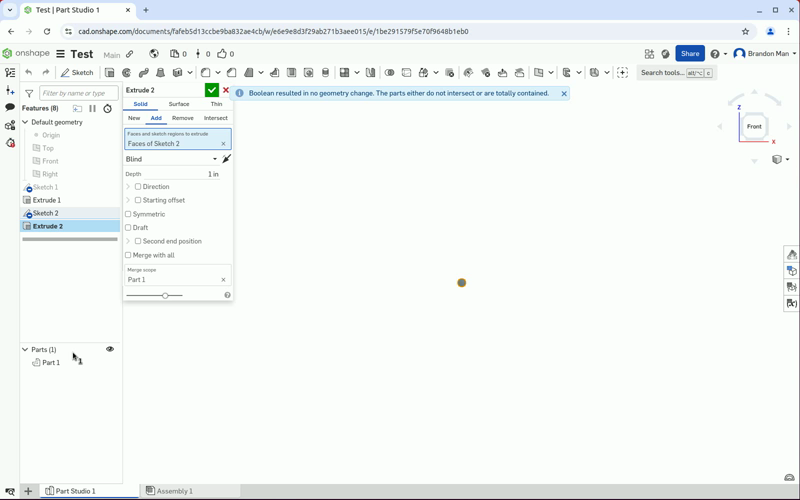
mouse_move(143, 106)
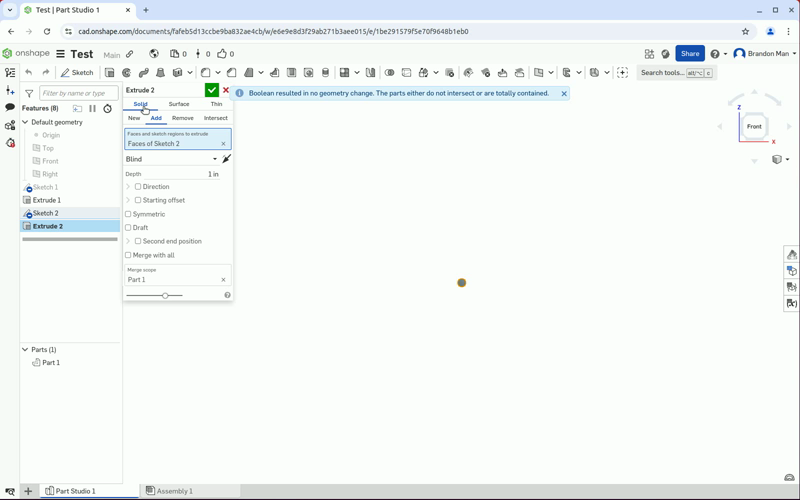
click(143, 106)
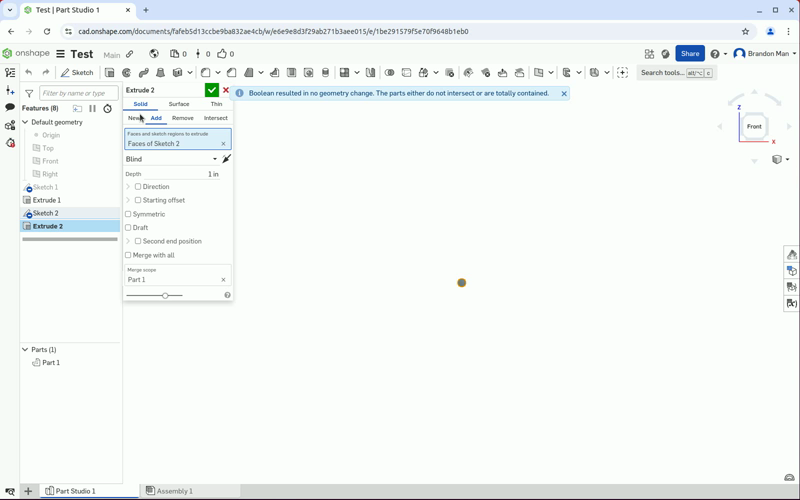
mouse_move(137, 120)
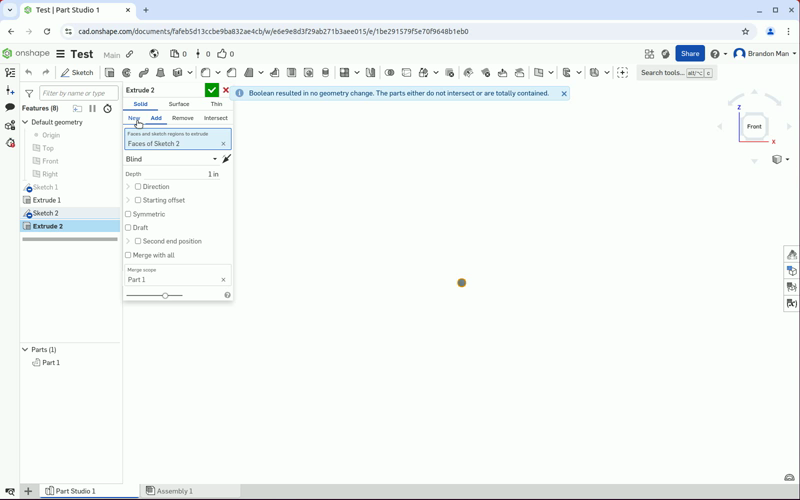
click(137, 120)
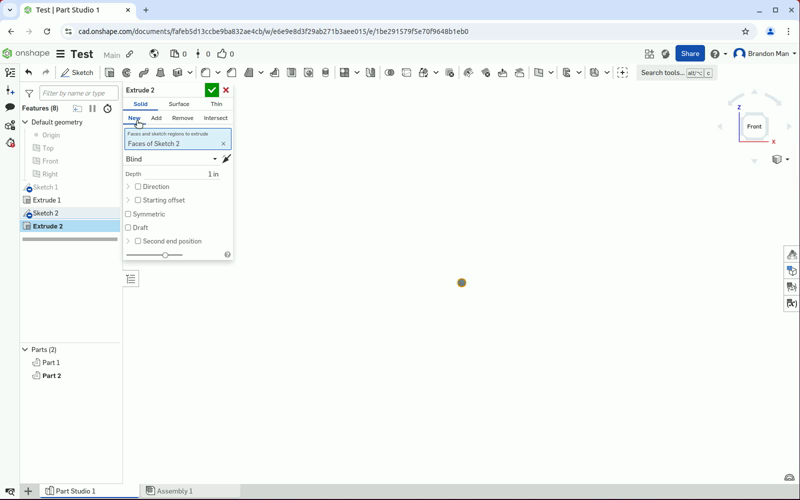
key(tab, 4)
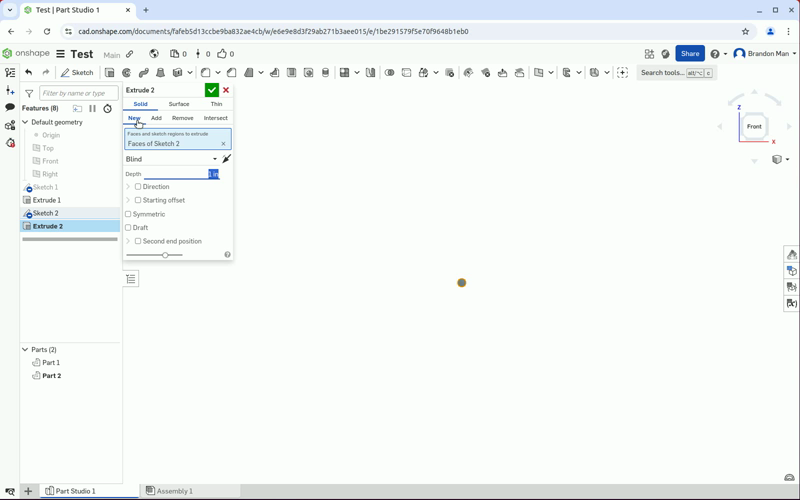
text(23.108)
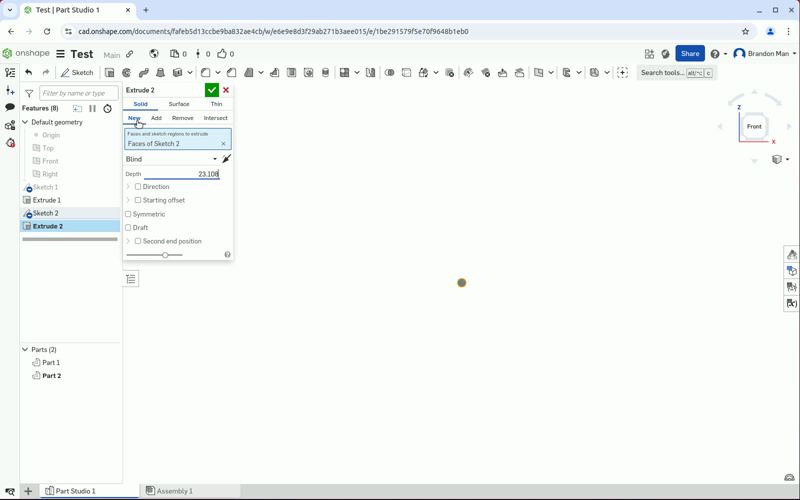
key(enter)
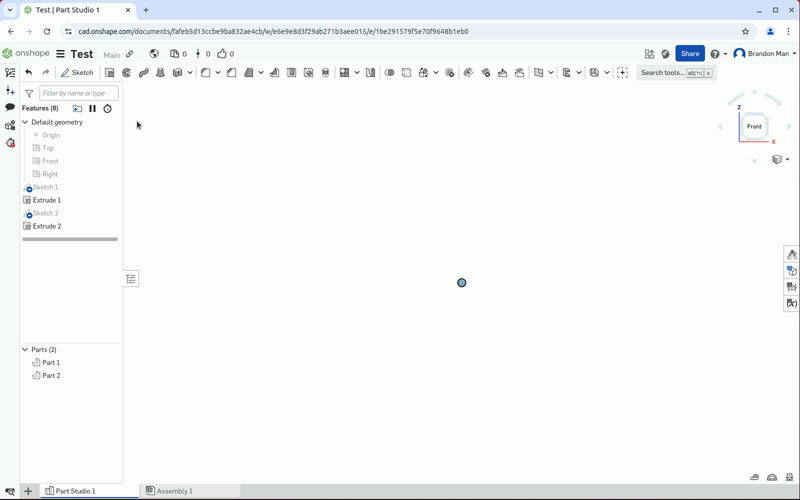
key(shift+h)
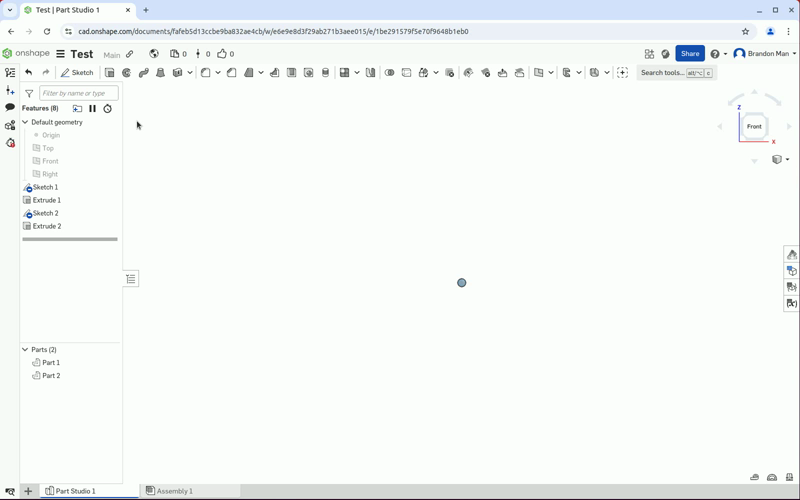
key(shift+h)
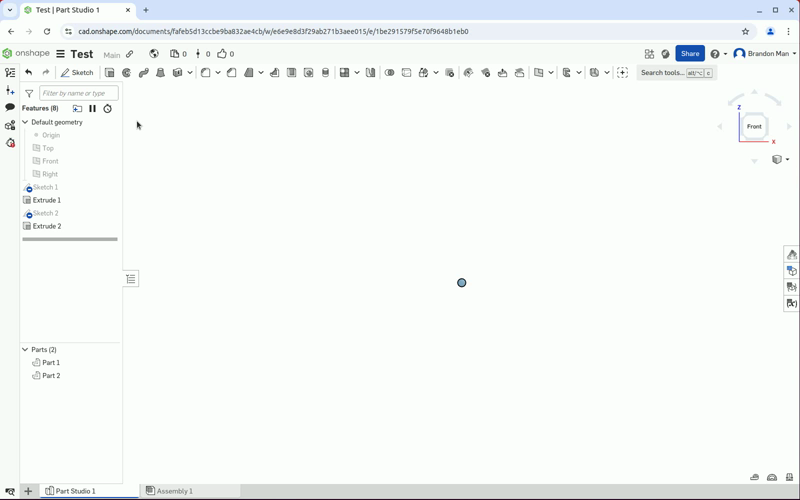
mouse_move(73, 189)
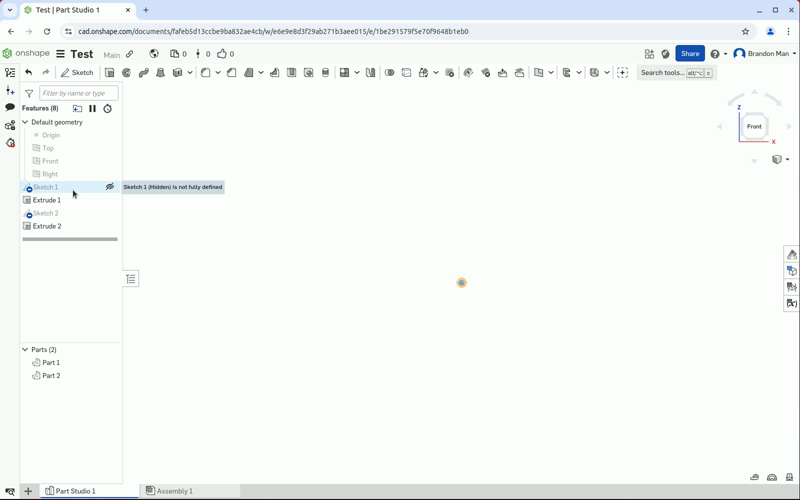
click(73, 189)
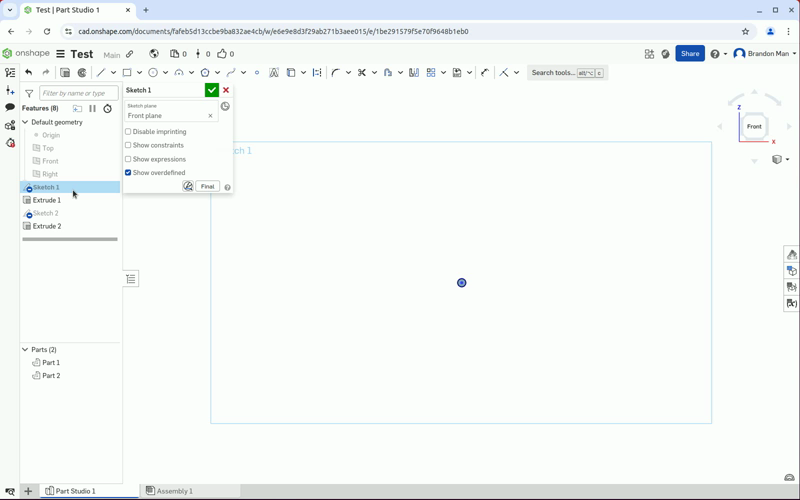
mouse_move(229, 92)
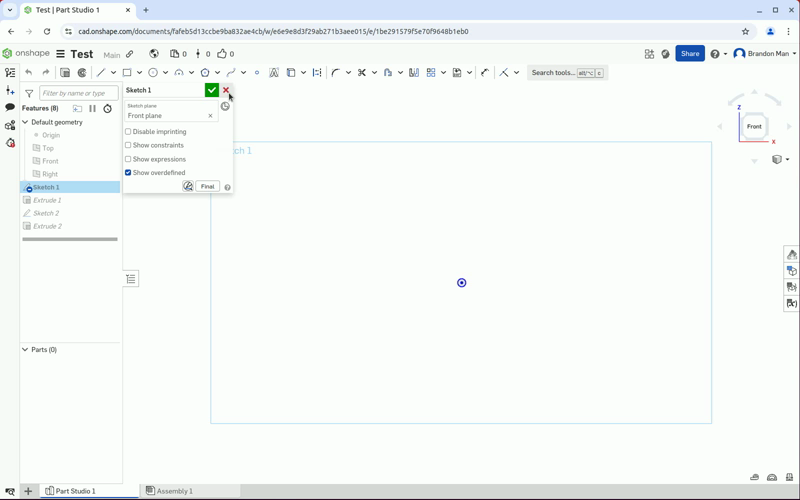
click(229, 92)
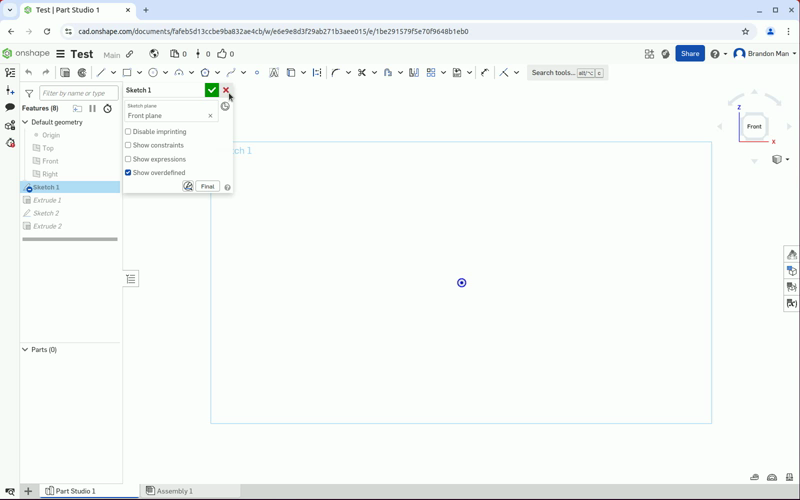
key(shift+s)
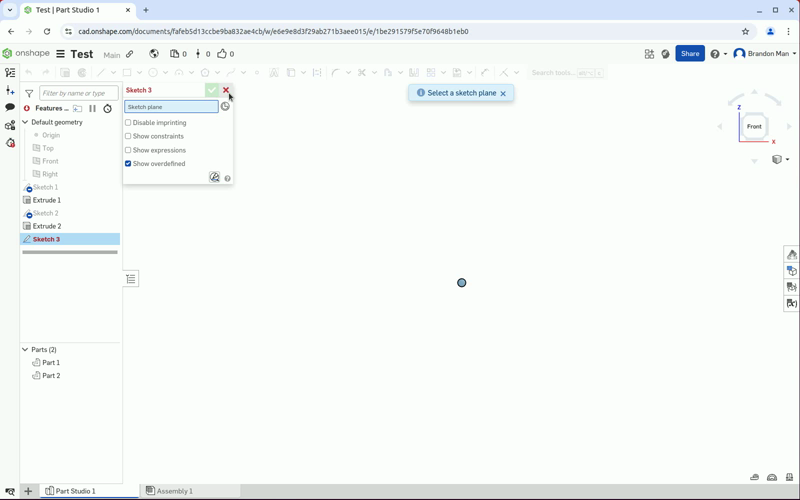
mouse_move(73, 163)
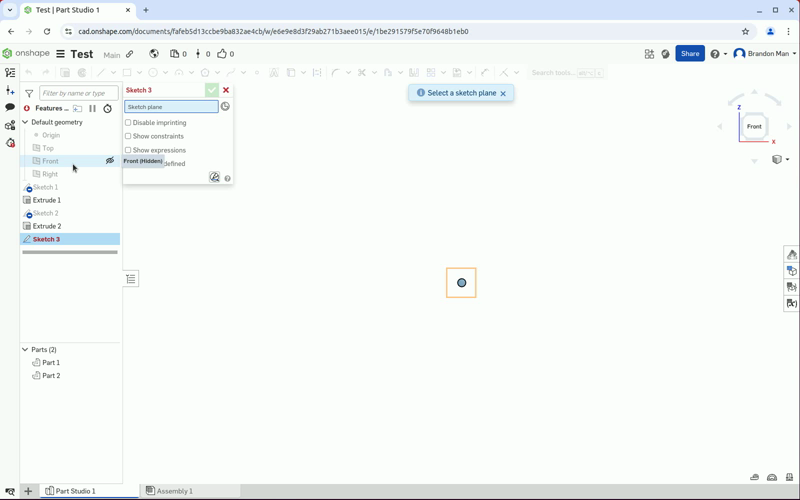
click(73, 163)
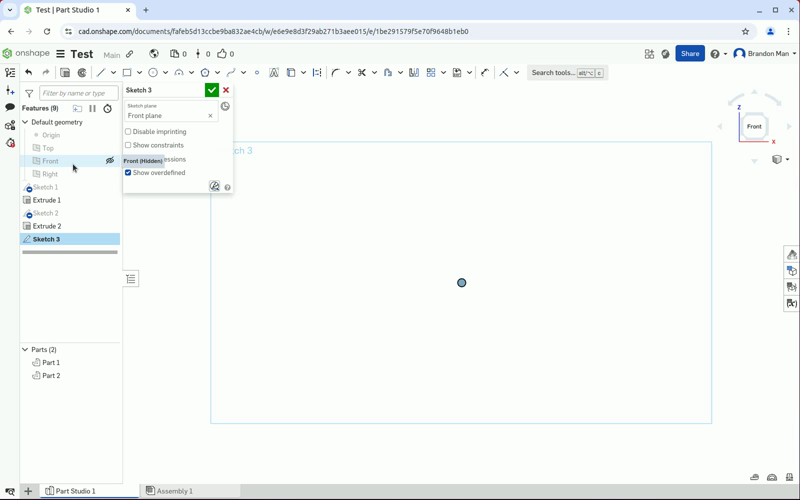
mouse_move(73, 352)
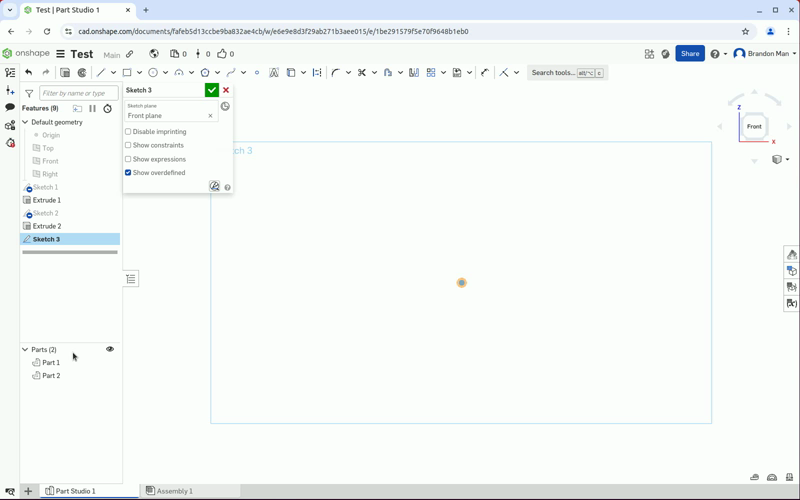
key(y)
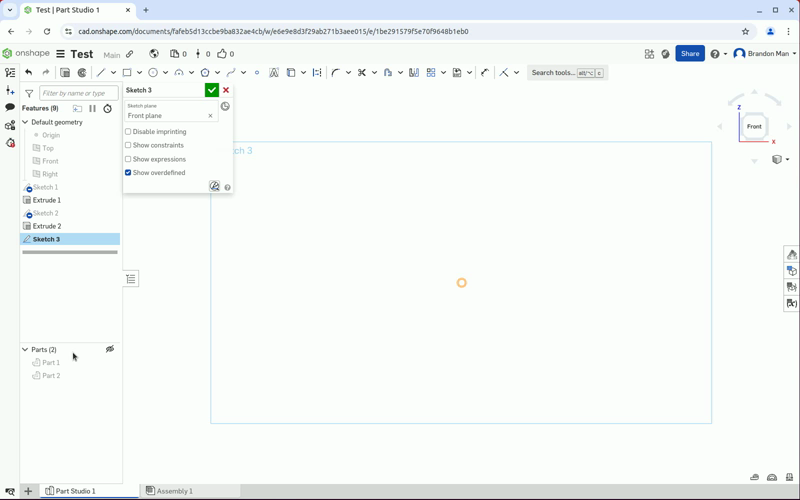
key(c)
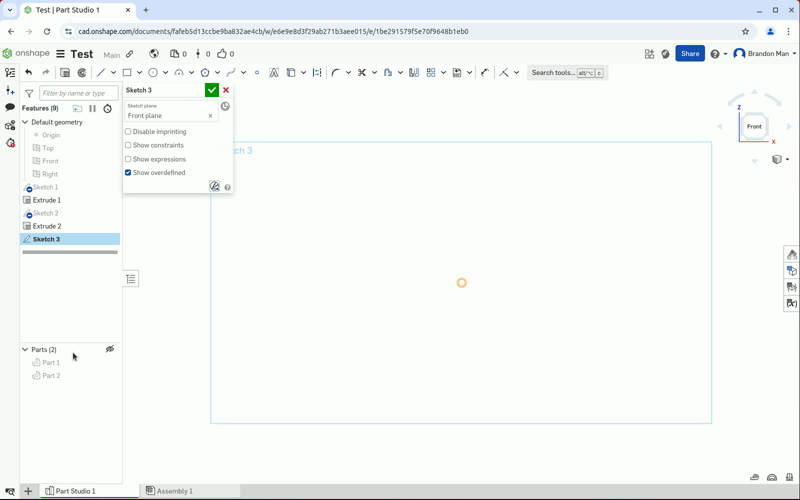
key_down(shift)
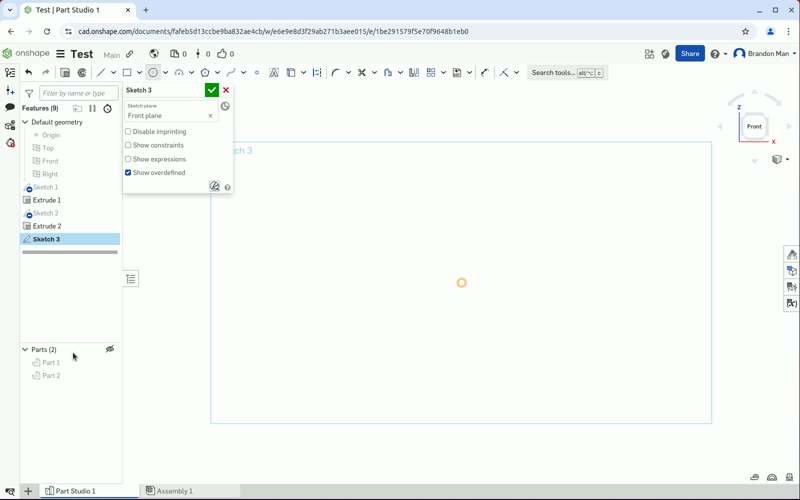
mouse_move(461, 282)
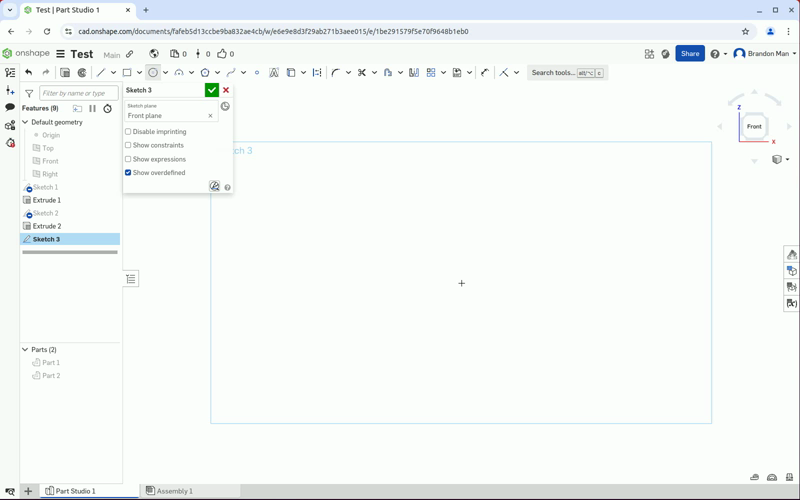
click(461, 282)
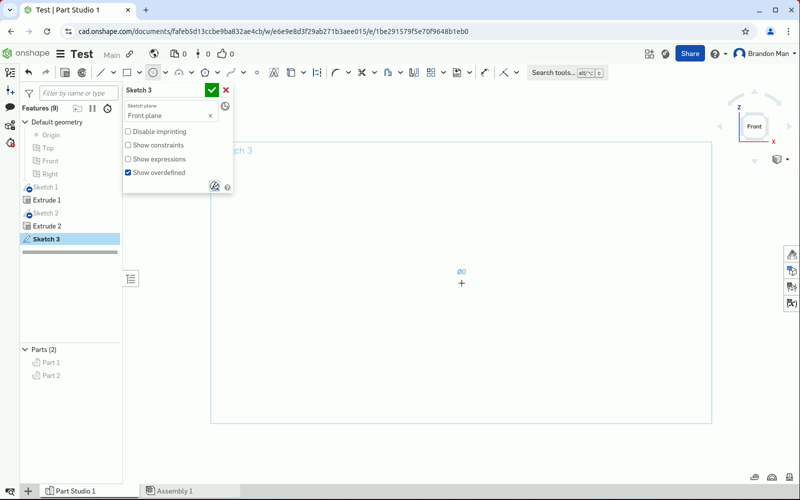
key_up(shift)
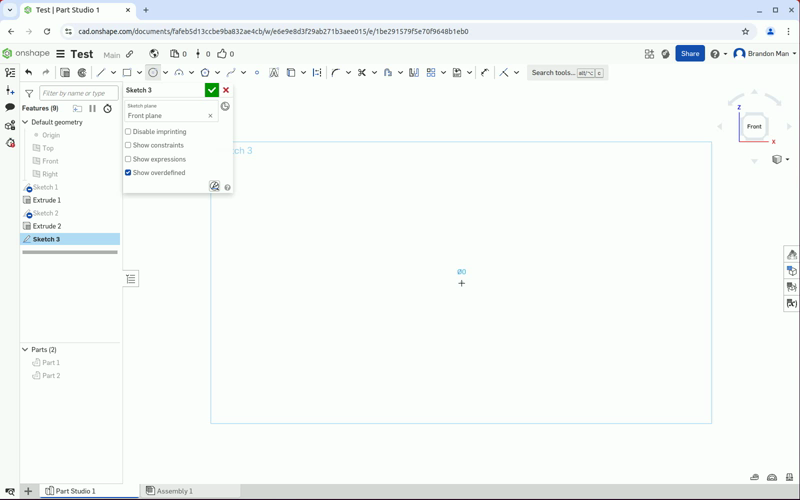
mouse_move(466, 282)
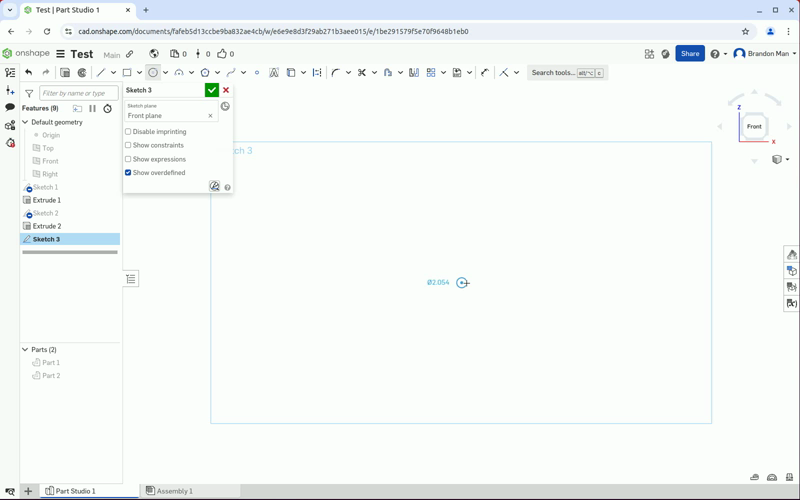
click(466, 282)
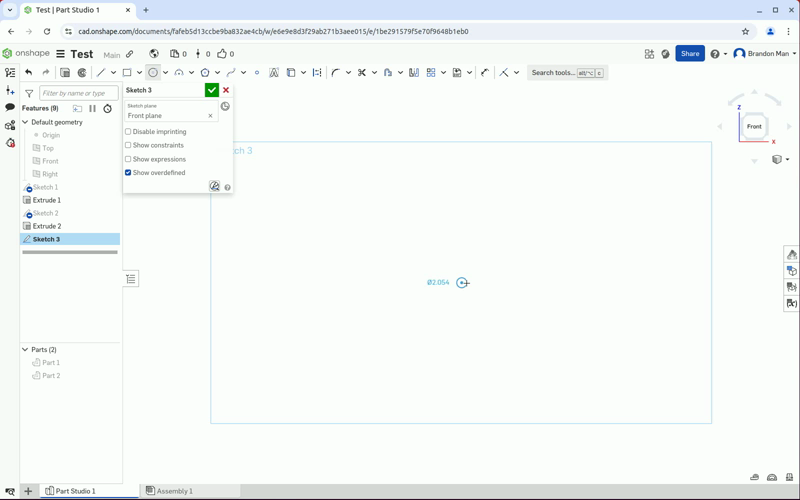
key(esc)
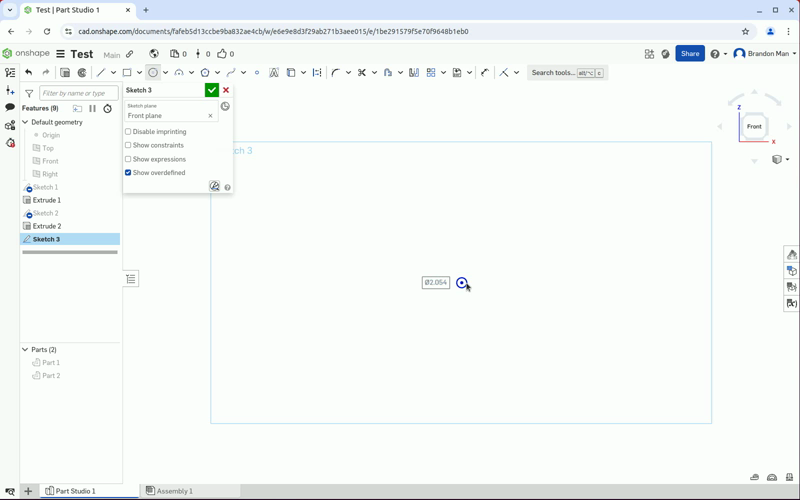
mouse_move(462, 283)
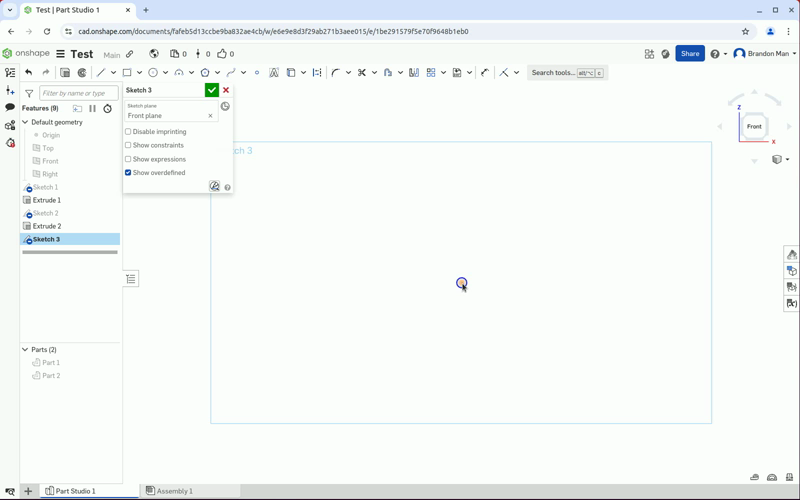
scroll(6)
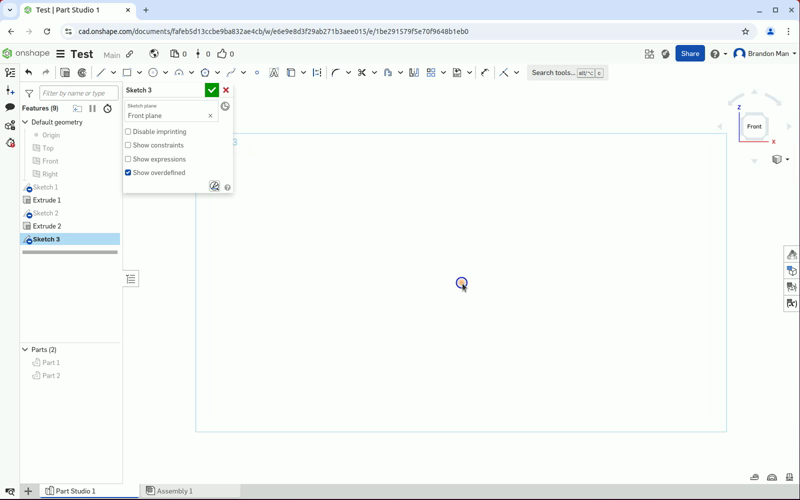
scroll(6)
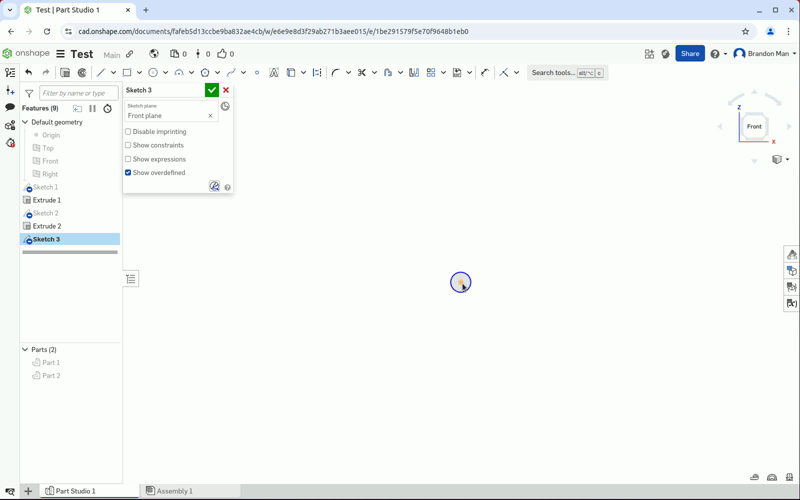
scroll(6)
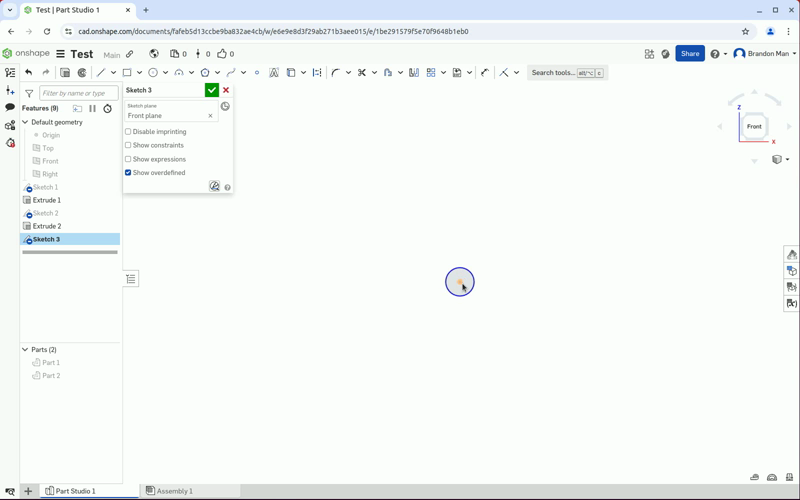
scroll(6)
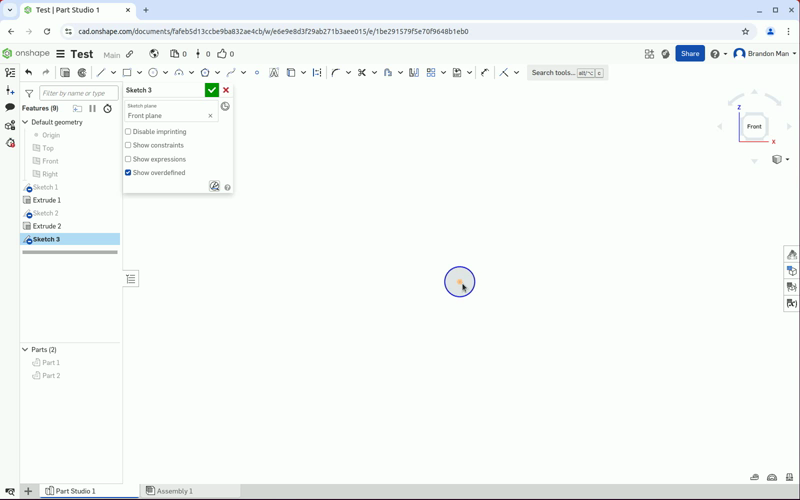
scroll(6)
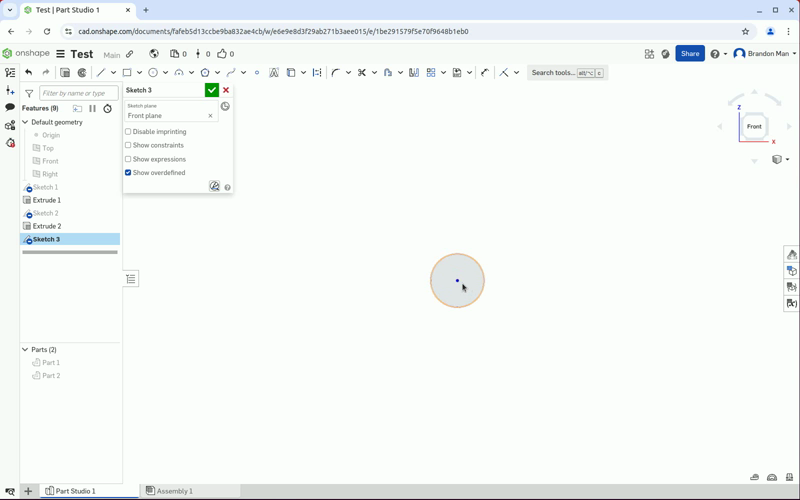
scroll(6)
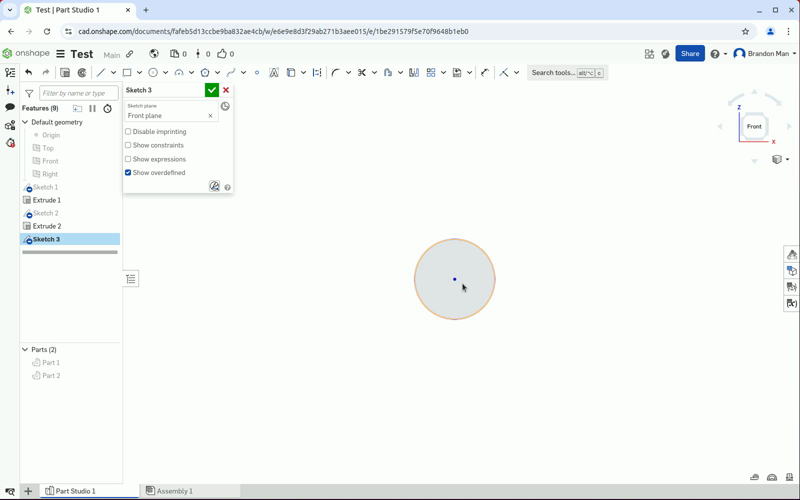
scroll(6)
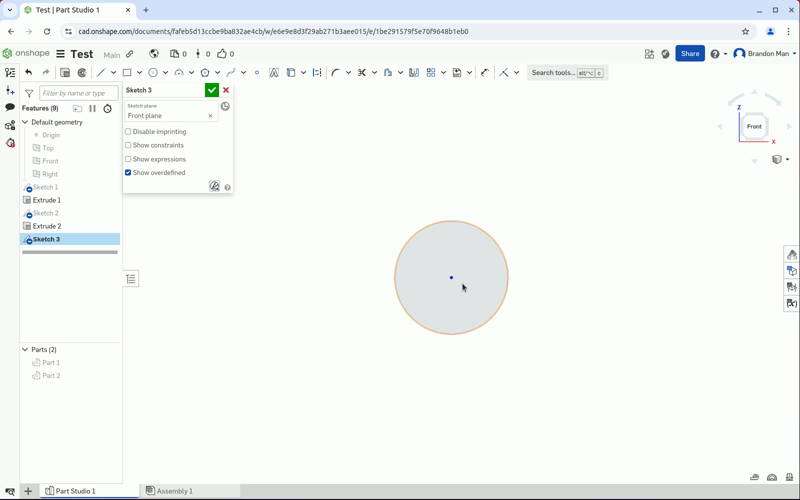
click(462, 283)
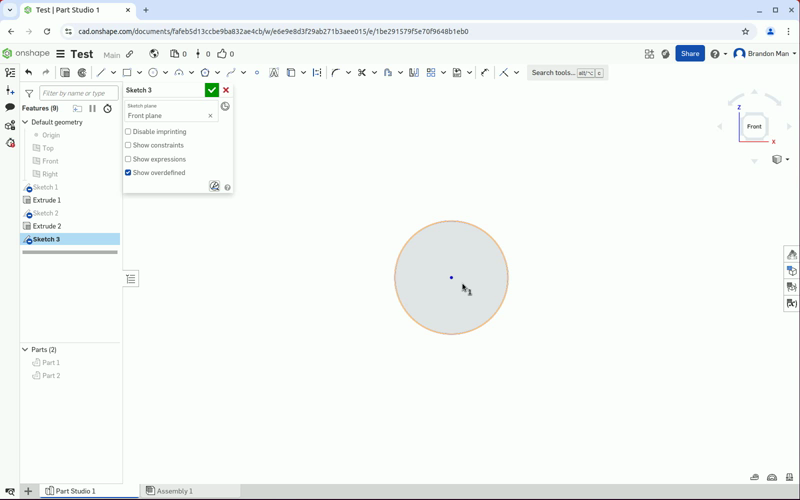
scroll(-6)
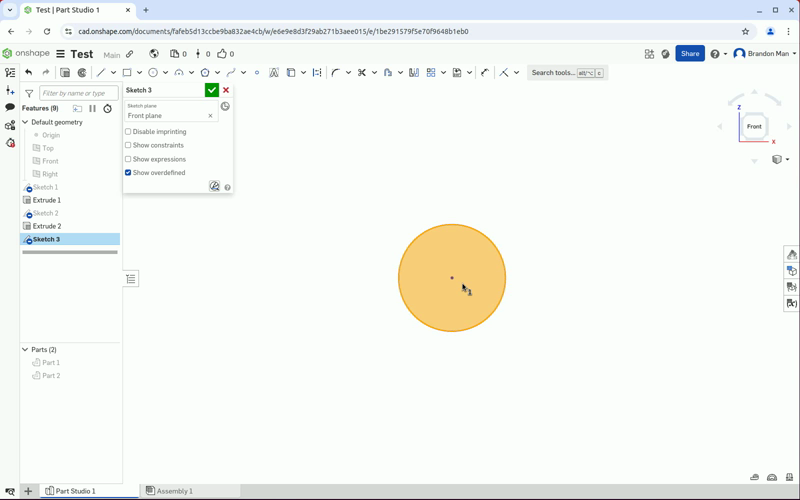
scroll(-6)
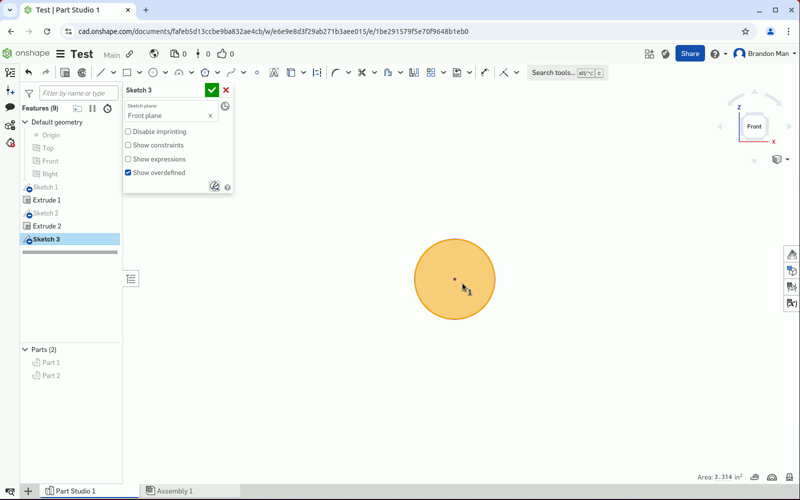
scroll(-6)
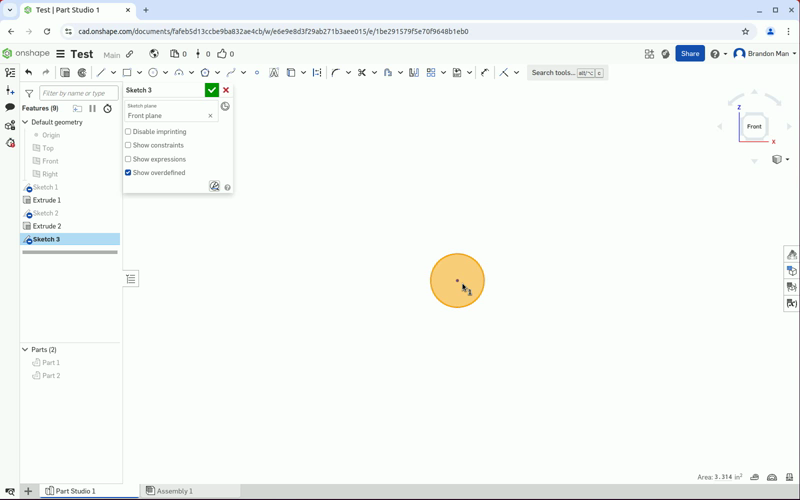
scroll(-6)
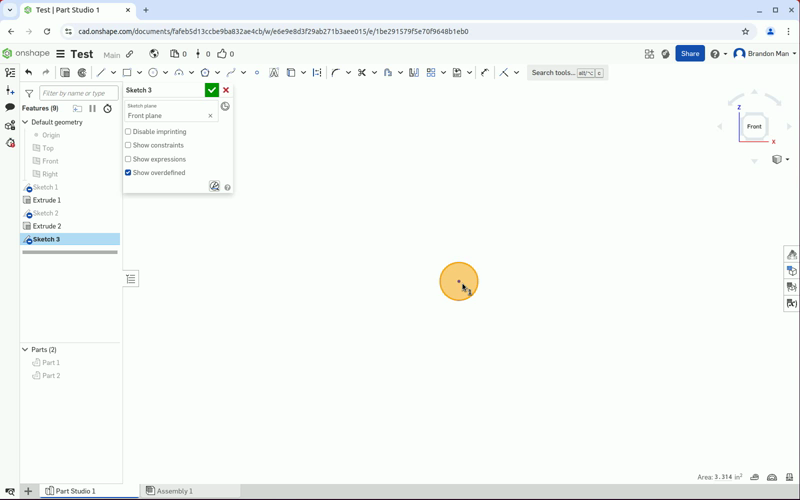
scroll(-6)
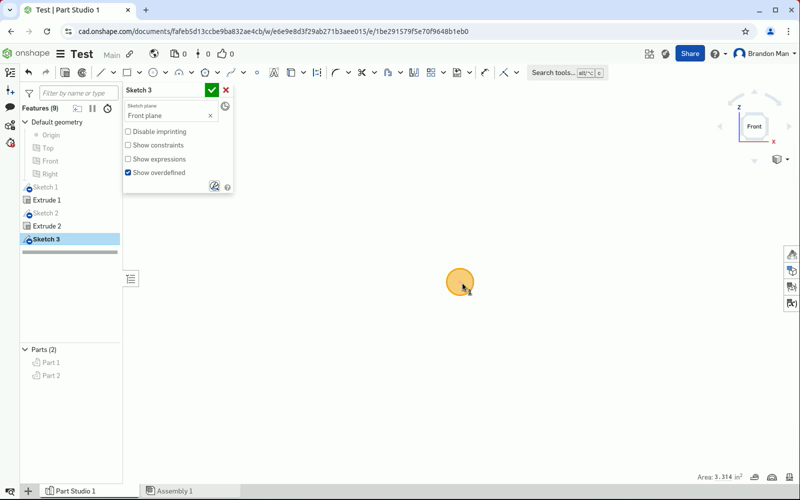
scroll(-6)
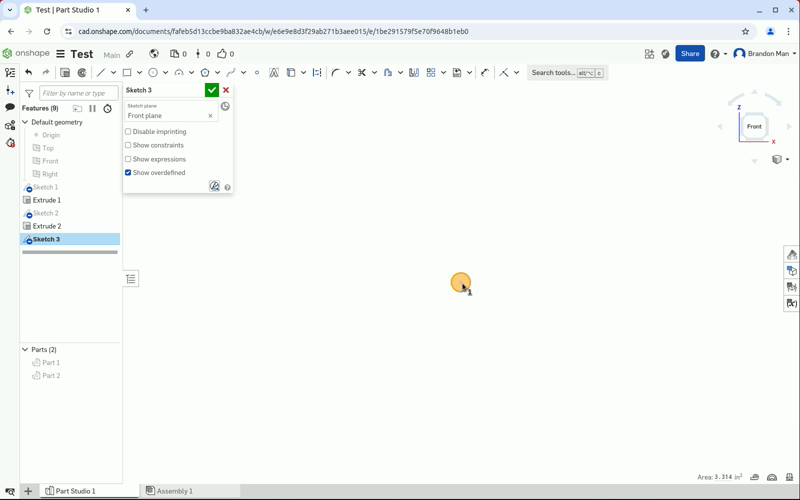
scroll(-6)
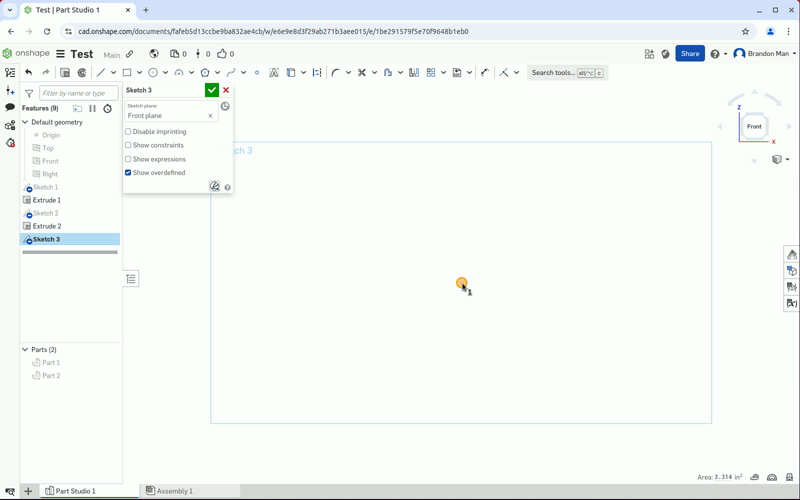
mouse_move(73, 352)
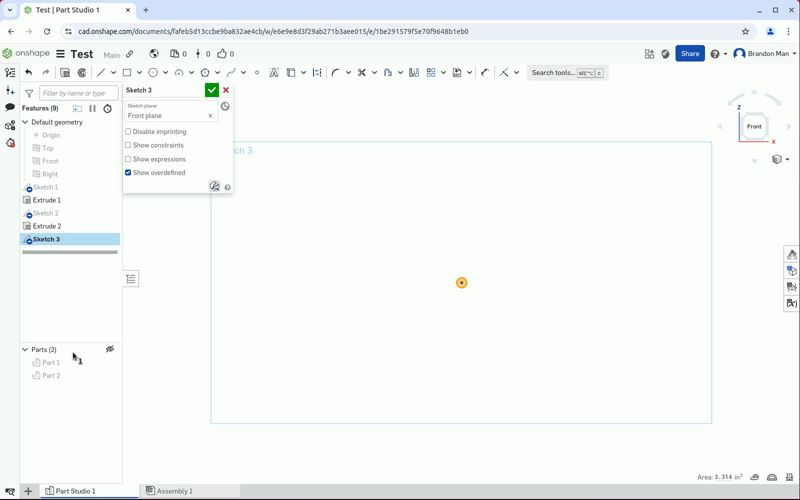
key(shift+y)
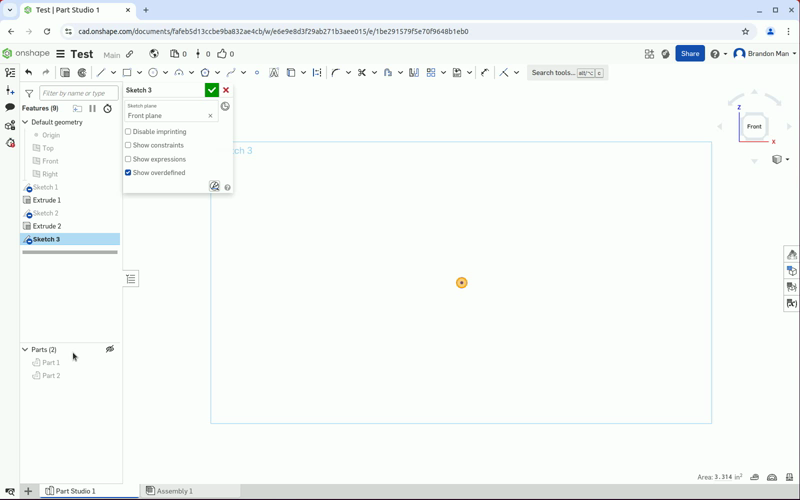
key(shift+e)
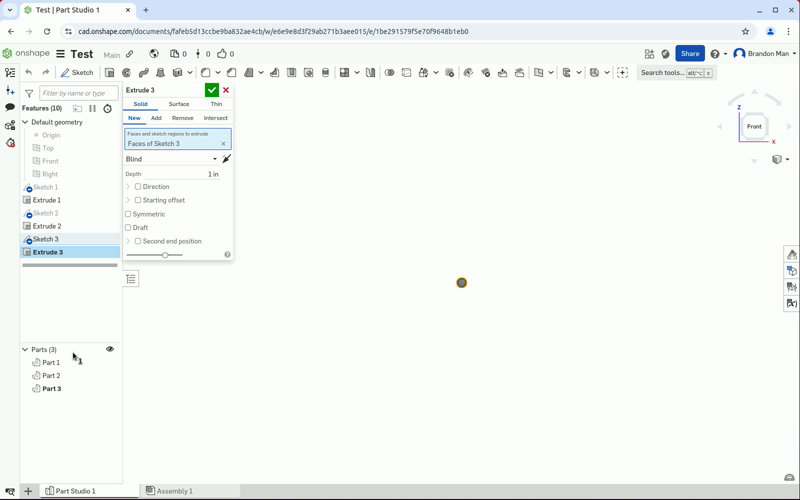
mouse_move(143, 106)
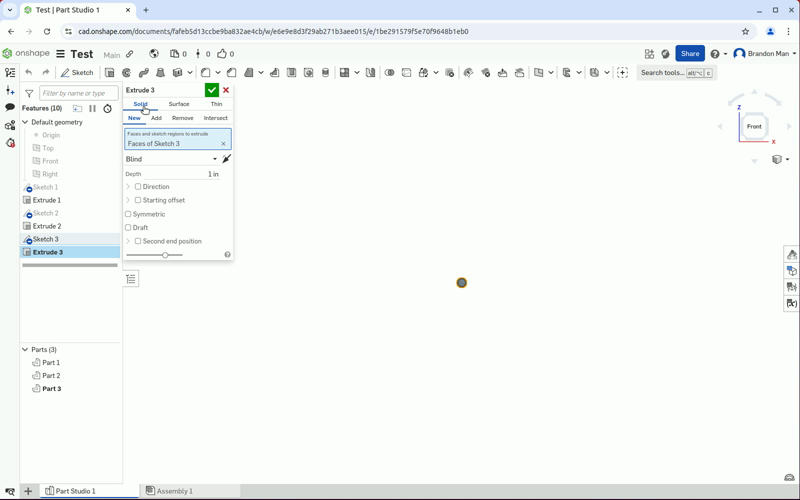
click(143, 106)
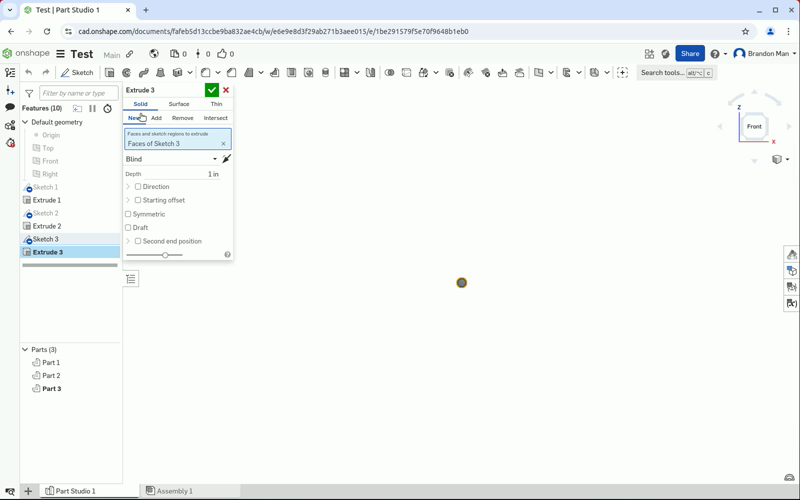
mouse_move(137, 120)
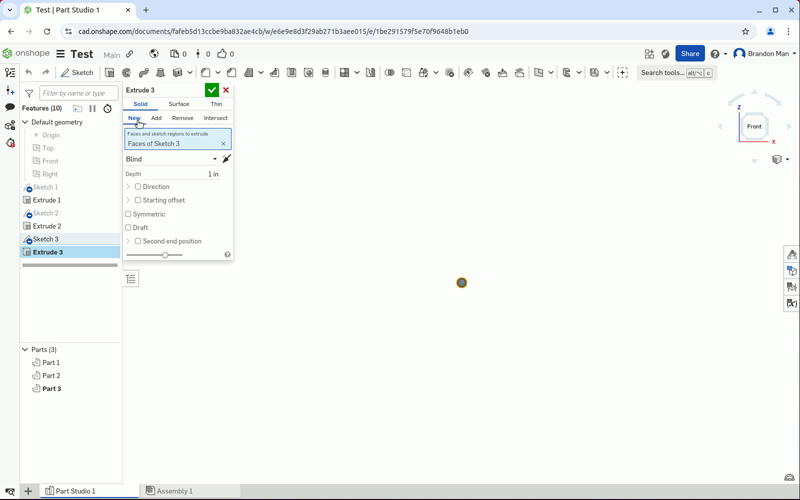
click(137, 120)
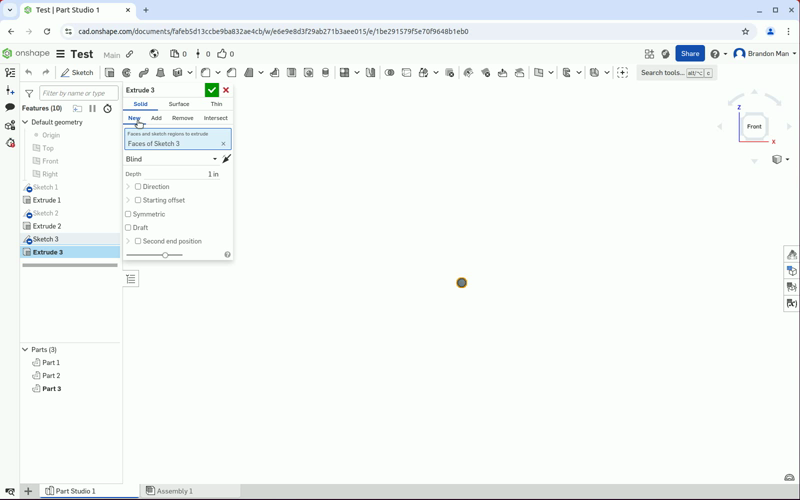
key(tab, 4)
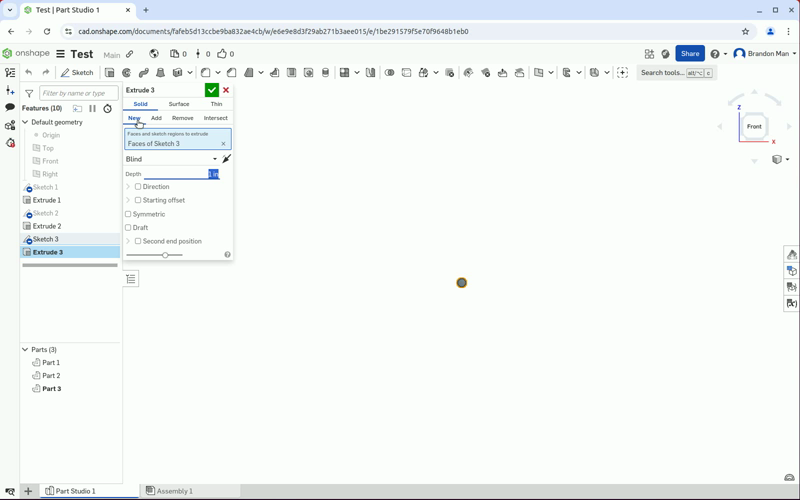
text(-0.481)
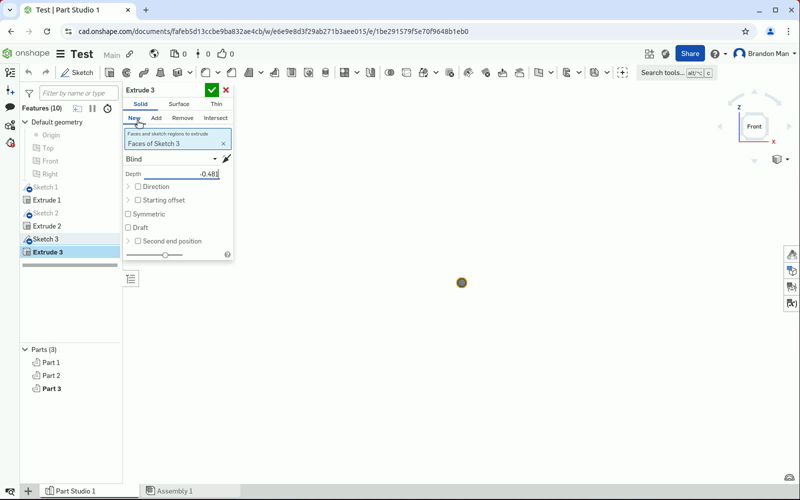
key(enter)
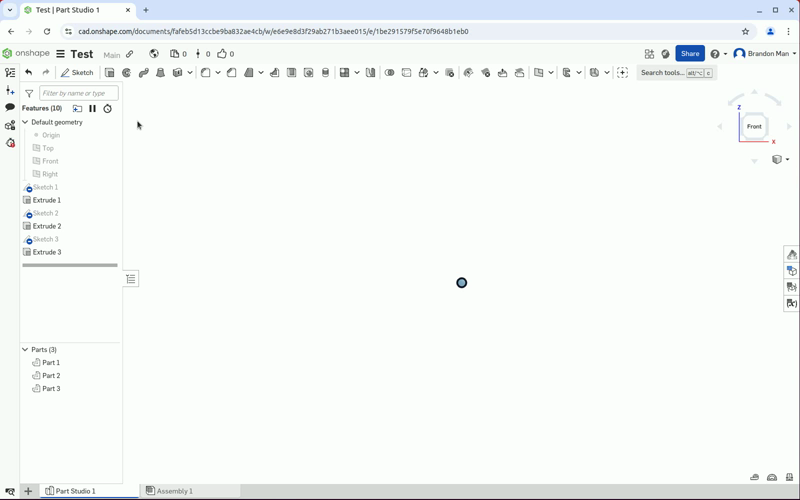
key(shift+h)
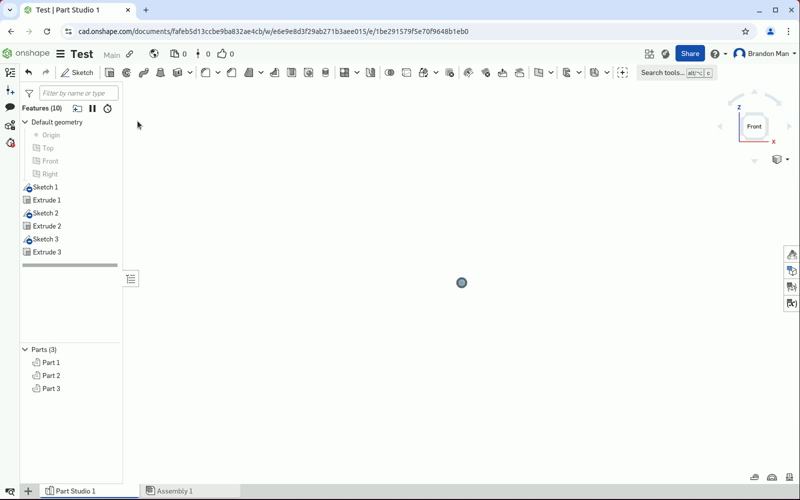
key(shift+h)
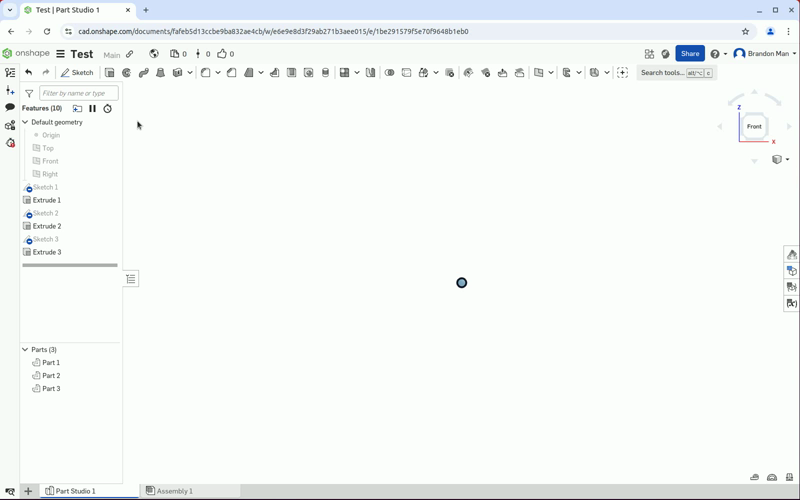
mouse_move(73, 189)
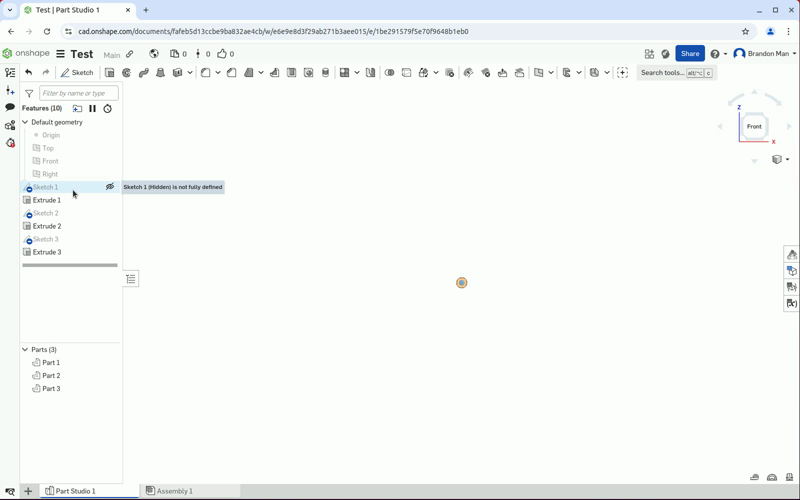
click(73, 189)
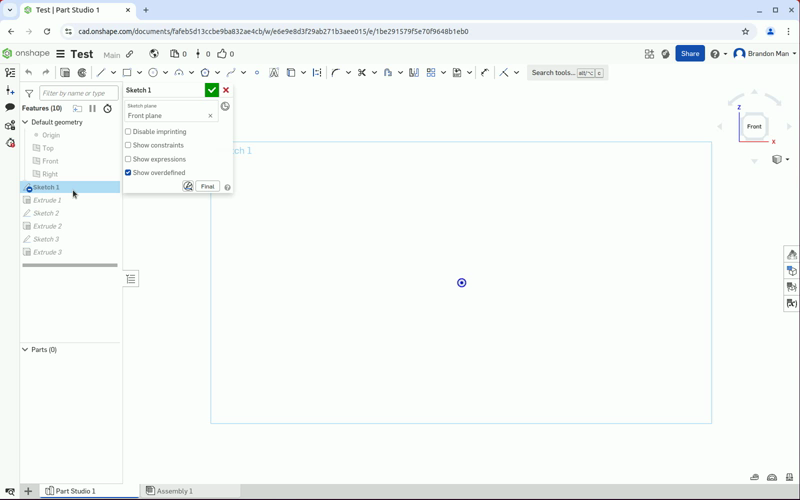
mouse_move(229, 92)
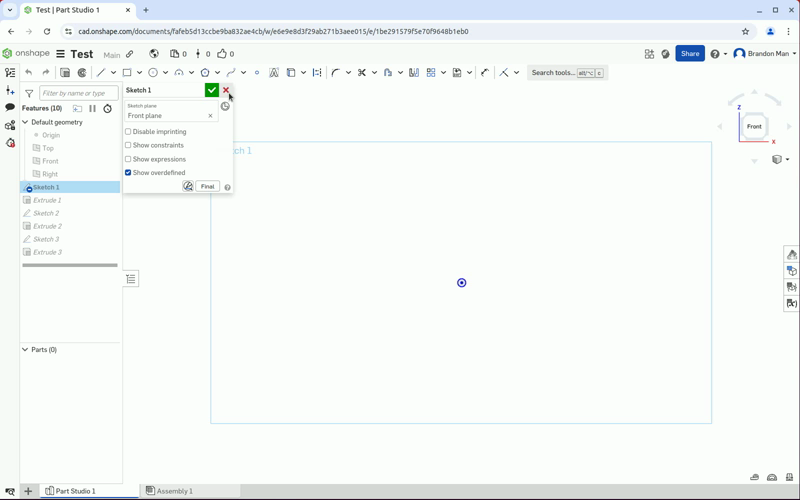
click(229, 92)
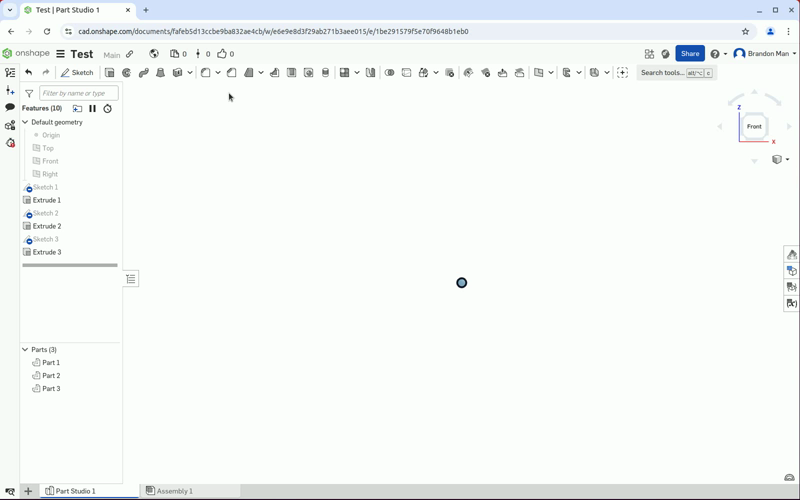
mouse_move(73, 352)
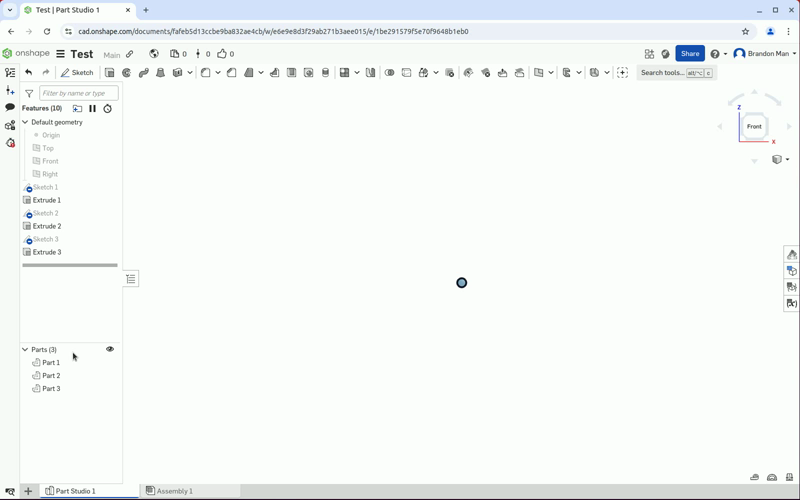
key(y)
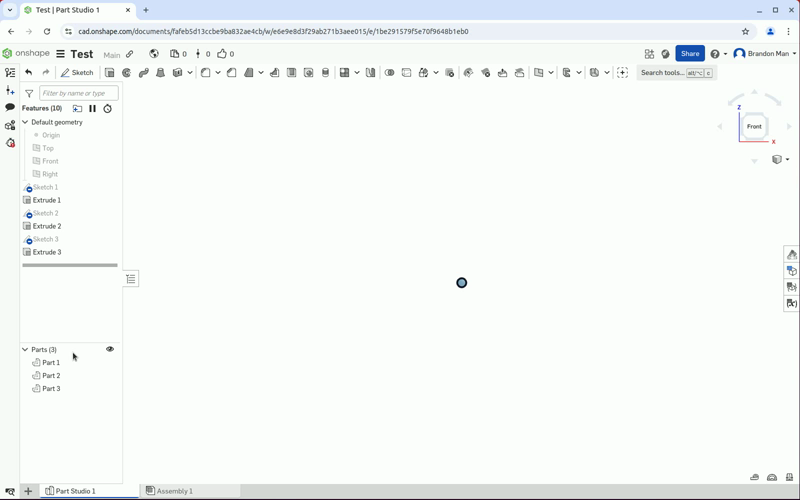
key(shift+p)
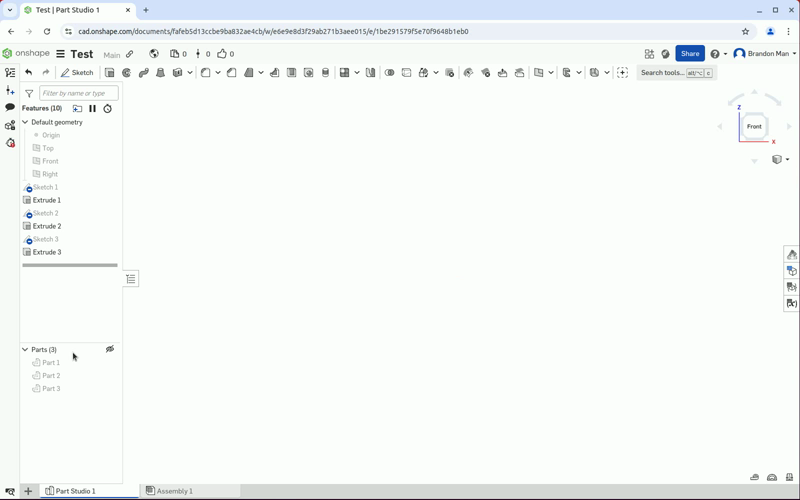
key(space)
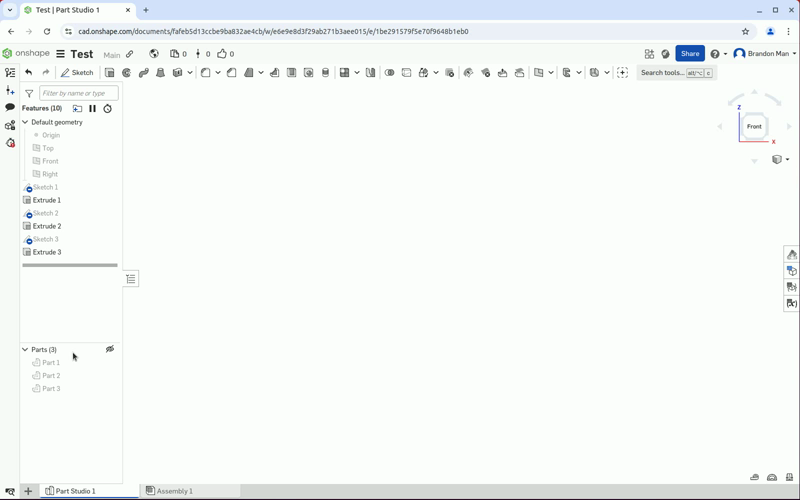
key_down(shift)
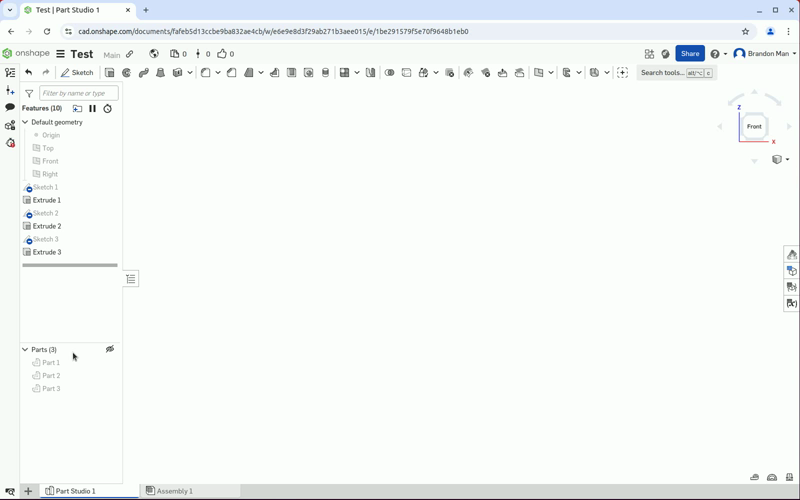
key(left)
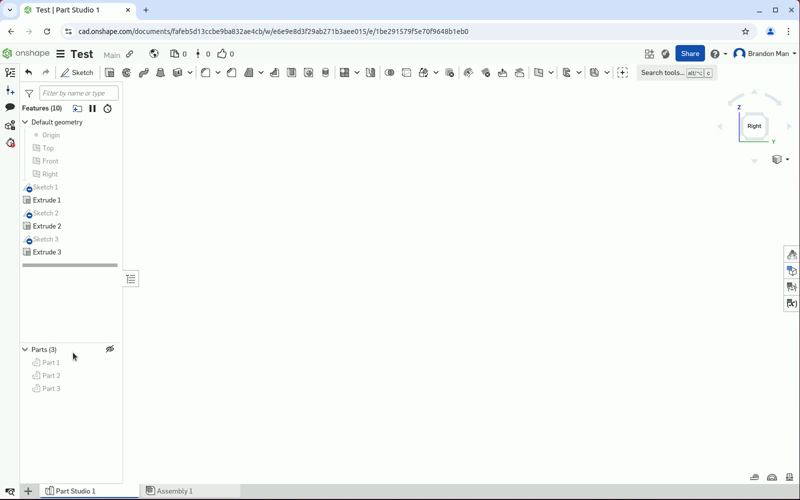
key_up(shift)
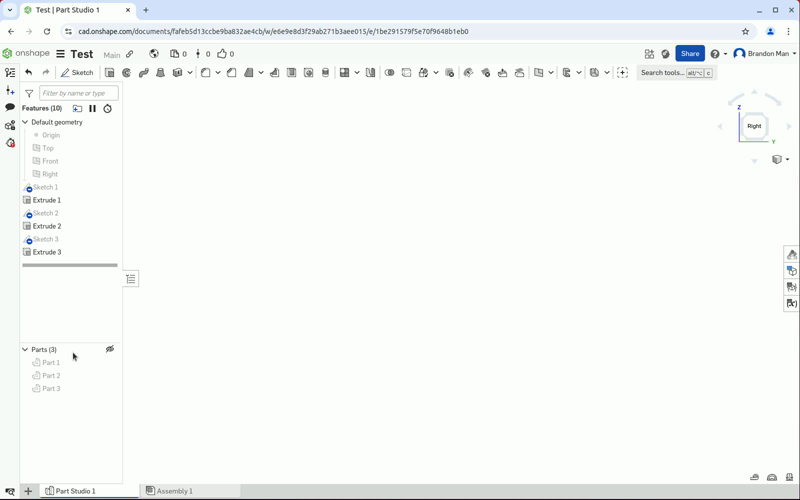
mouse_move(73, 352)
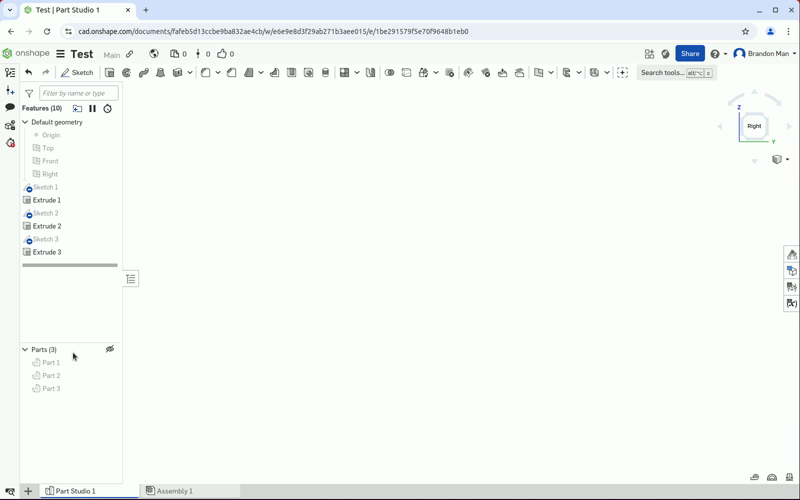
key(shift+y)
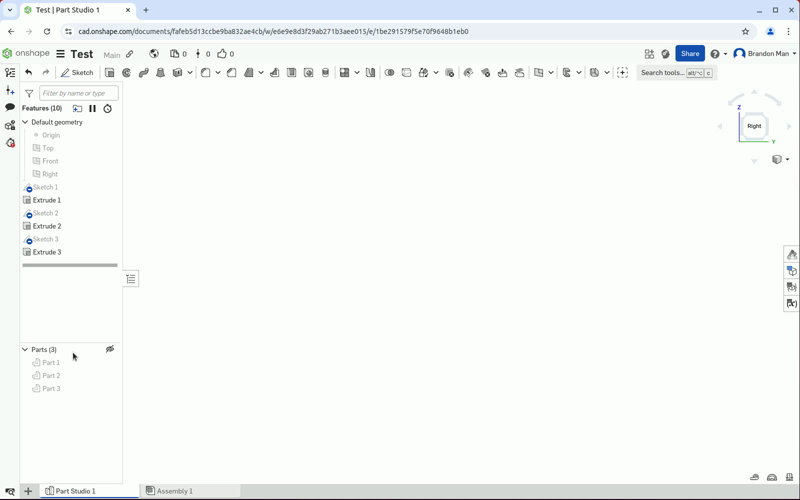
key(shift+s)
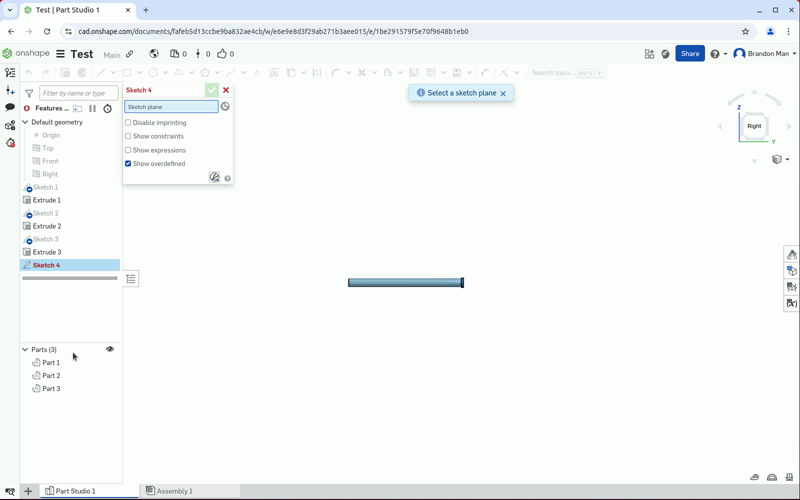
mouse_move(73, 176)
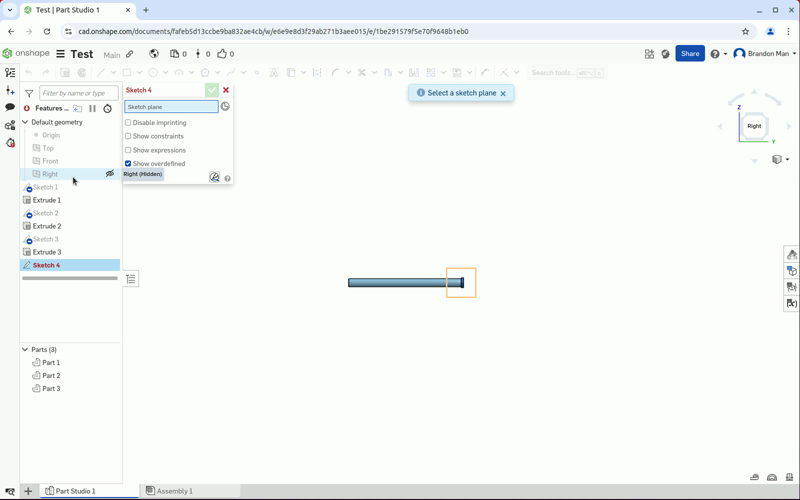
click(73, 176)
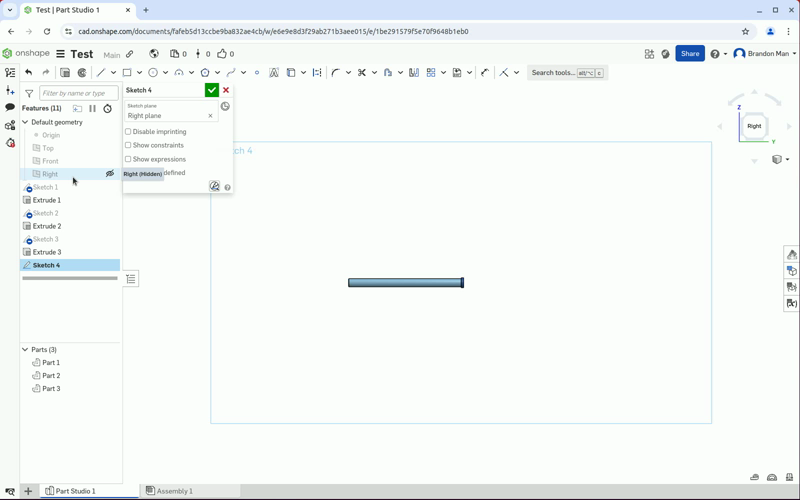
mouse_move(73, 352)
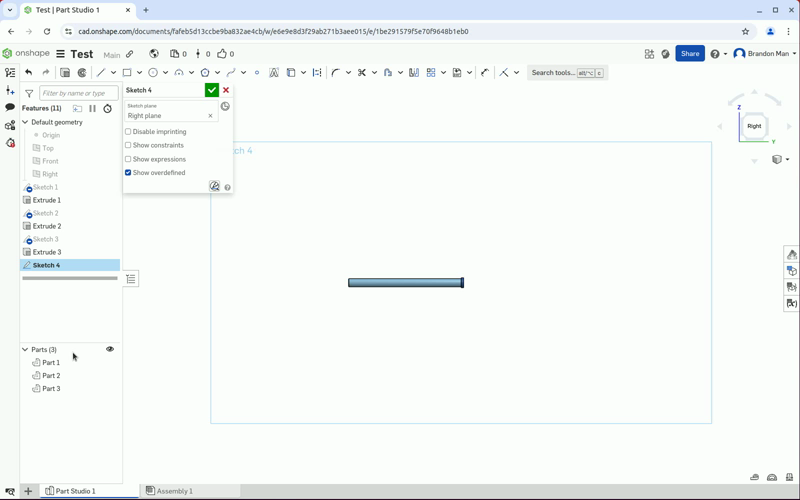
key(y)
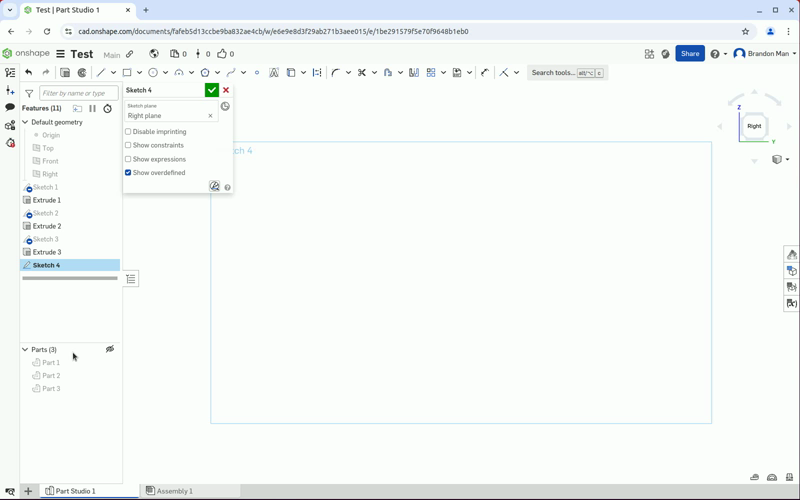
key(c)
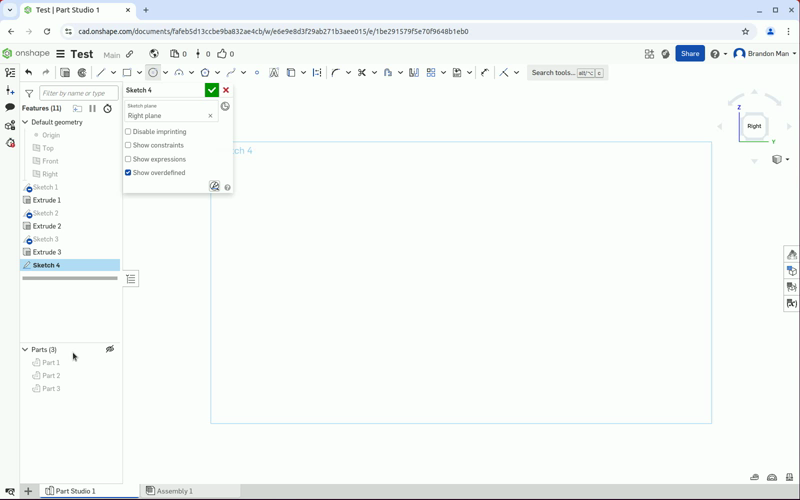
key_down(shift)
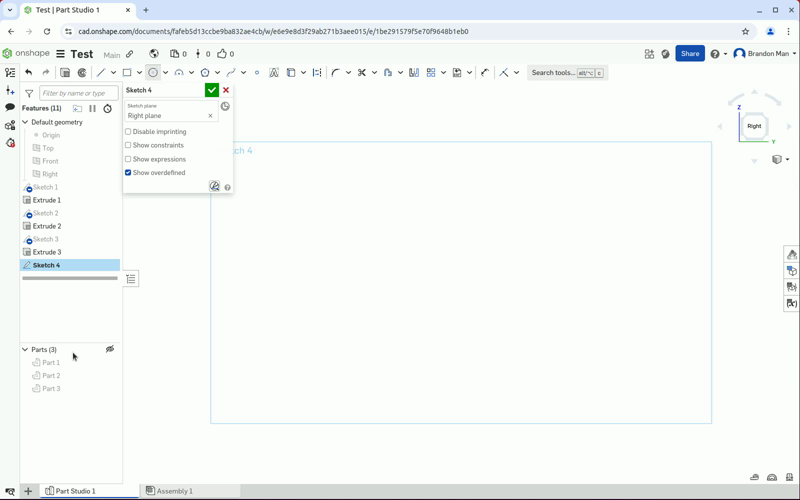
mouse_move(352, 282)
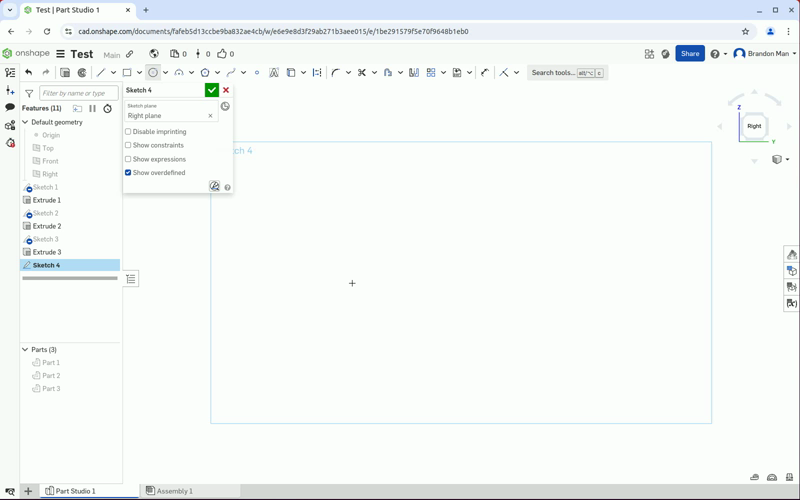
click(352, 282)
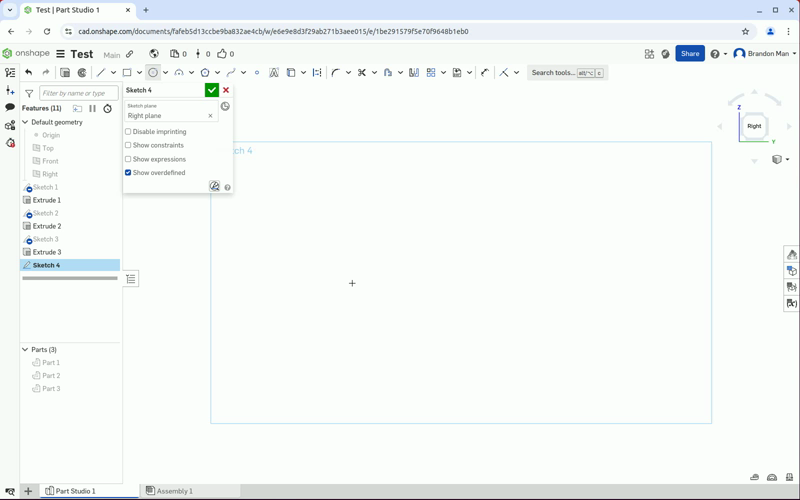
key_up(shift)
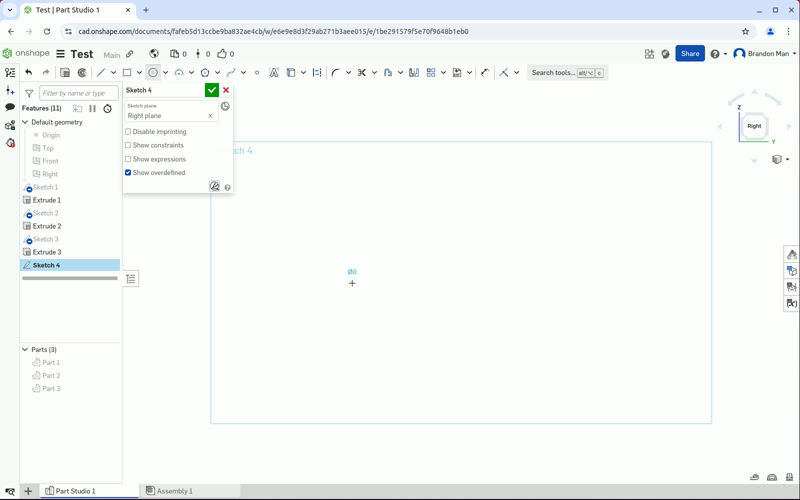
mouse_move(354, 282)
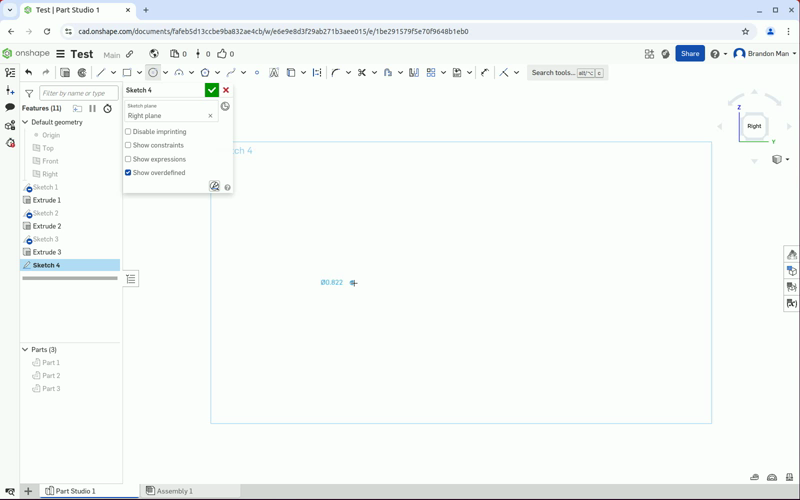
scroll(6)
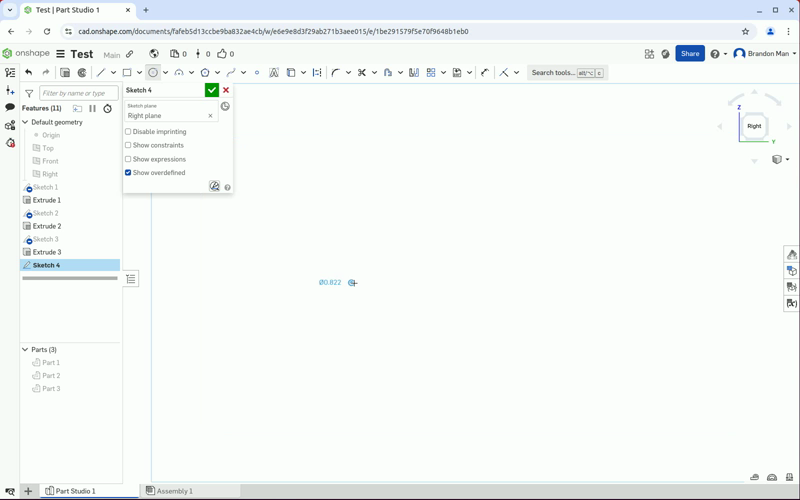
scroll(6)
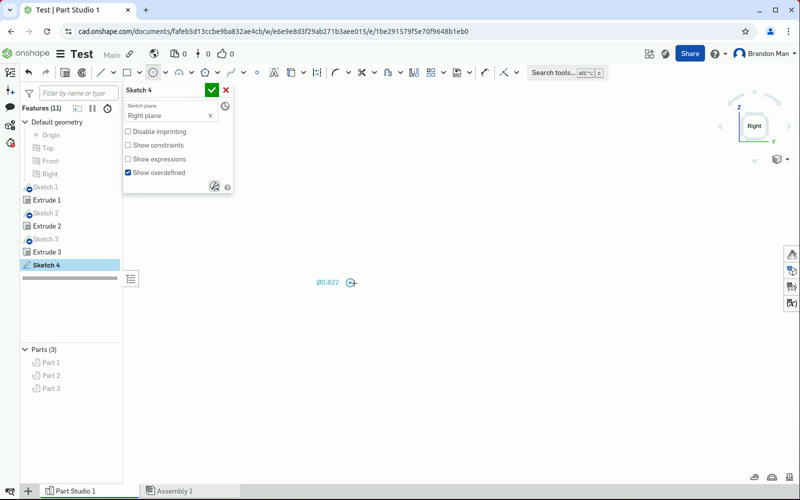
scroll(6)
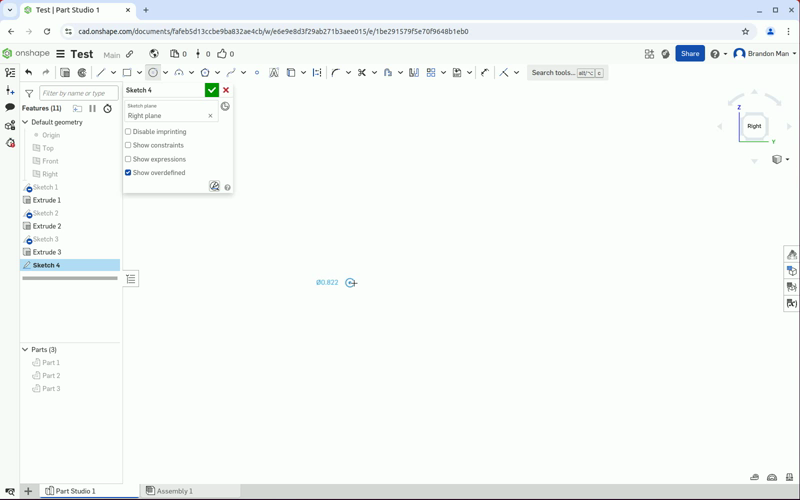
scroll(6)
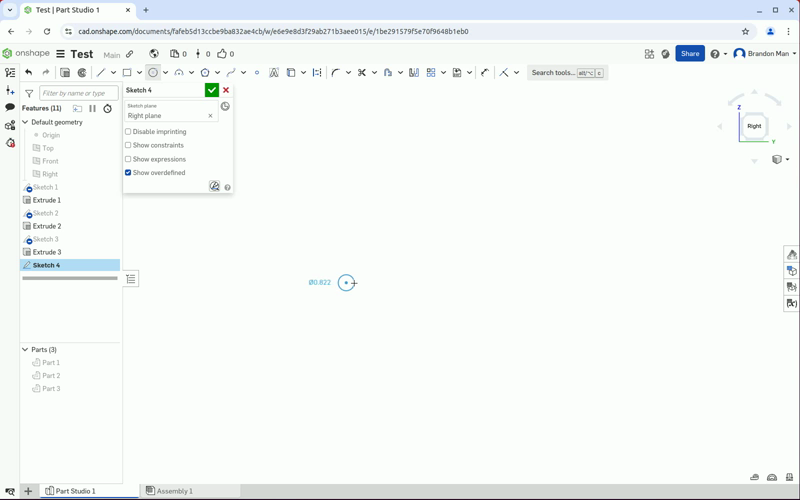
scroll(6)
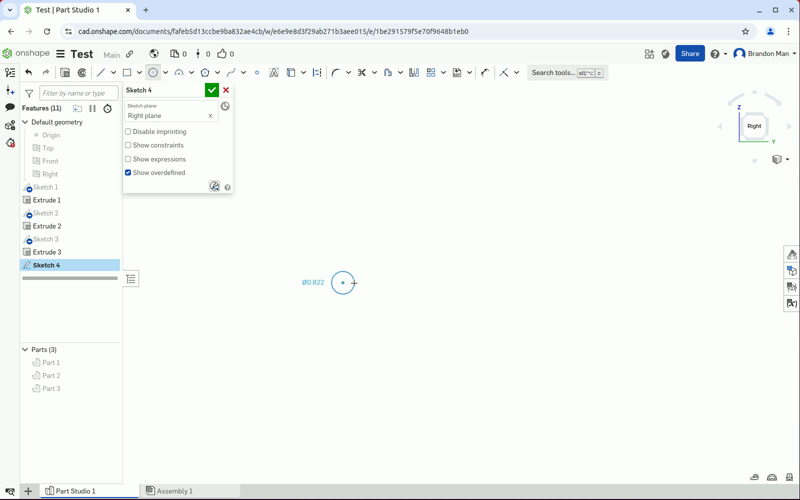
scroll(6)
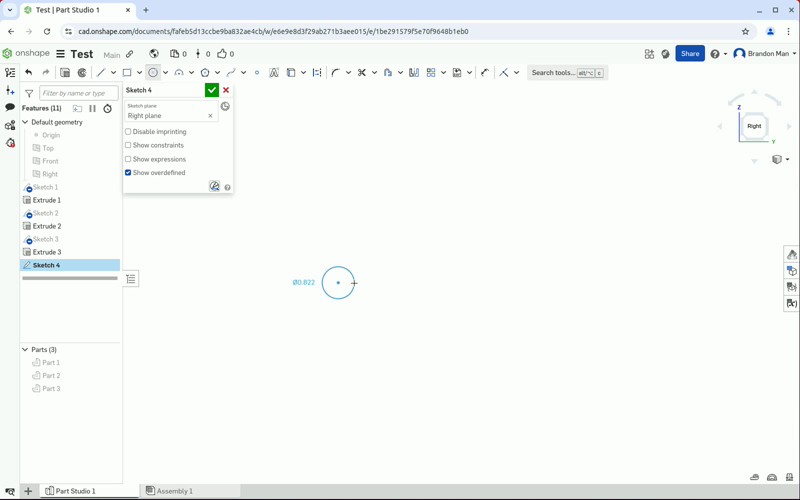
scroll(6)
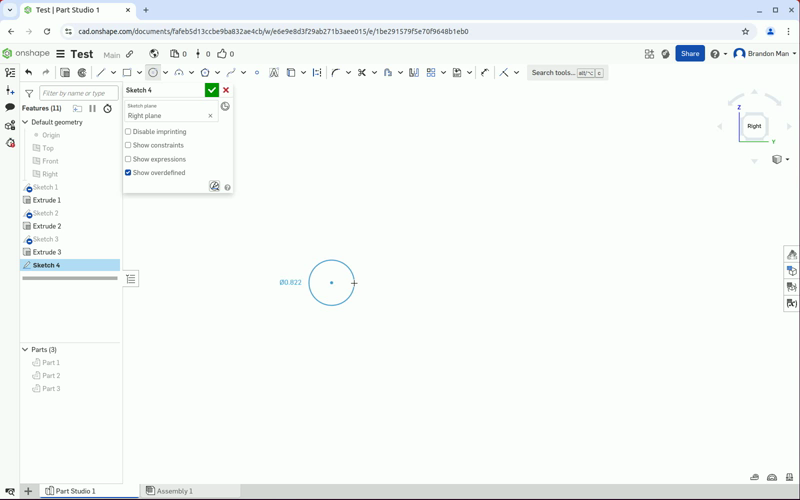
click(354, 282)
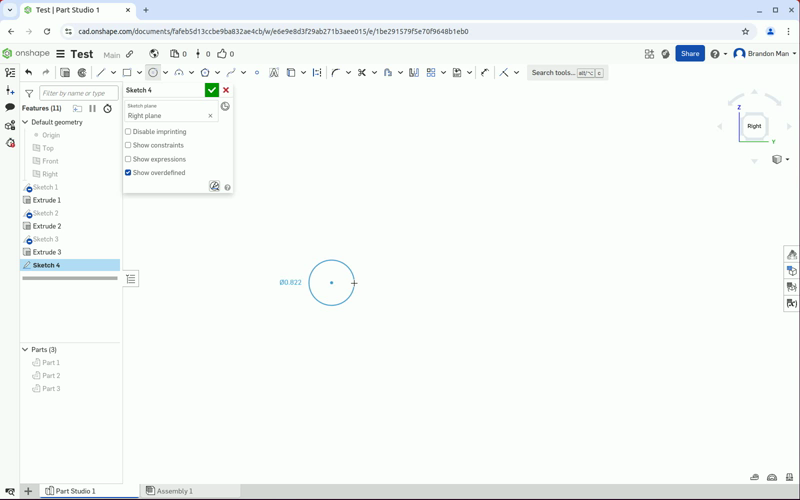
scroll(-6)
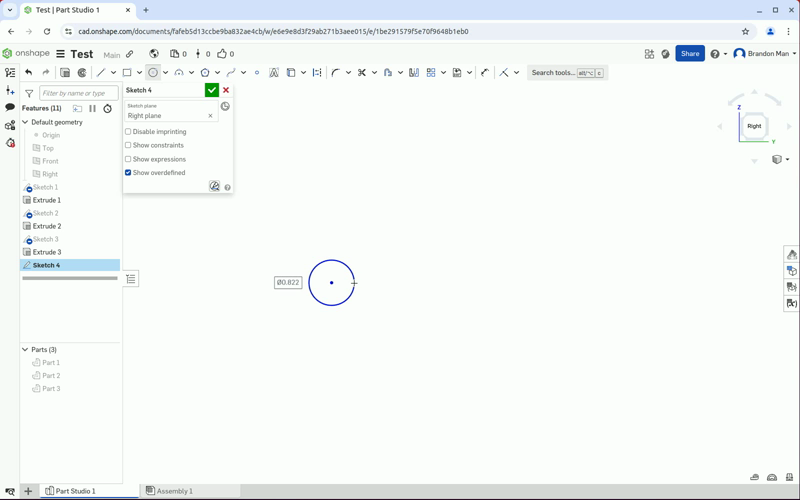
scroll(-6)
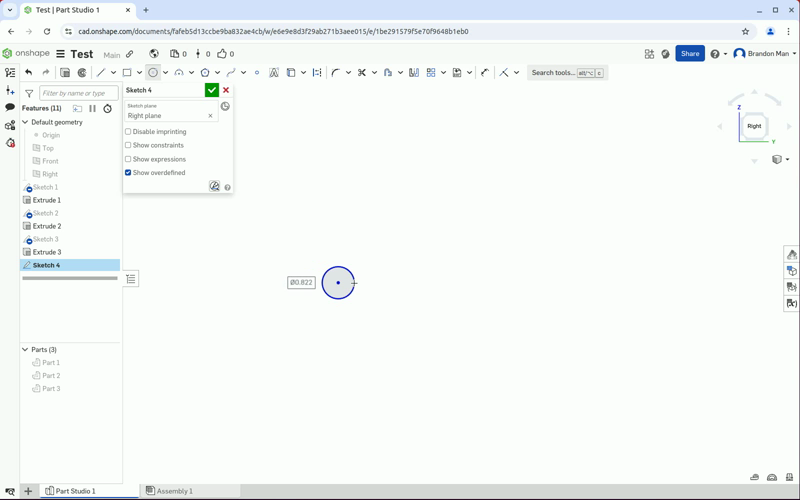
scroll(-6)
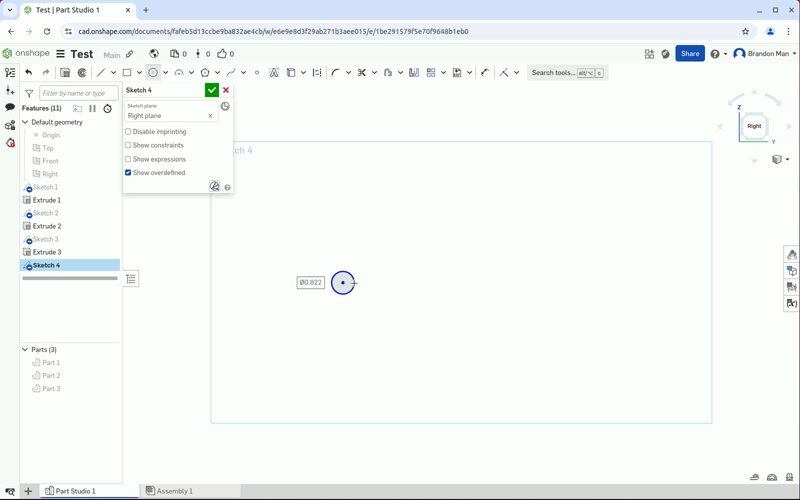
scroll(-6)
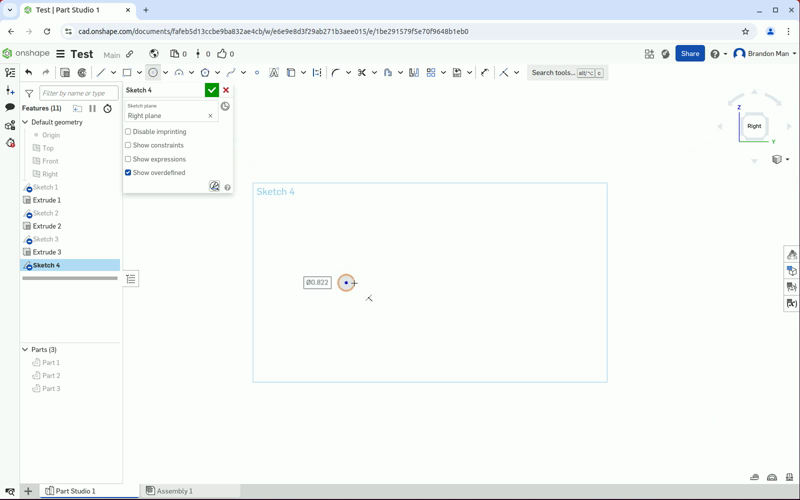
scroll(-6)
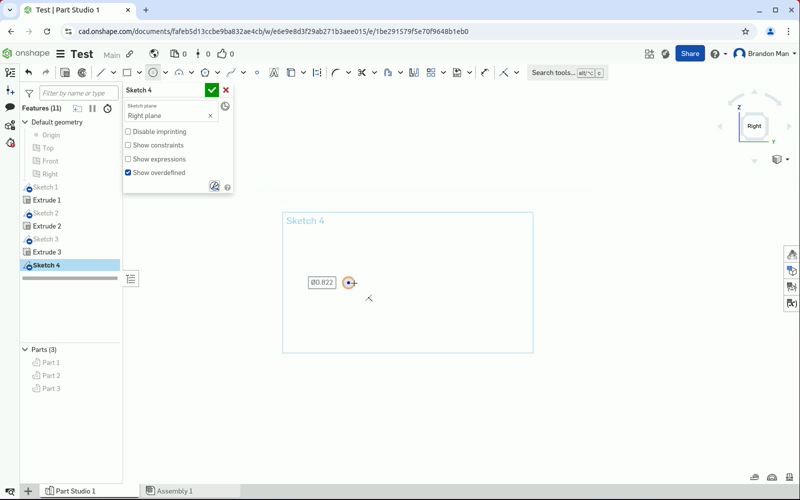
scroll(-6)
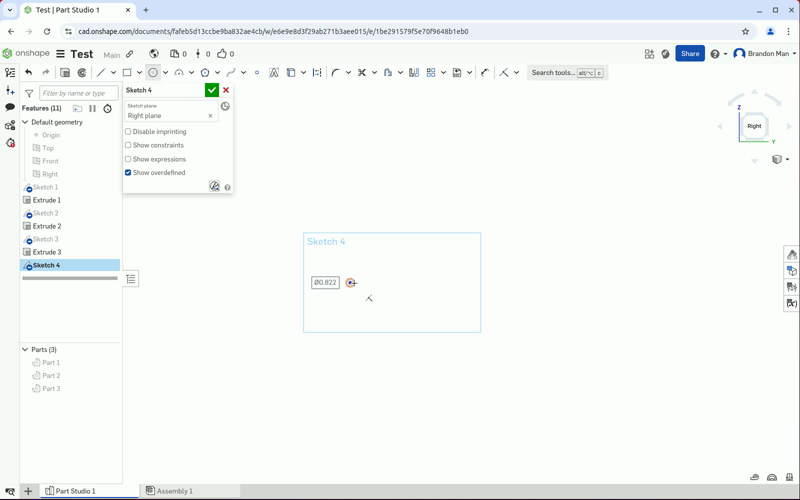
scroll(-6)
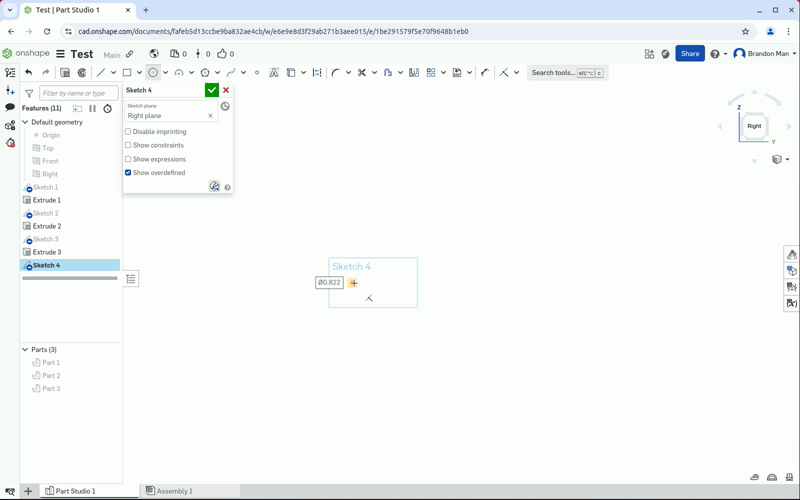
key(esc)
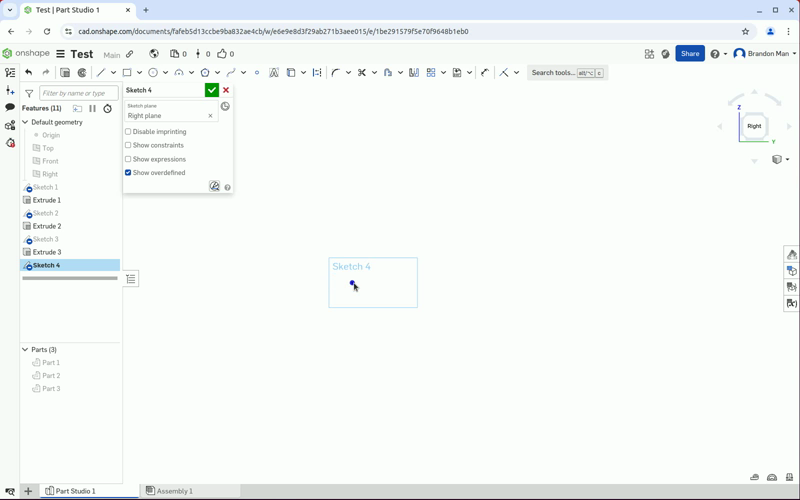
mouse_move(352, 281)
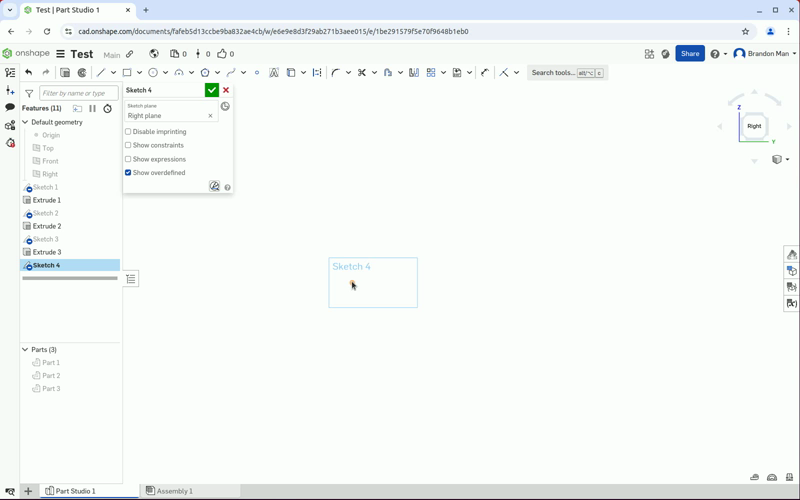
scroll(6)
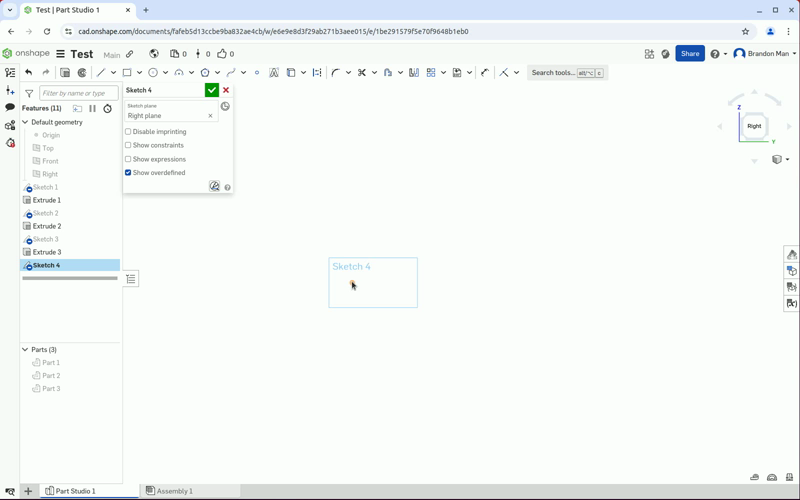
scroll(6)
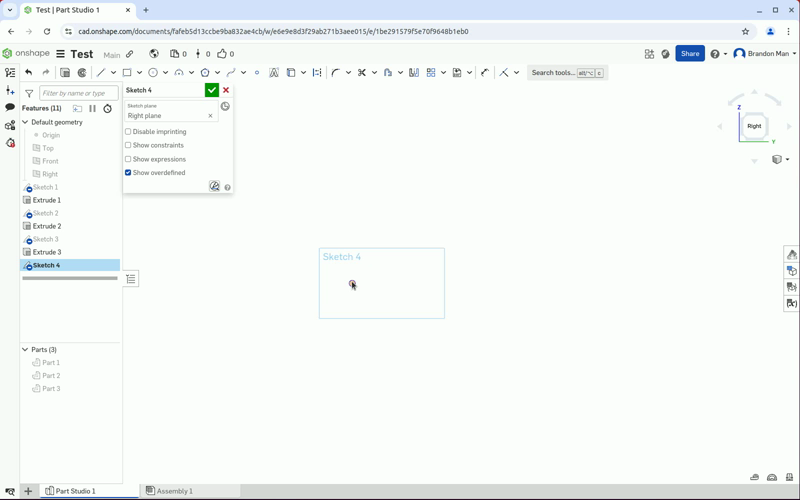
scroll(6)
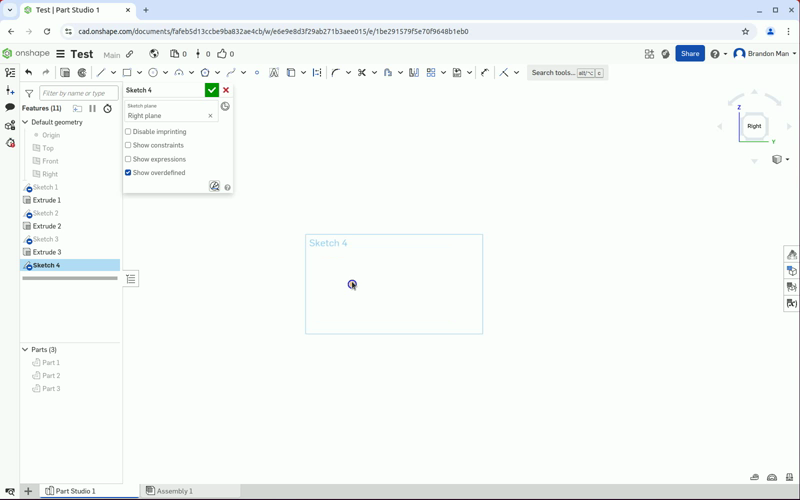
scroll(6)
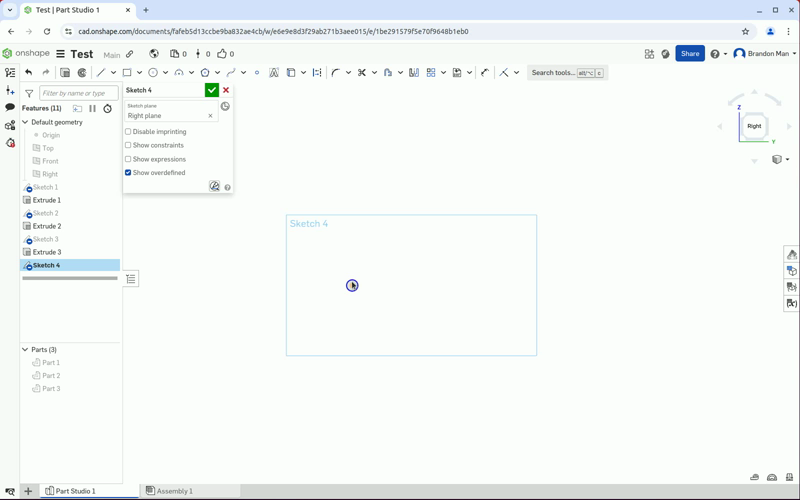
scroll(6)
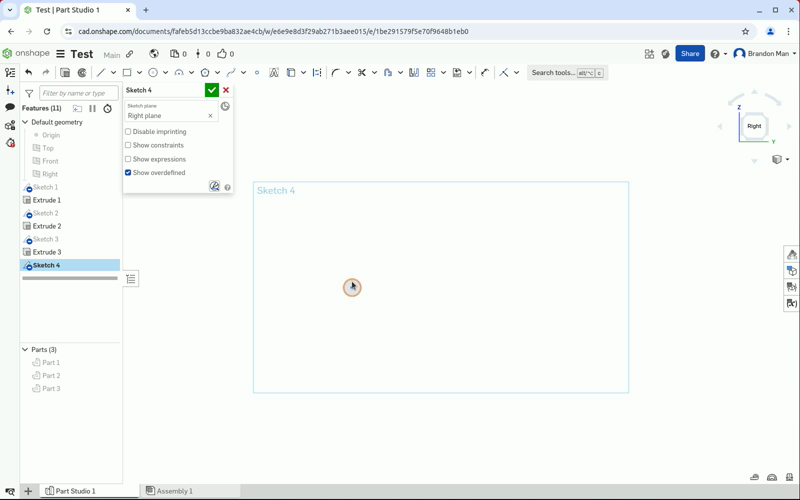
scroll(6)
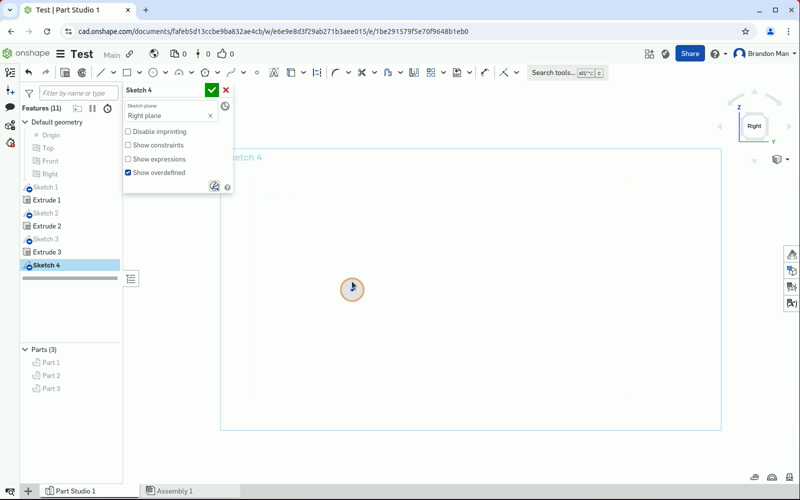
scroll(6)
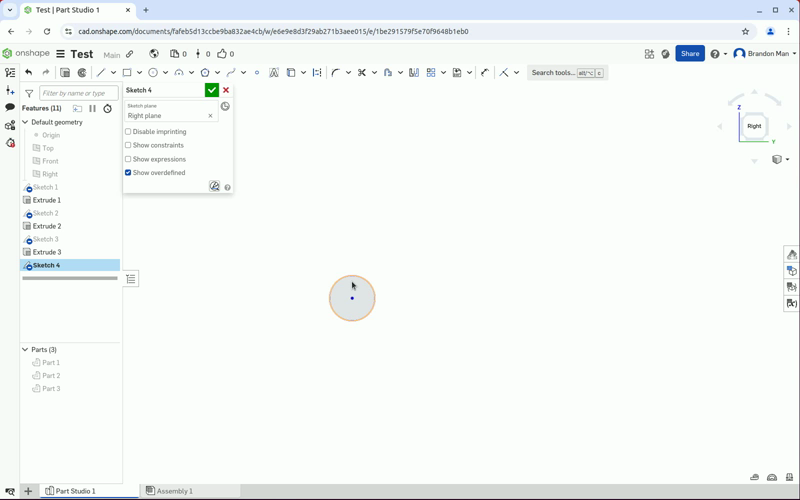
click(352, 281)
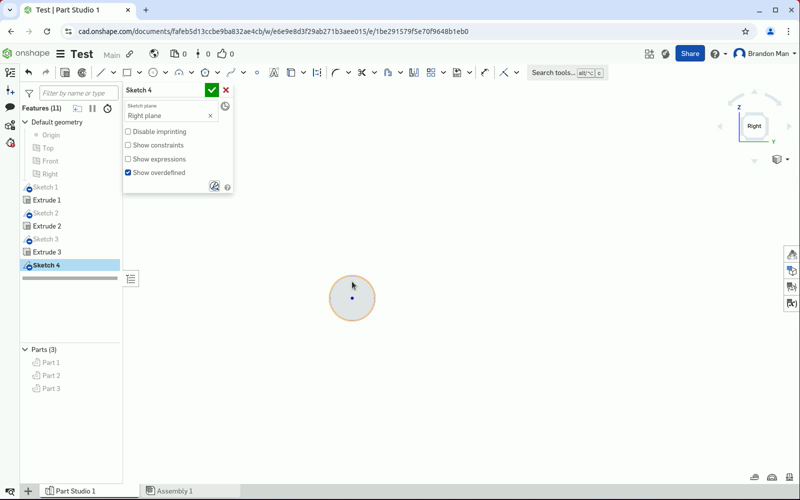
scroll(-6)
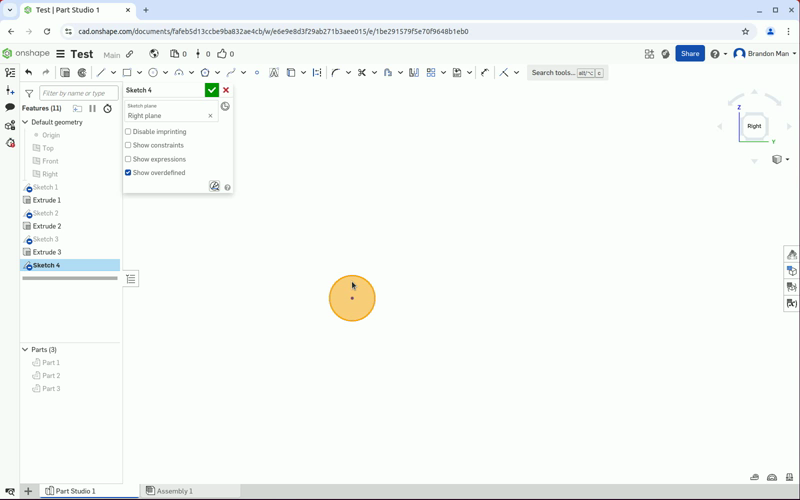
scroll(-6)
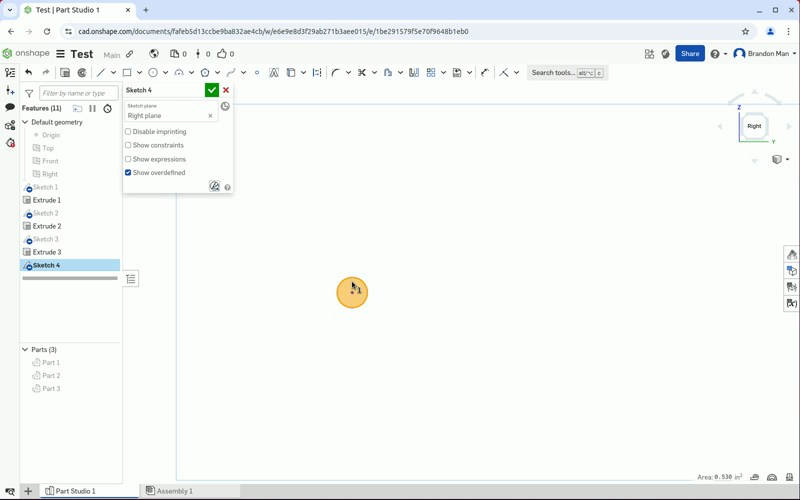
scroll(-6)
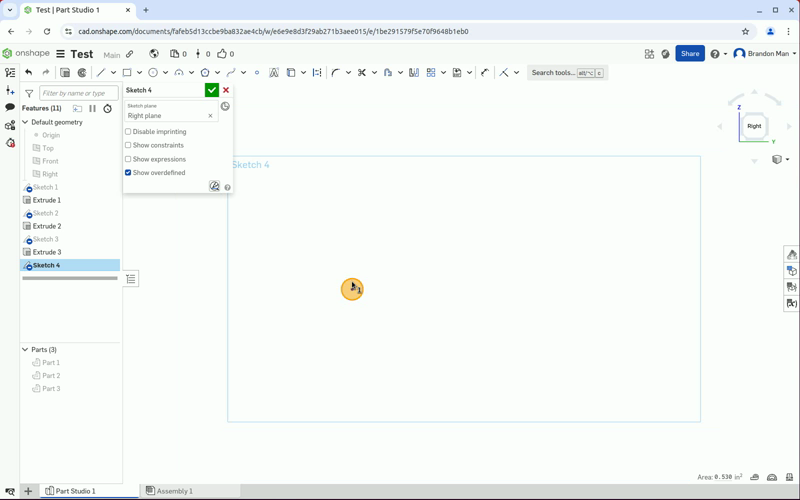
scroll(-6)
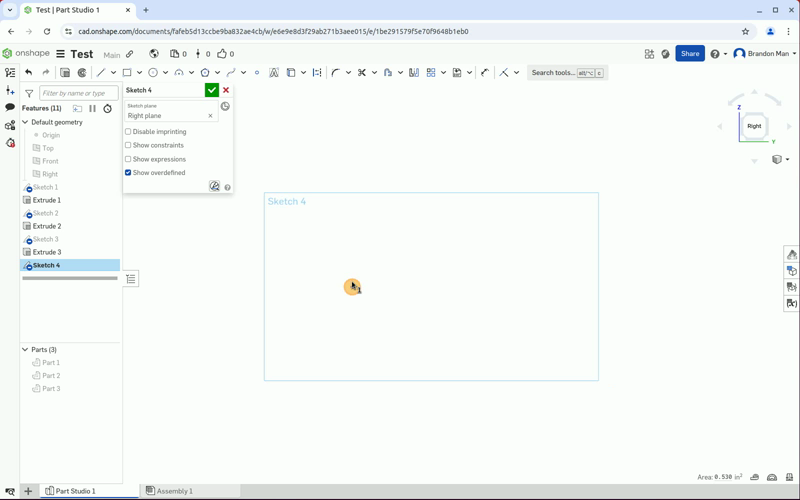
scroll(-6)
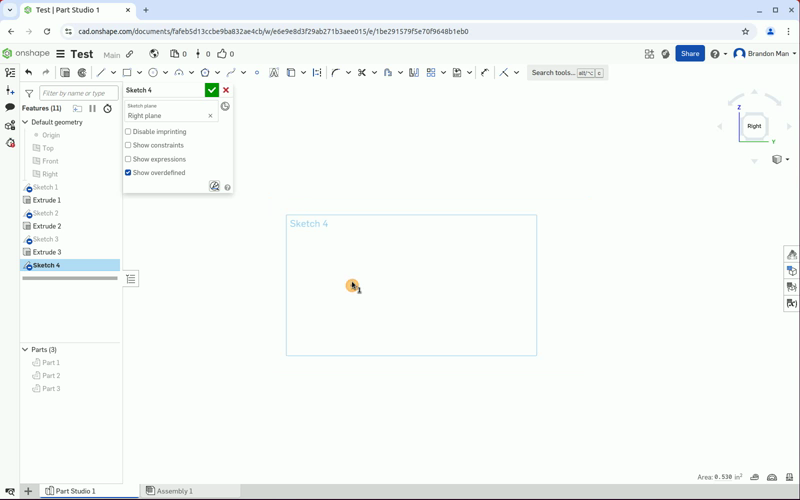
scroll(-6)
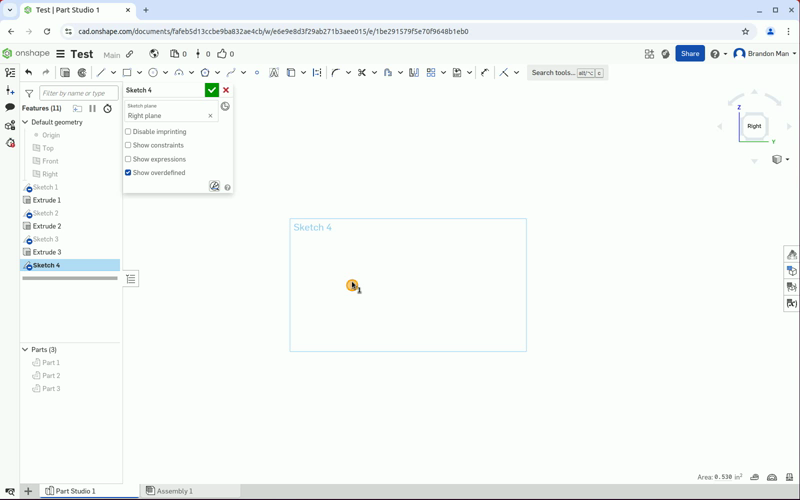
scroll(-6)
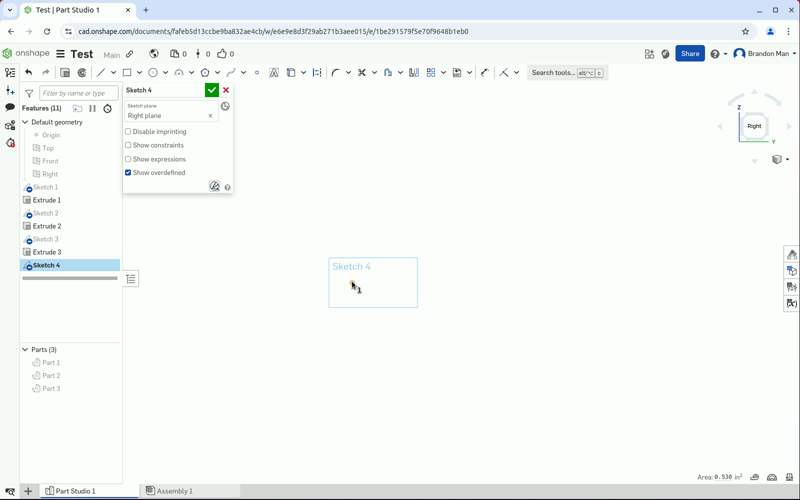
mouse_move(73, 352)
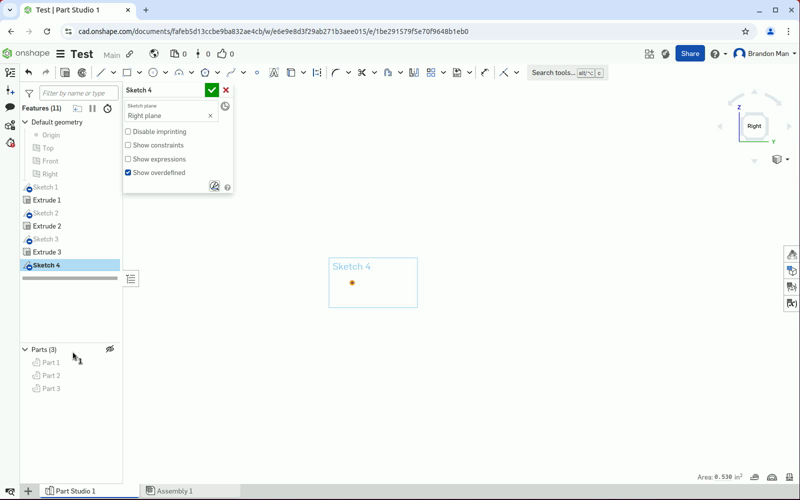
key(shift+y)
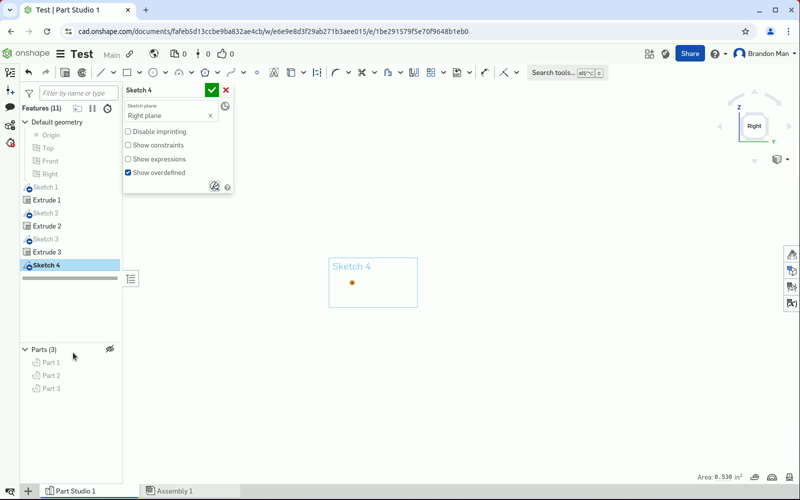
key(shift+e)
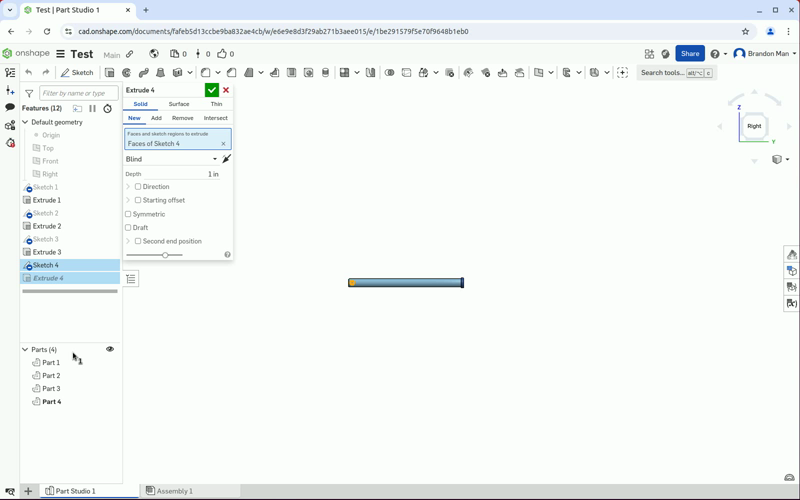
mouse_move(143, 106)
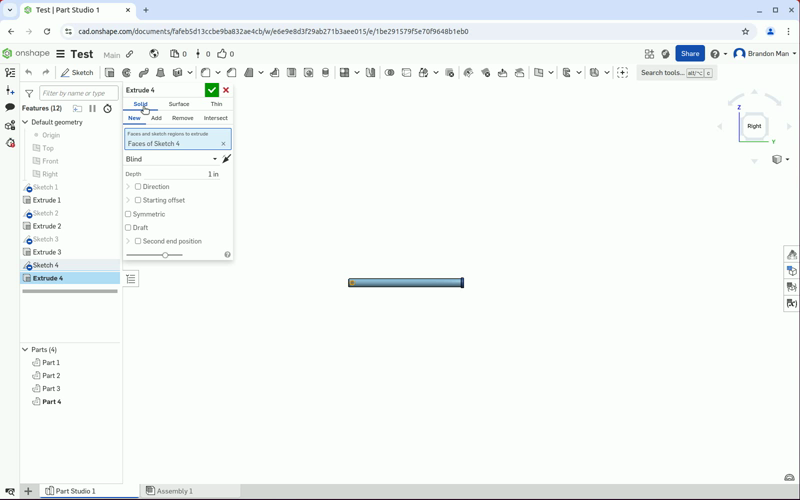
click(143, 106)
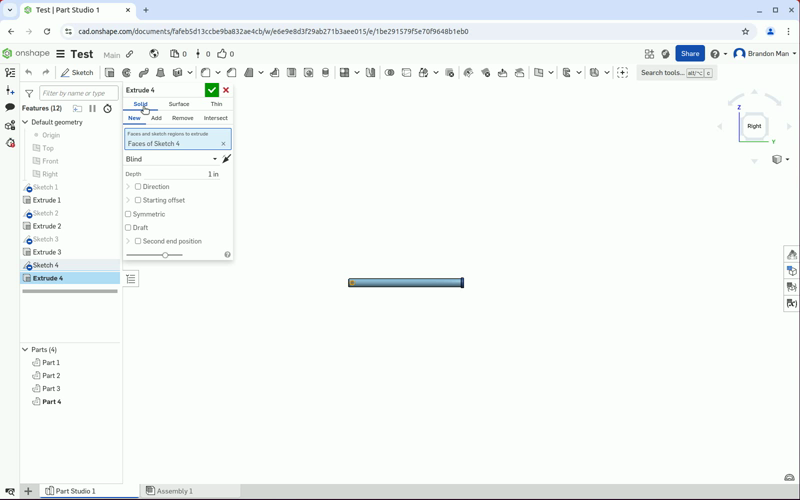
mouse_move(186, 120)
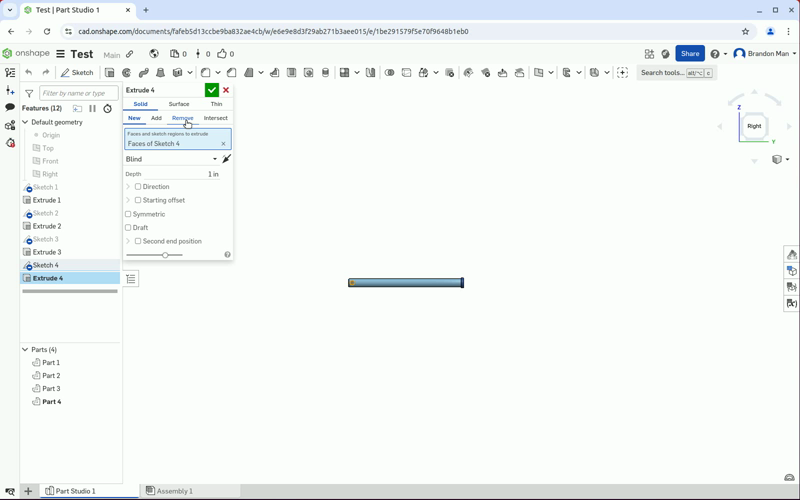
click(186, 120)
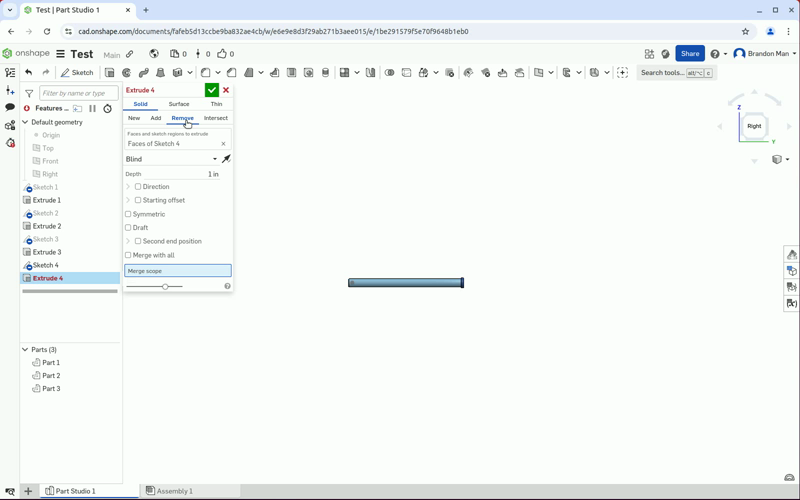
key(tab, 4)
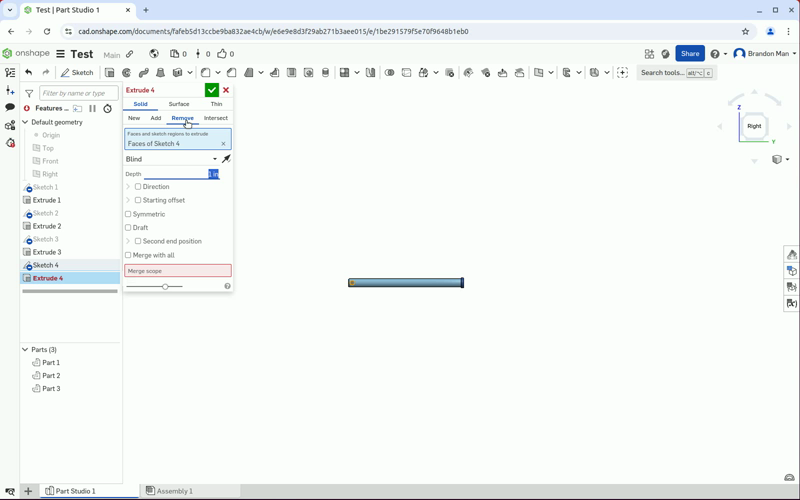
text(-0.481)
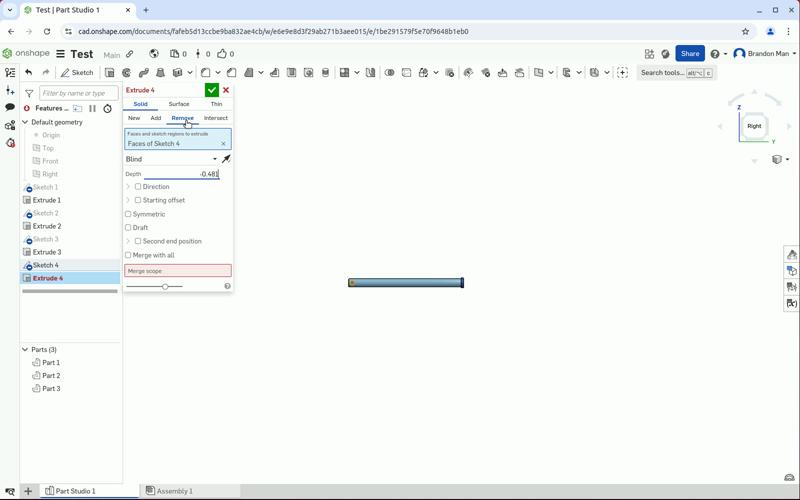
key(tab, 6)
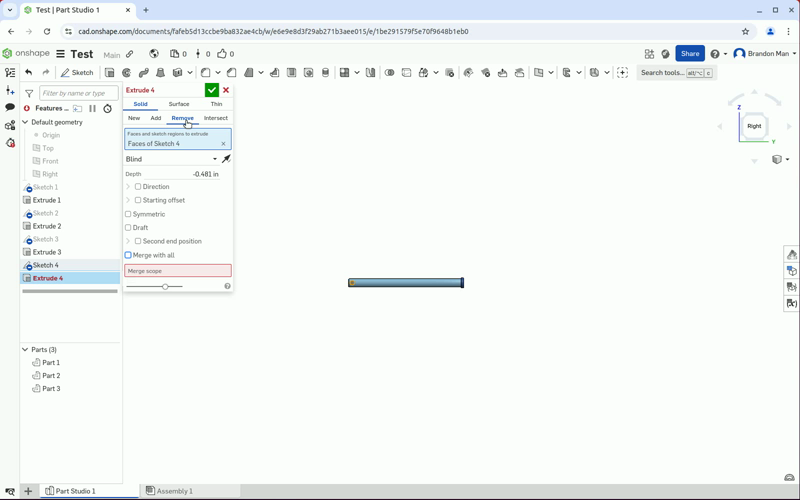
key(space)
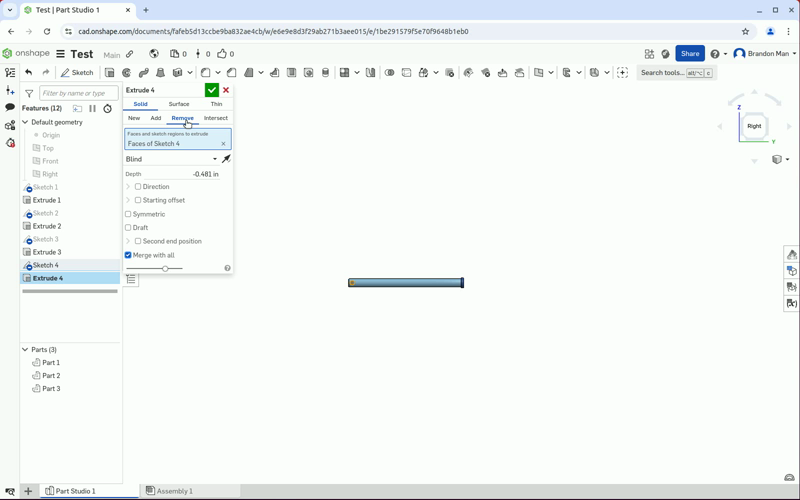
key(enter)
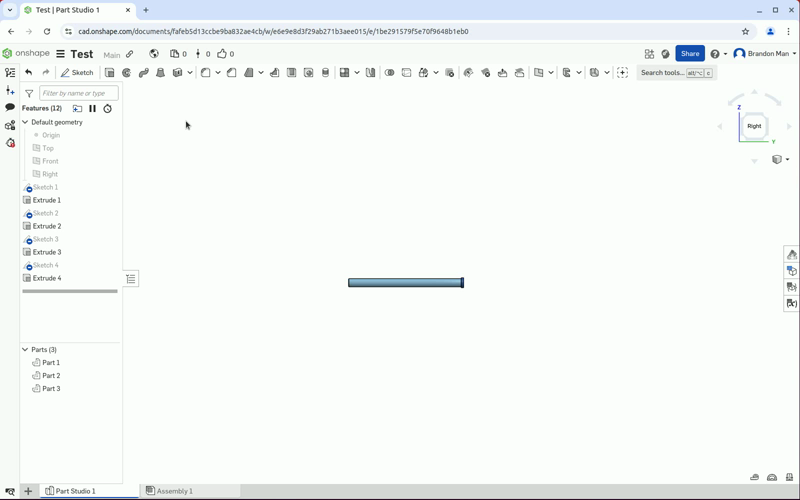
key(shift+h)
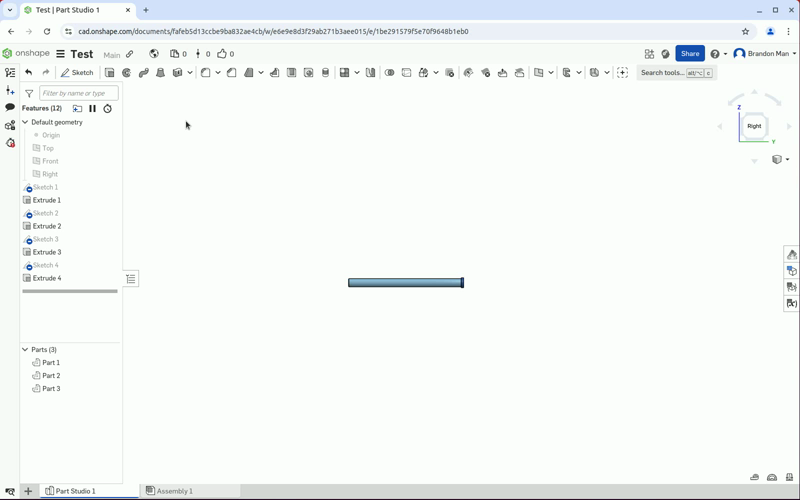
key(shift+h)
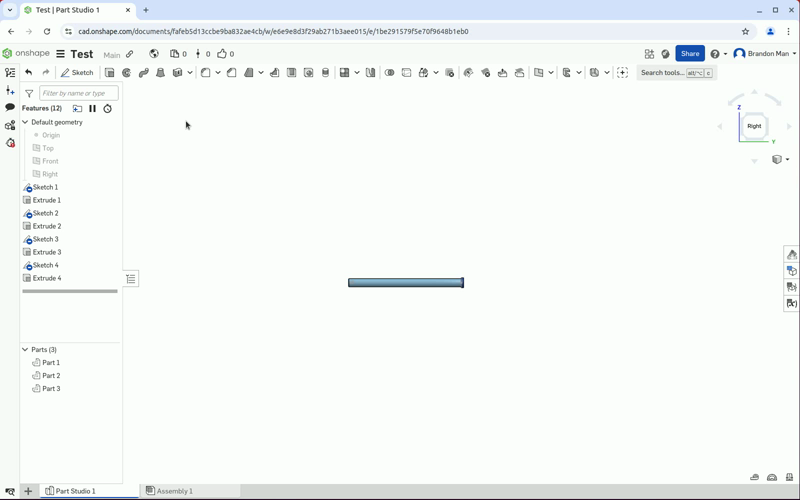
key(shift+7)
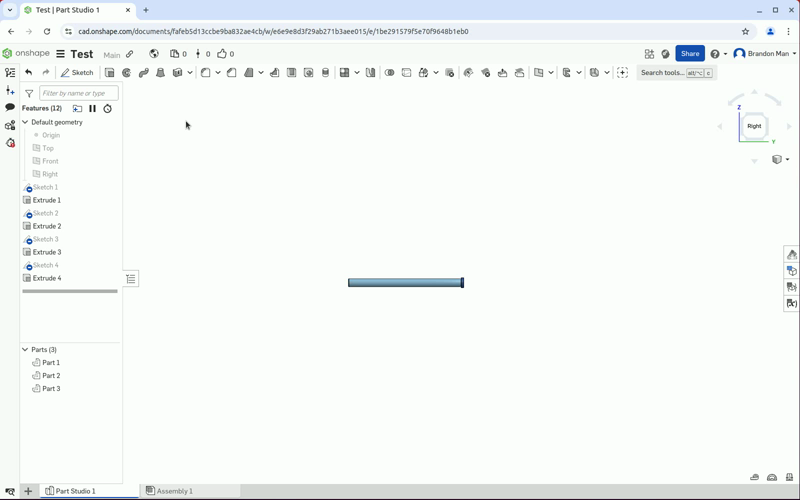
key(right, 2)
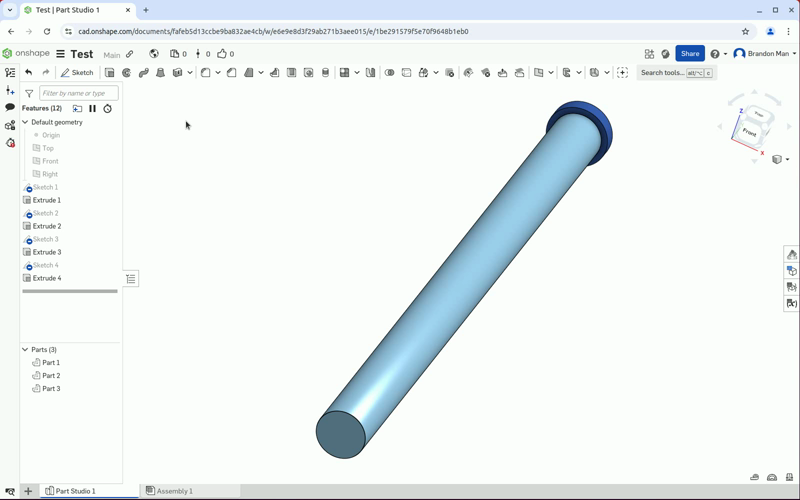
key(down, 2)
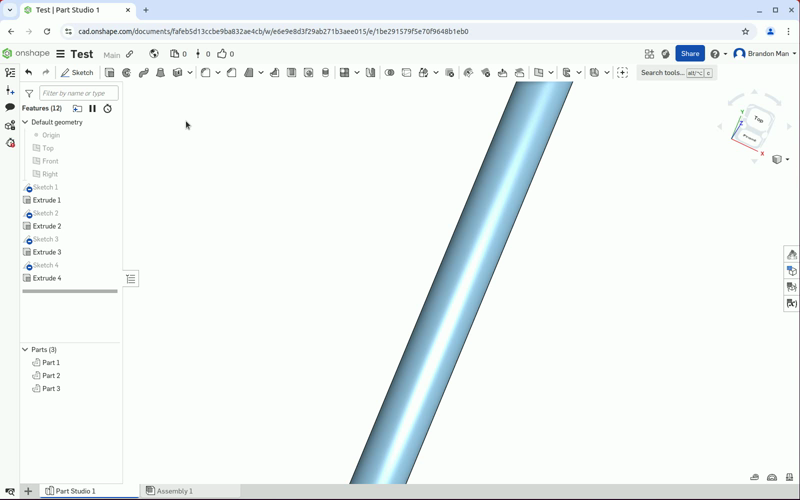
key(up, 2)
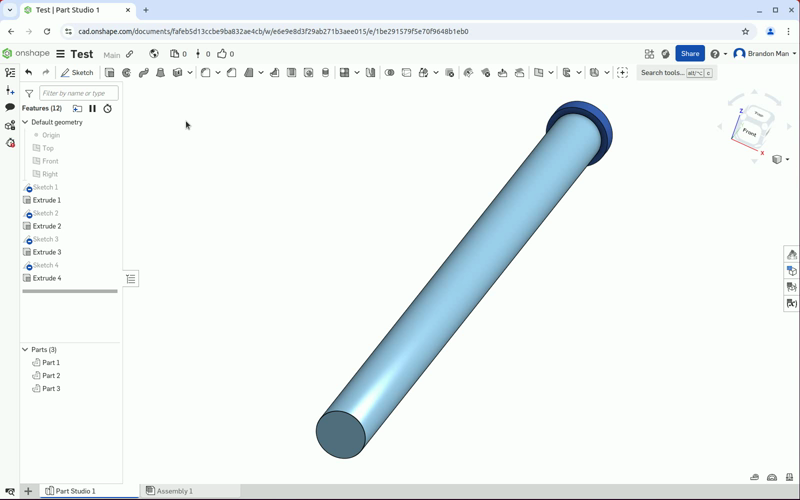
key(left, 2)
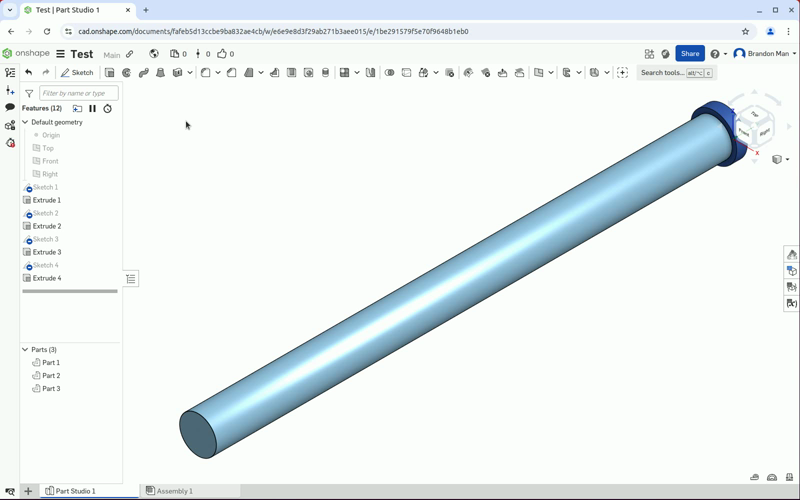
mouse_move(73, 189)
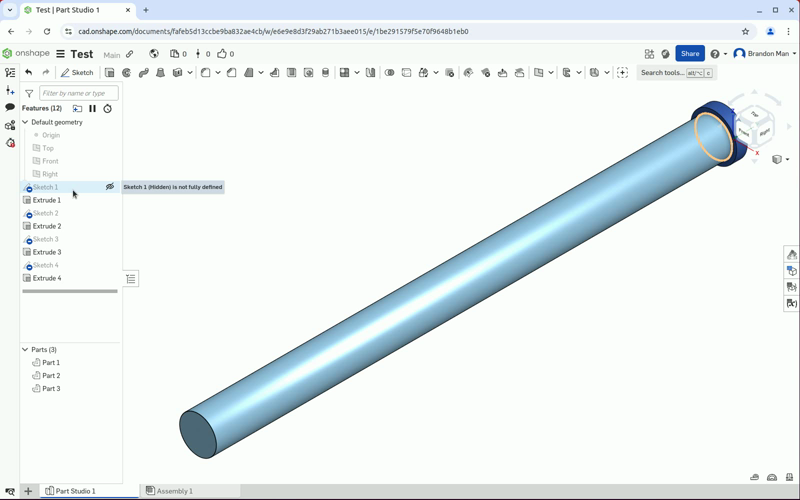
click(73, 189)